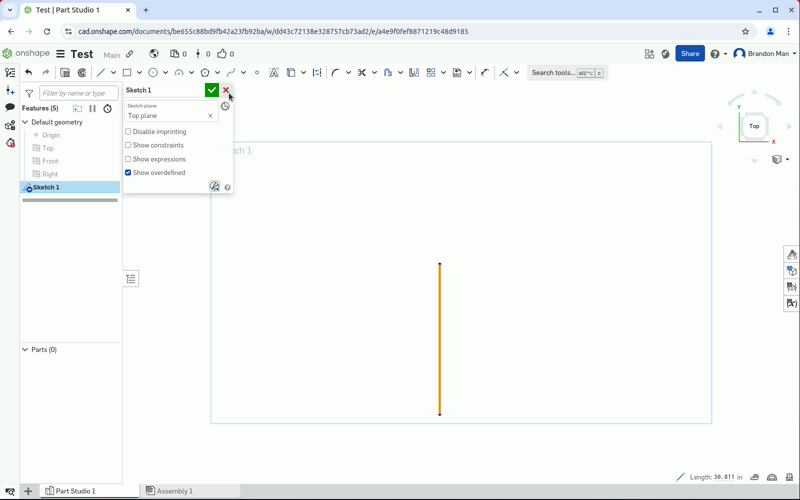
key(shift+h)
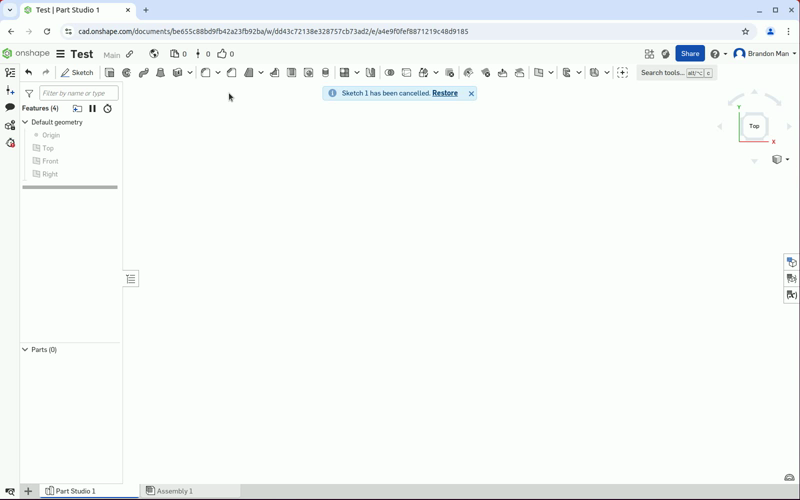
mouse_move(73, 352)
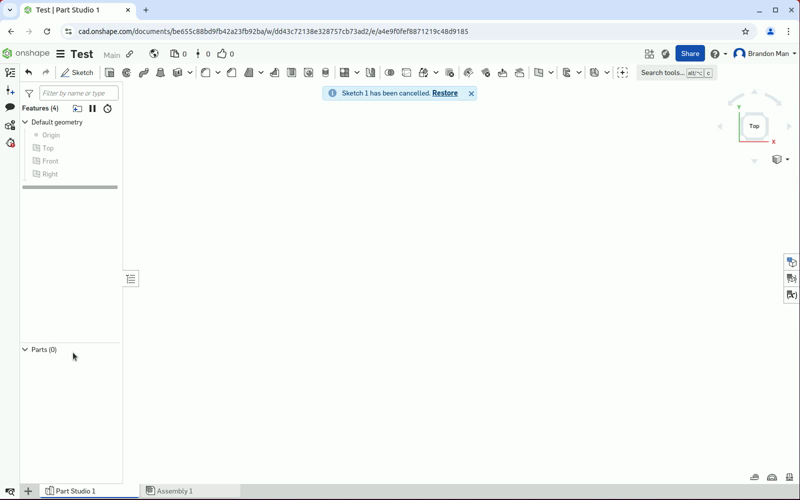
key(y)
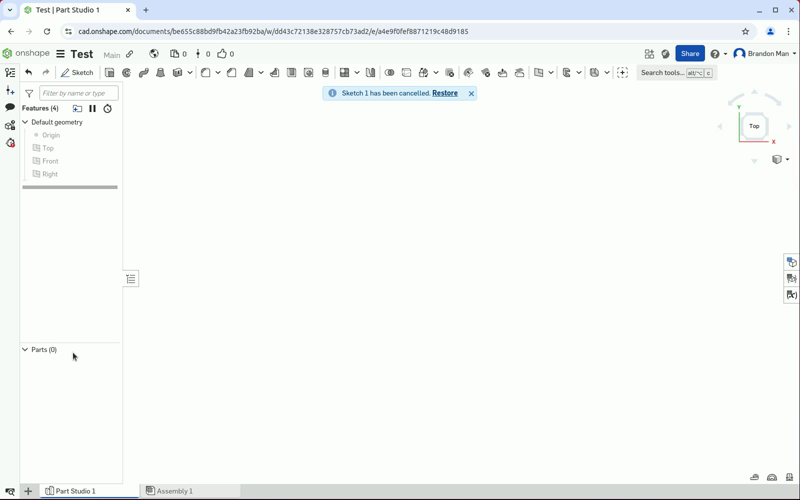
key(shift+p)
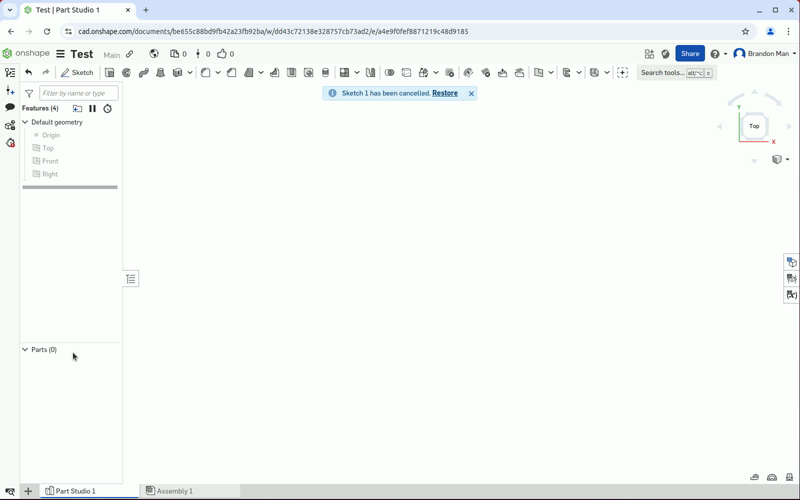
key(space)
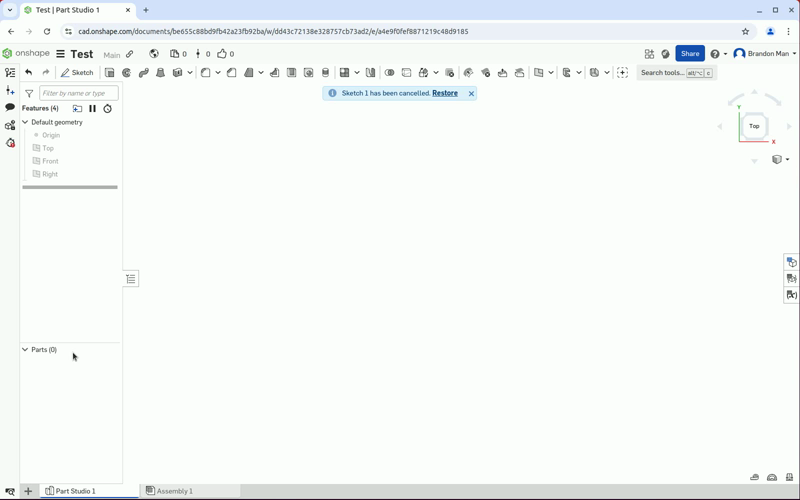
key_down(shift)
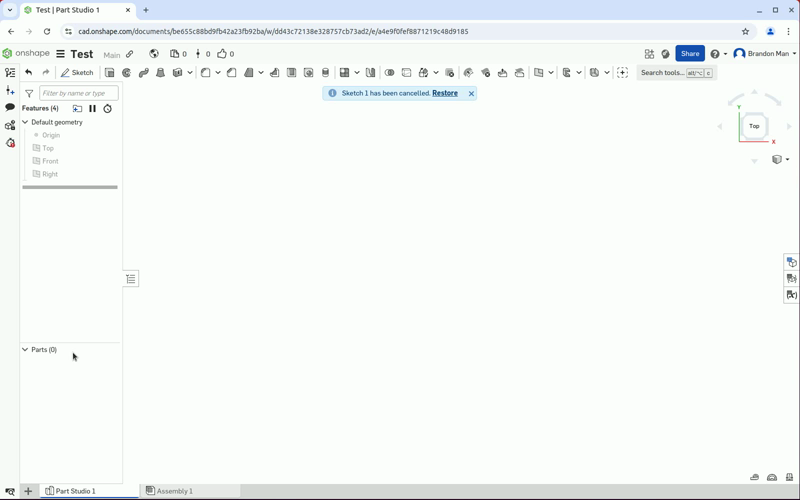
key(up)
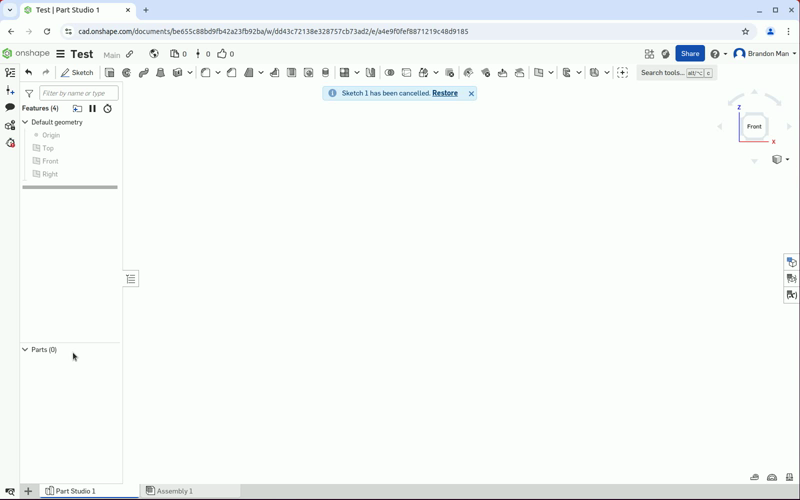
key_up(shift)
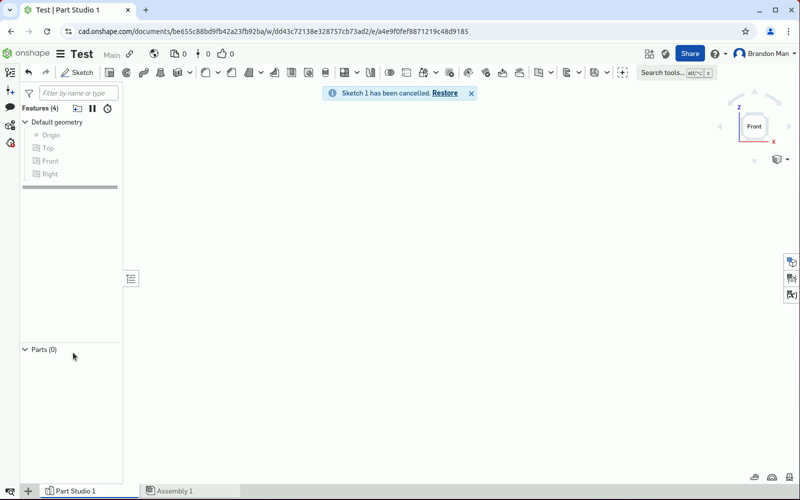
mouse_move(73, 352)
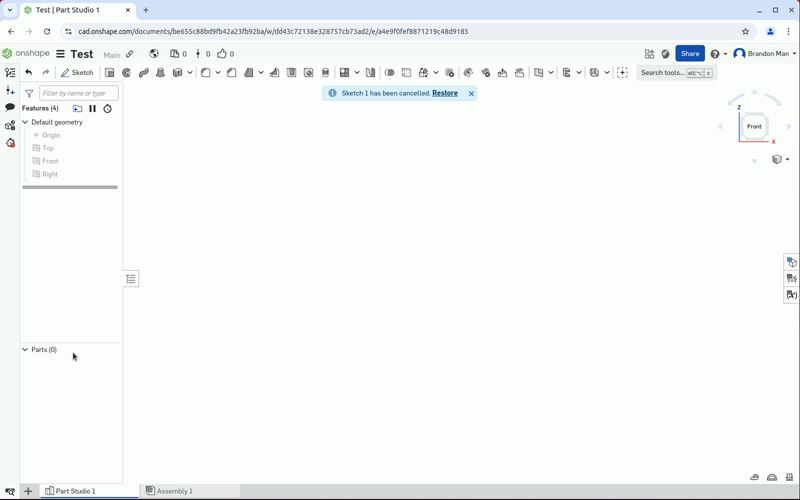
key(shift+y)
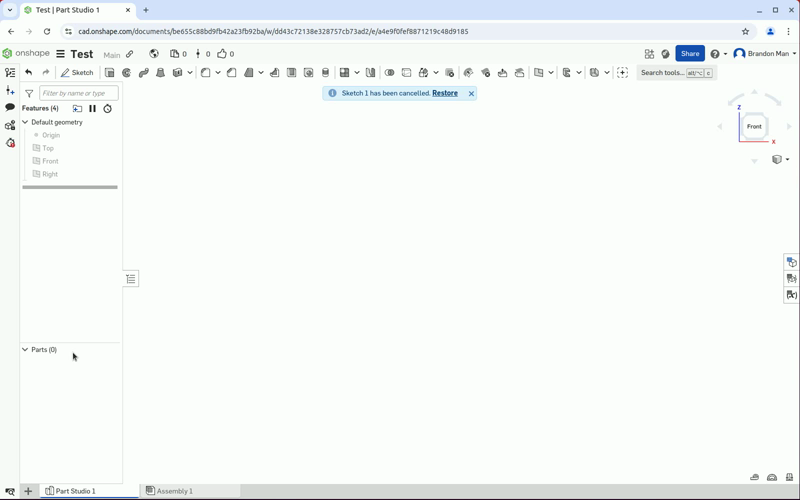
key(shift+s)
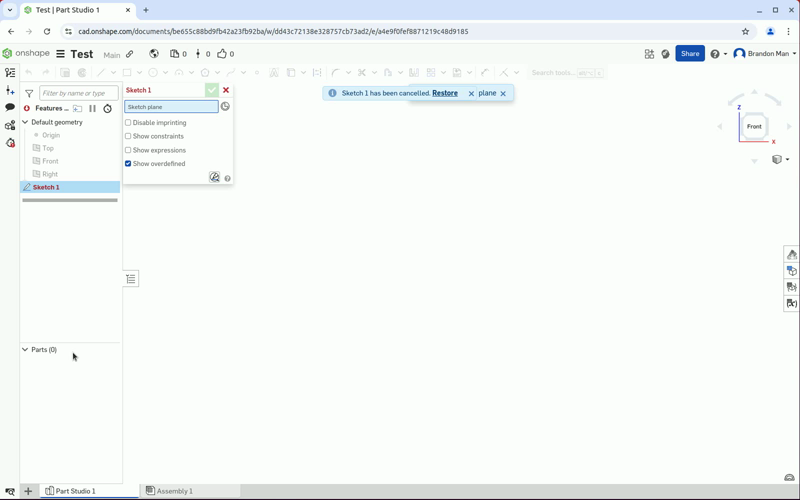
mouse_move(73, 163)
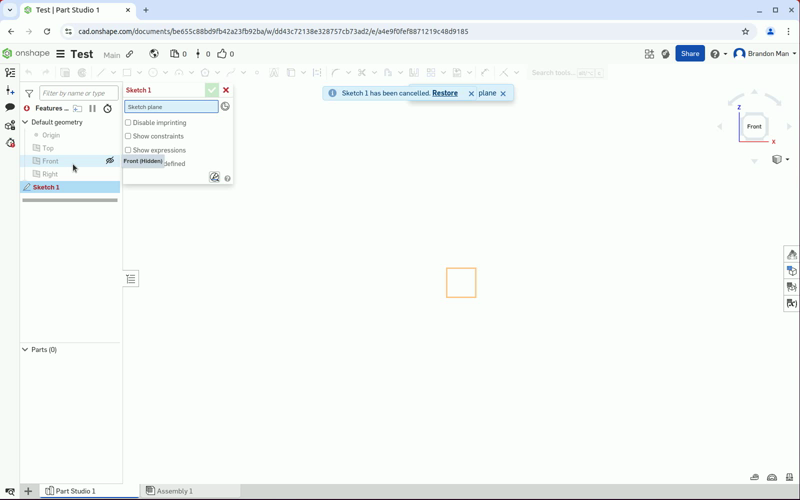
click(73, 163)
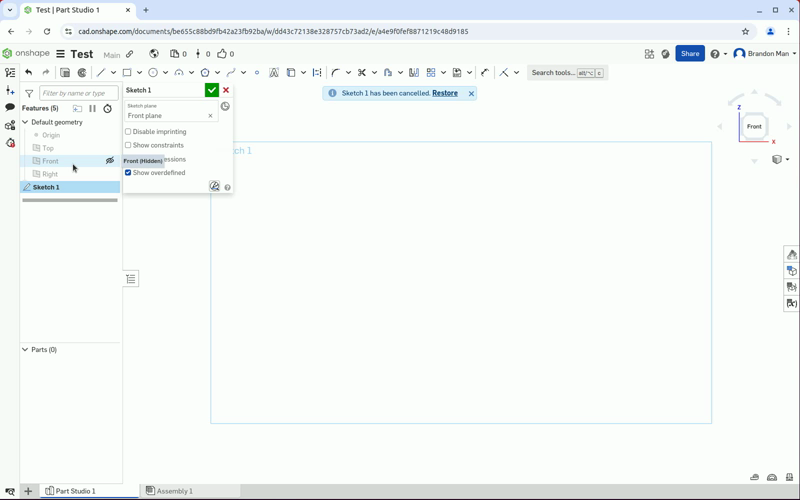
mouse_move(73, 352)
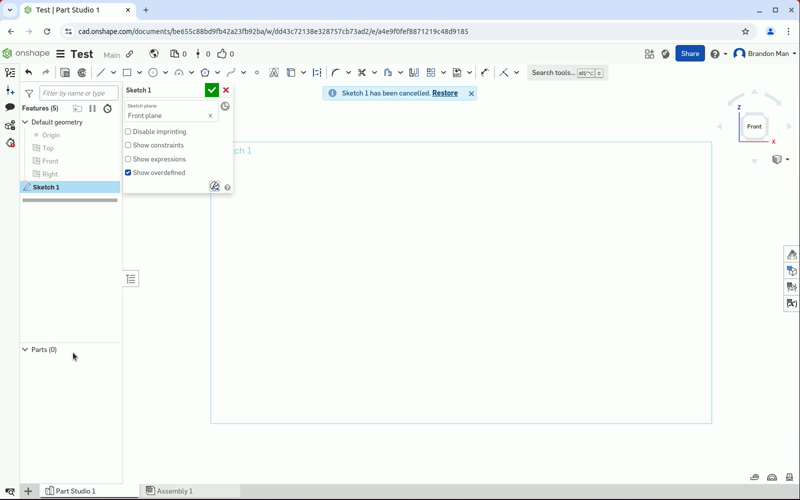
key(y)
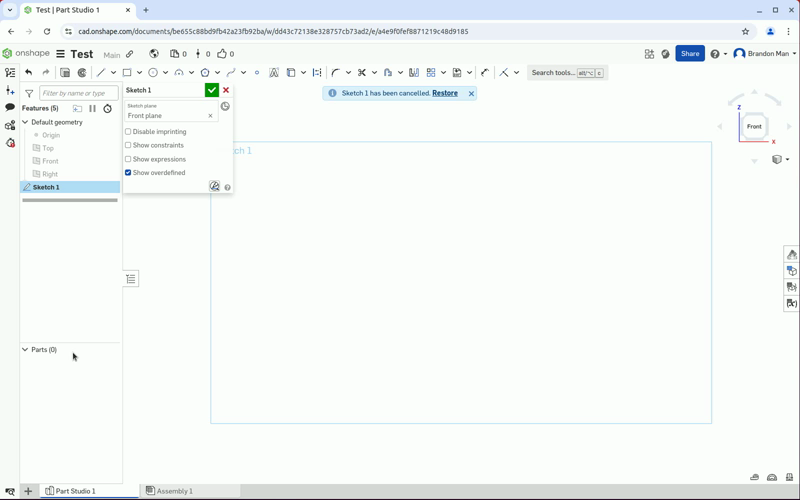
key(l)
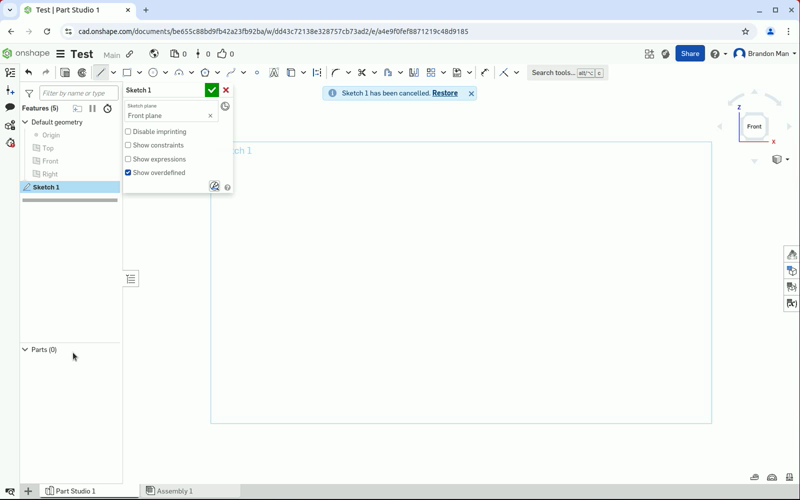
key_down(shift)
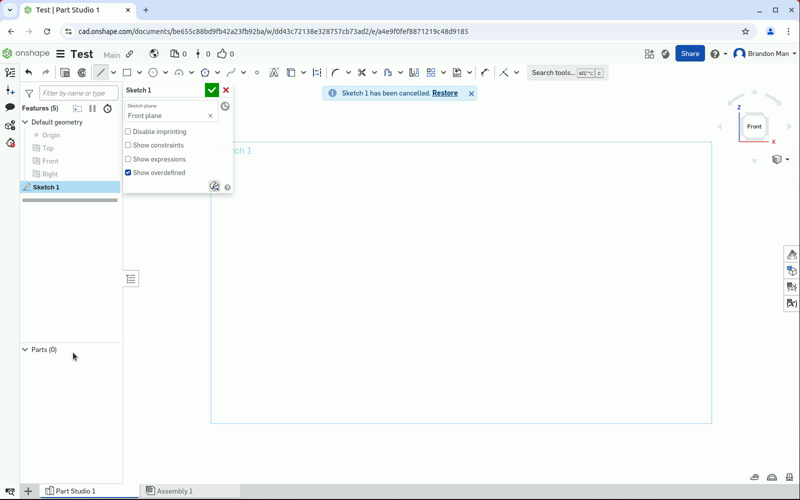
mouse_move(410, 395)
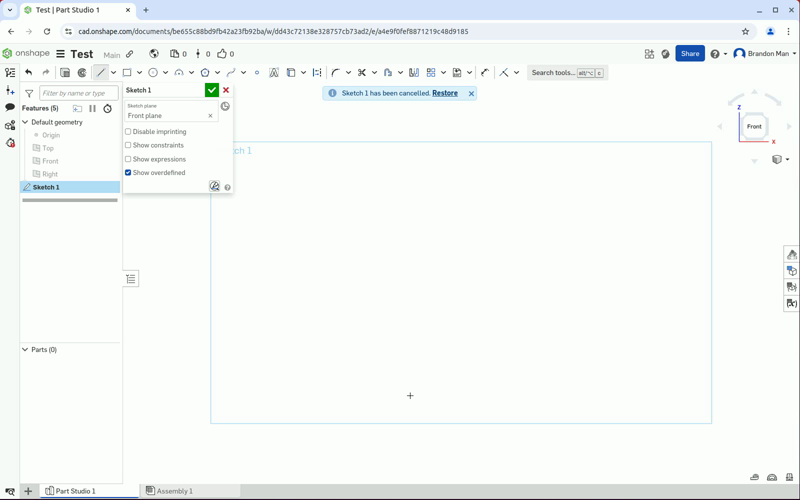
click(410, 395)
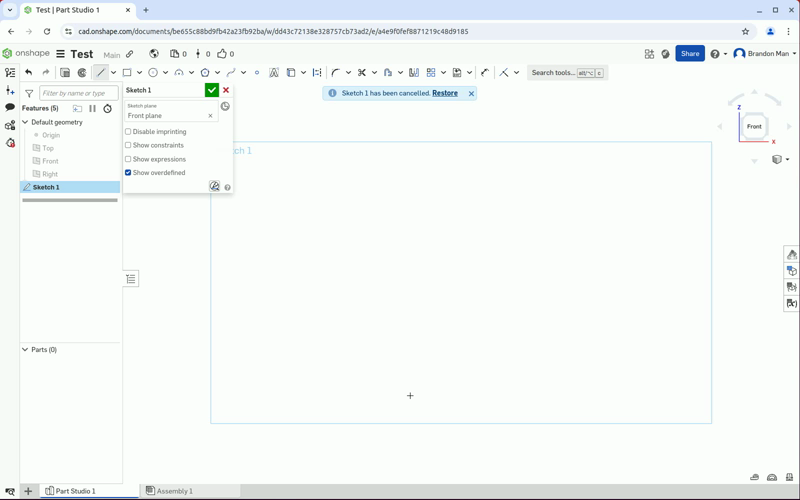
key_up(shift)
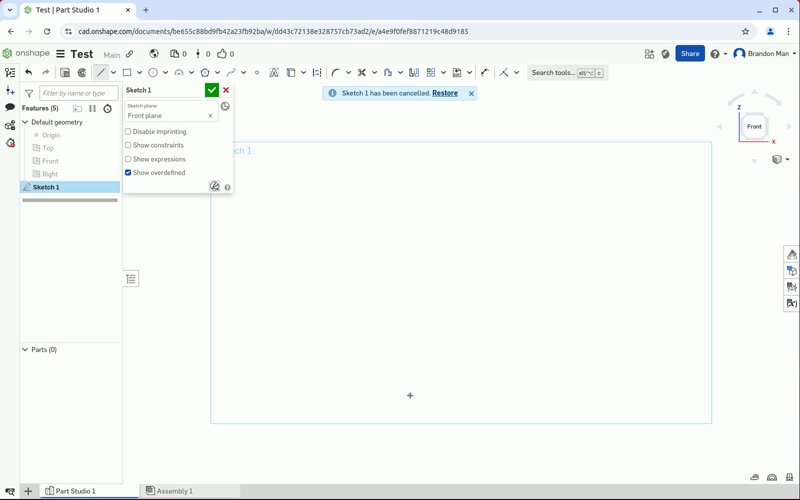
key_down(shift)
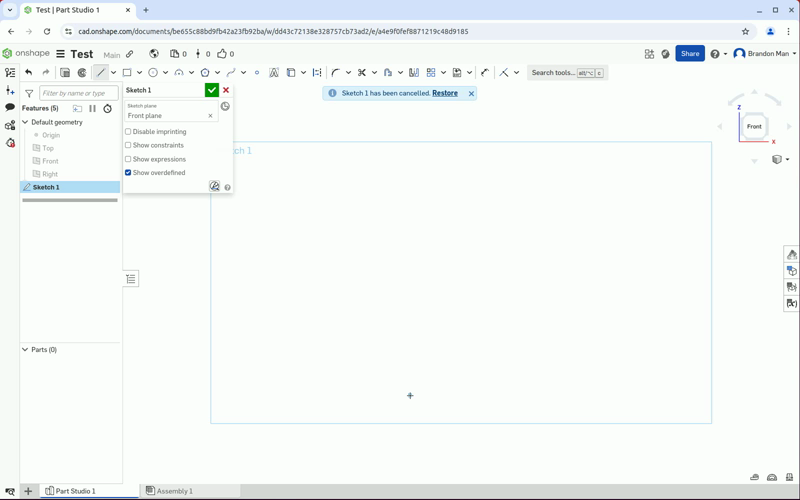
mouse_move(509, 395)
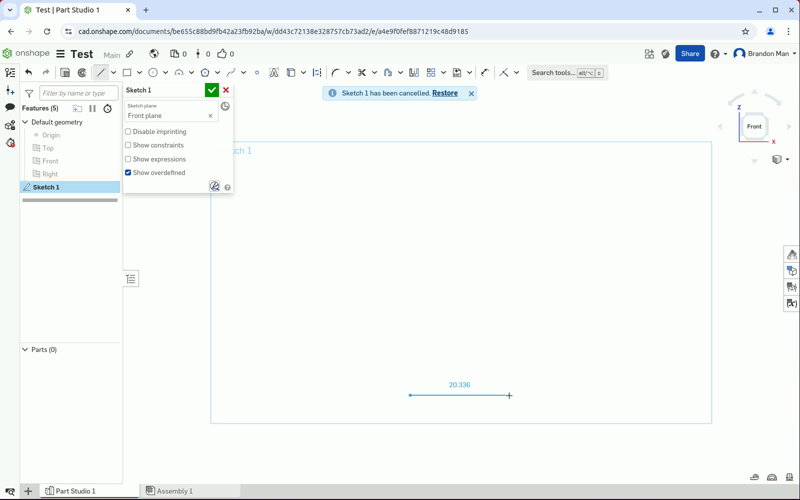
click(509, 395)
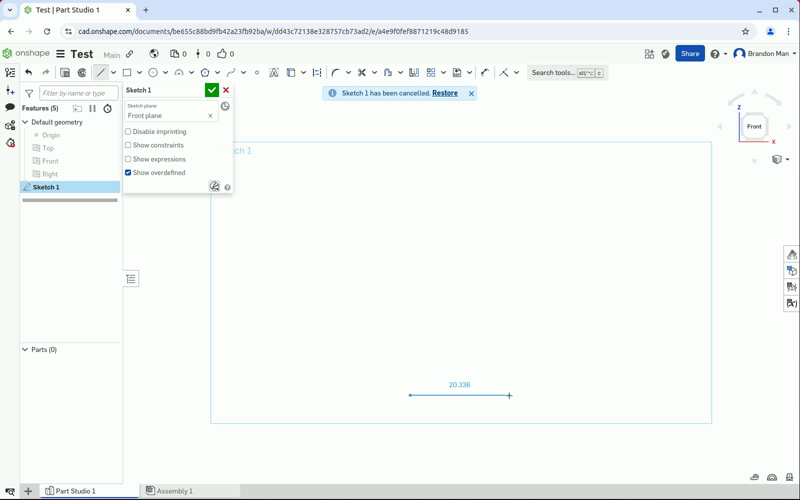
key_up(shift)
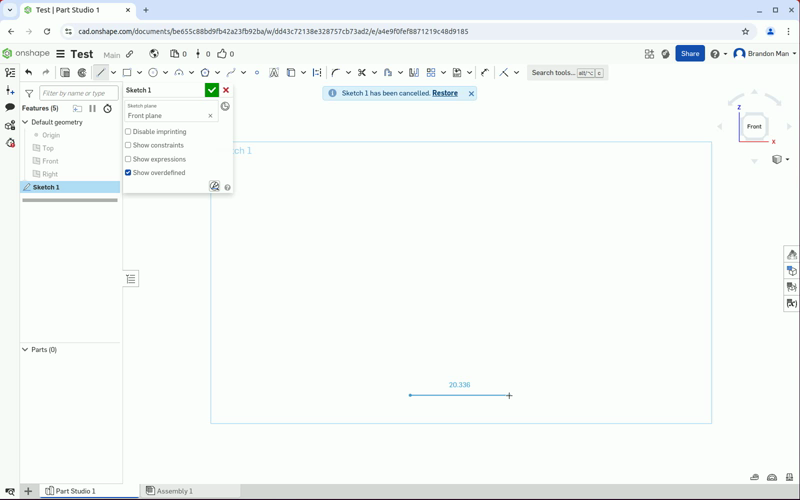
key_down(shift)
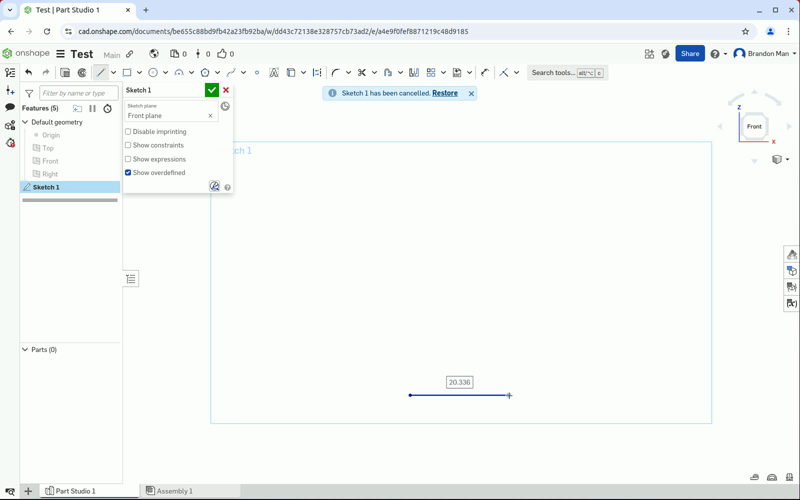
mouse_move(509, 171)
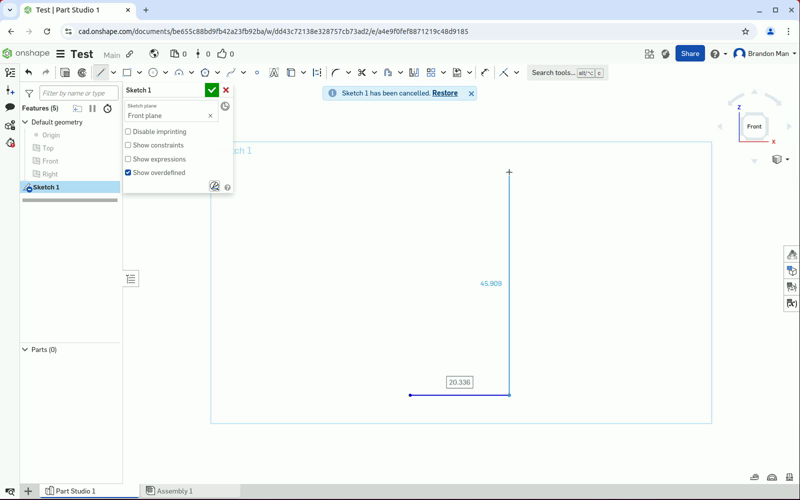
click(509, 171)
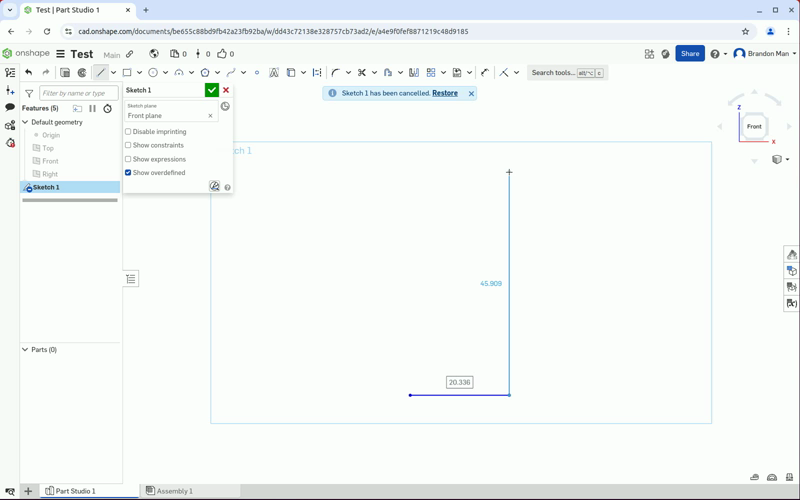
key_up(shift)
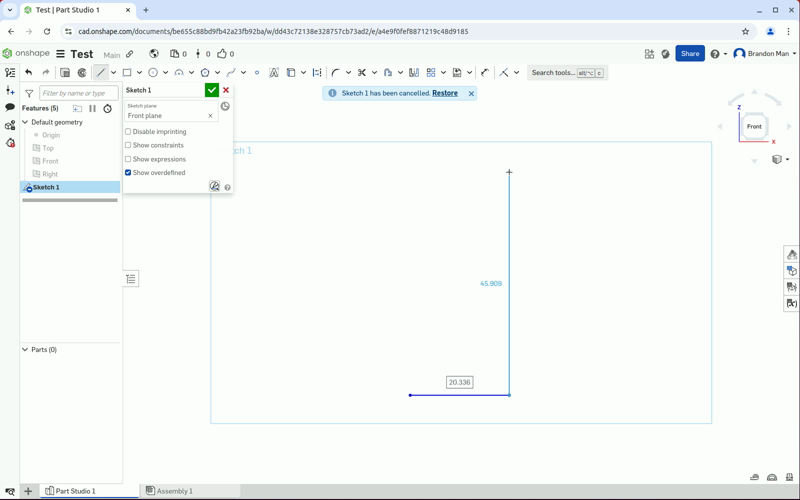
key_down(shift)
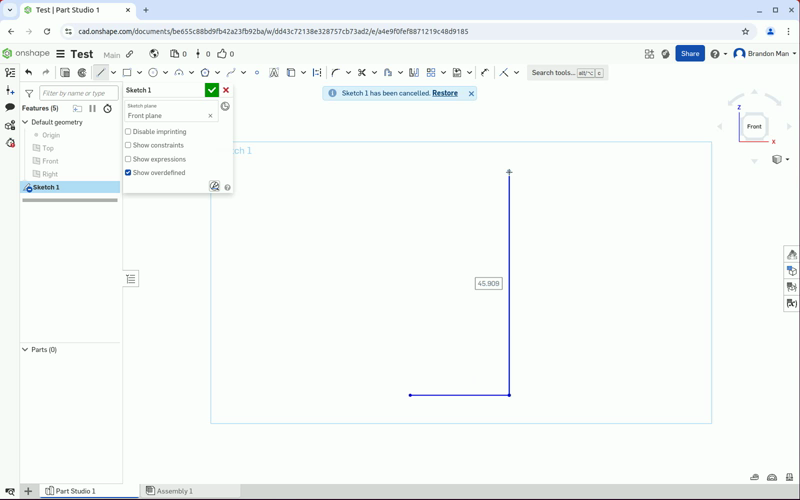
mouse_move(410, 171)
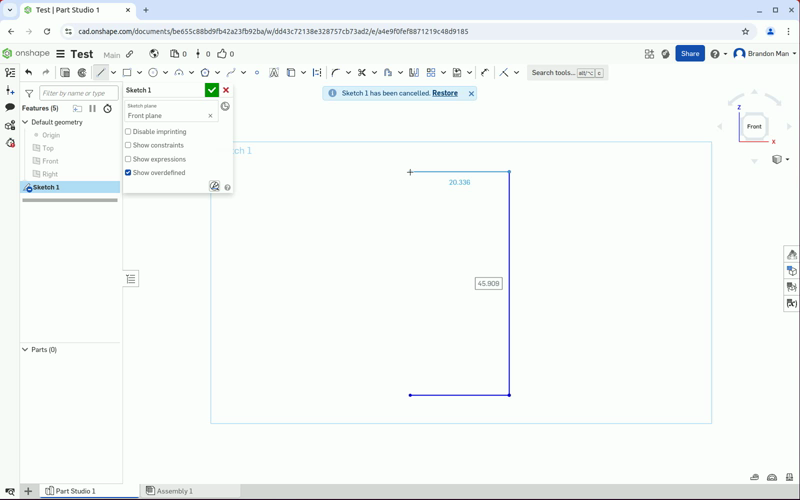
click(410, 171)
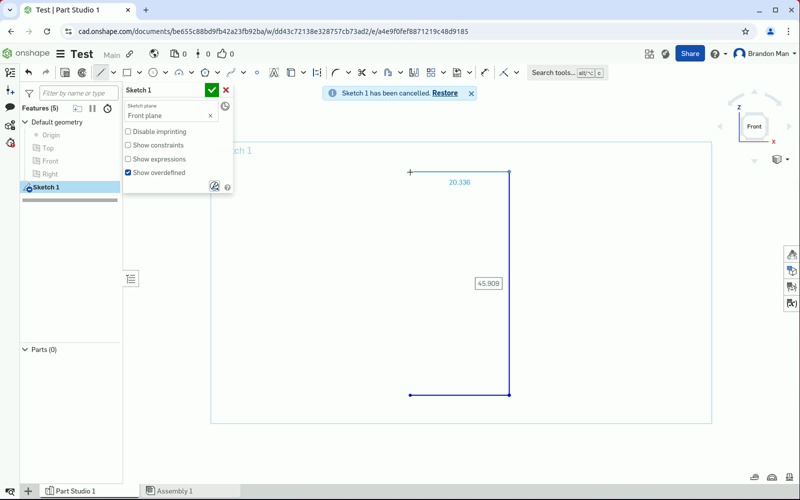
key_up(shift)
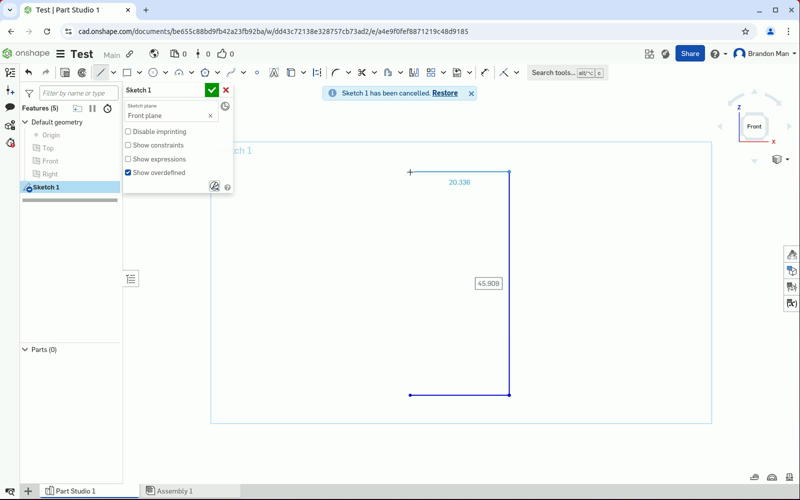
key_down(shift)
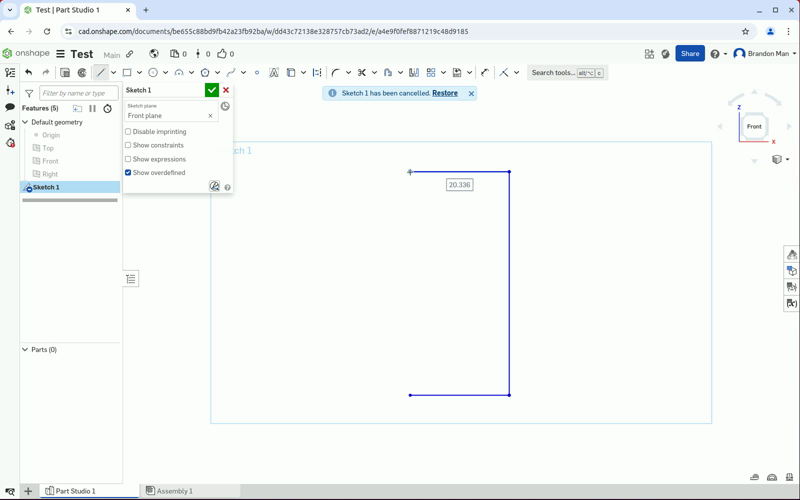
mouse_move(410, 395)
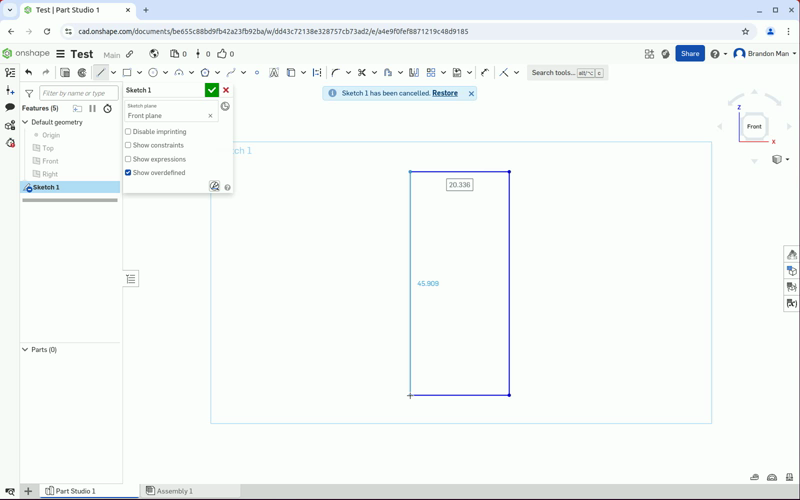
key_up(shift)
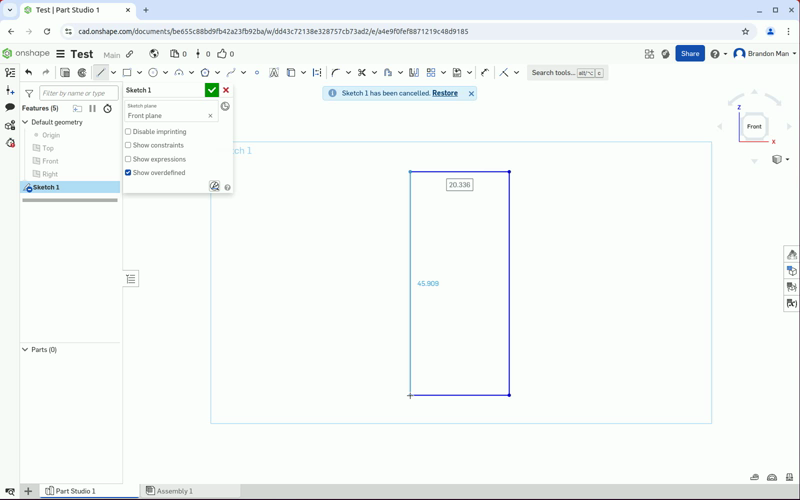
click(410, 395)
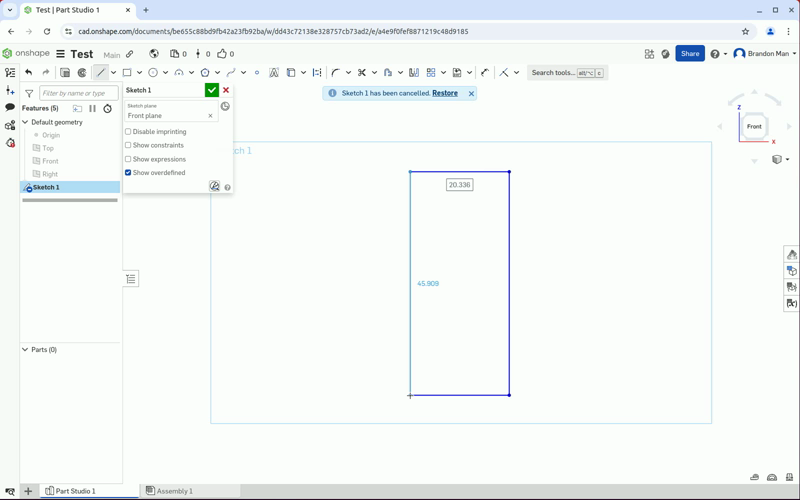
key(esc)
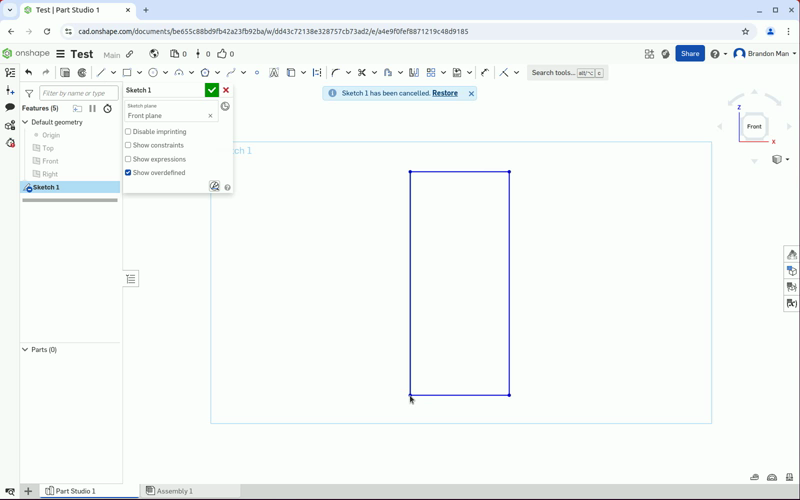
key(l)
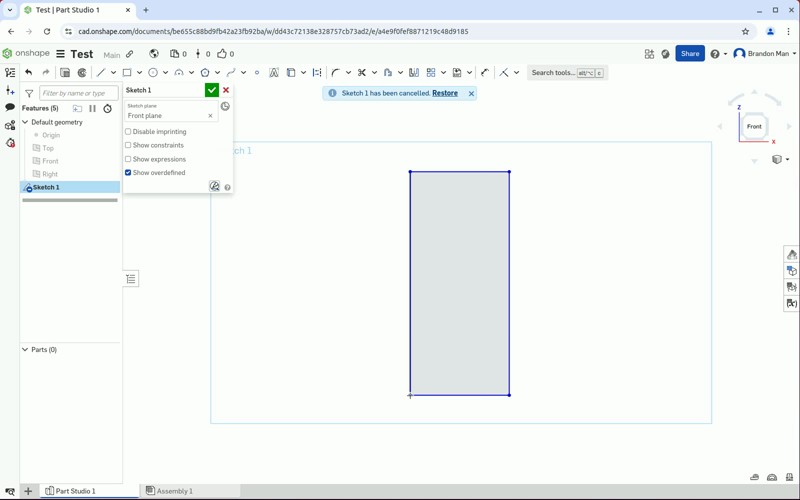
key_down(shift)
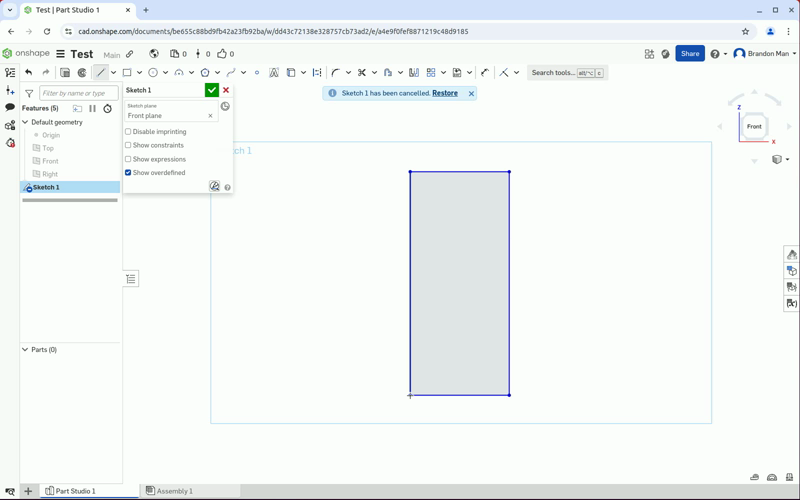
mouse_move(438, 367)
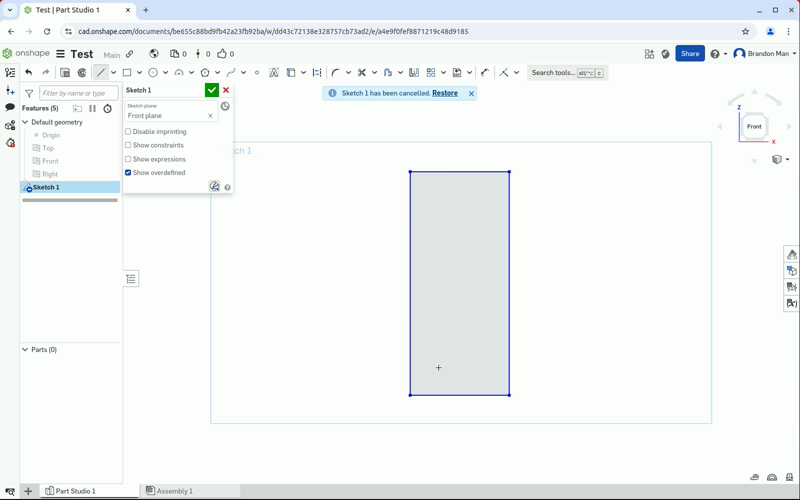
click(438, 367)
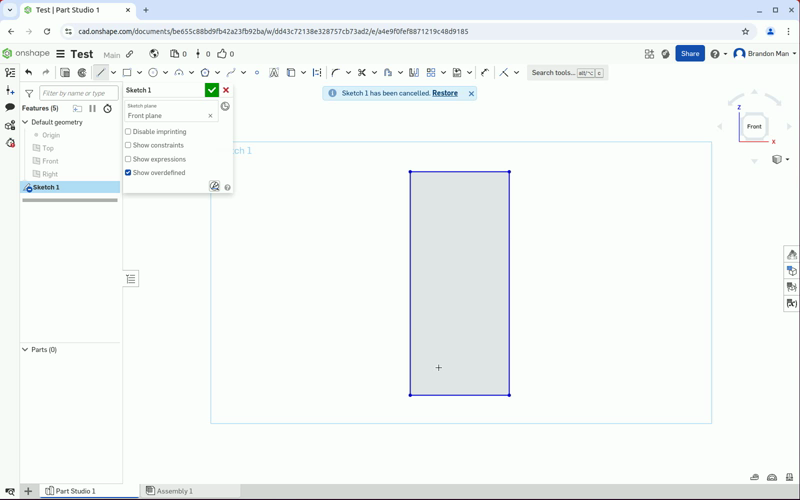
key_up(shift)
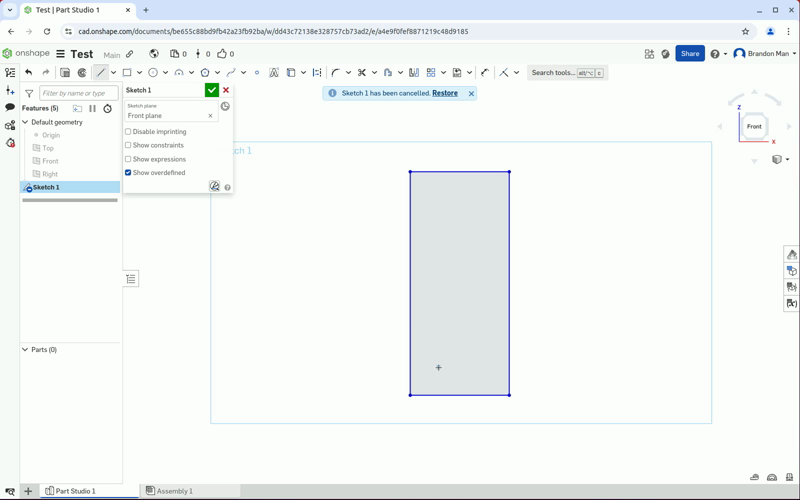
key_down(shift)
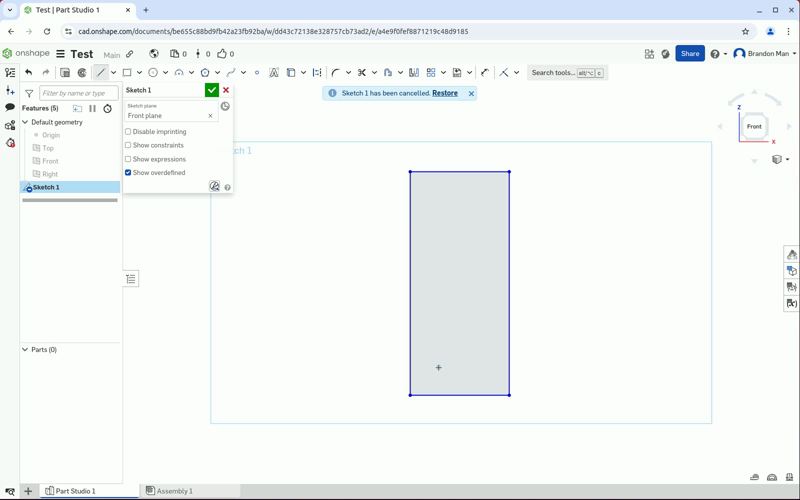
mouse_move(468, 367)
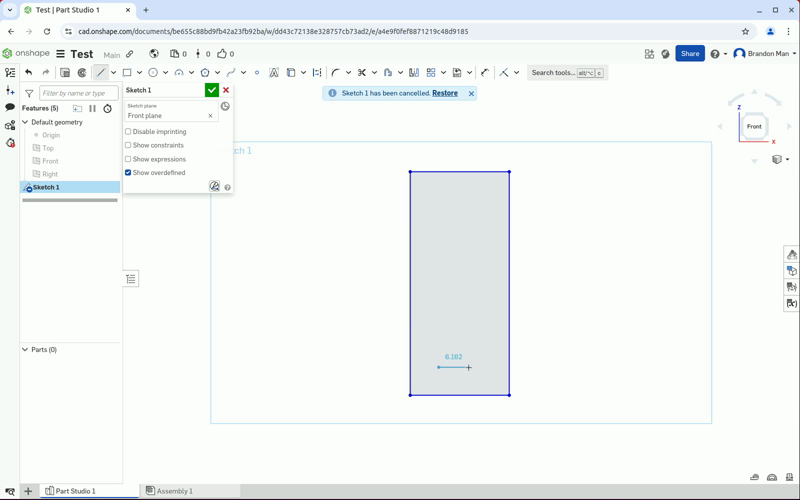
mouse_move(481, 367)
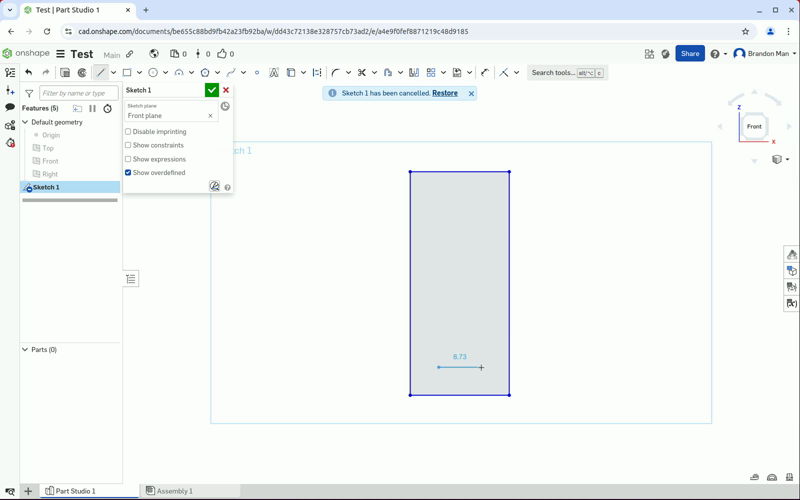
click(481, 367)
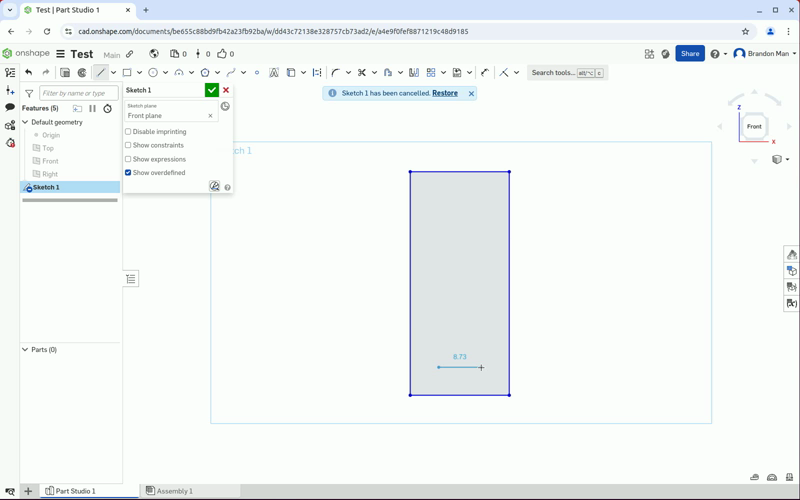
key_up(shift)
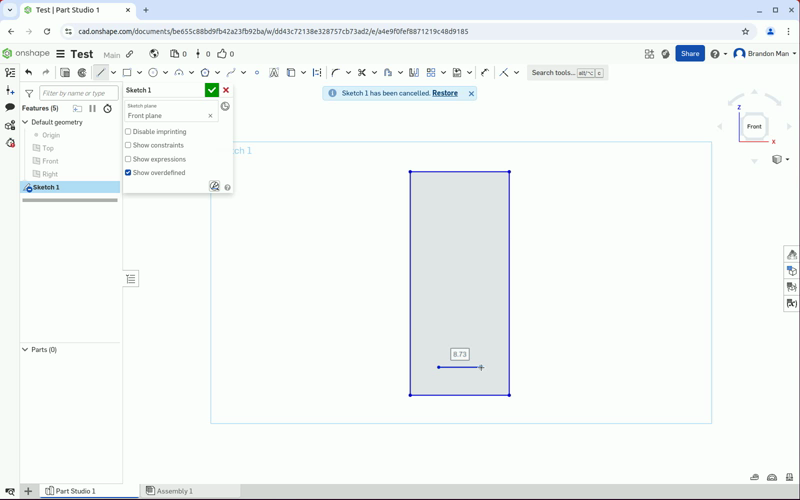
key_down(shift)
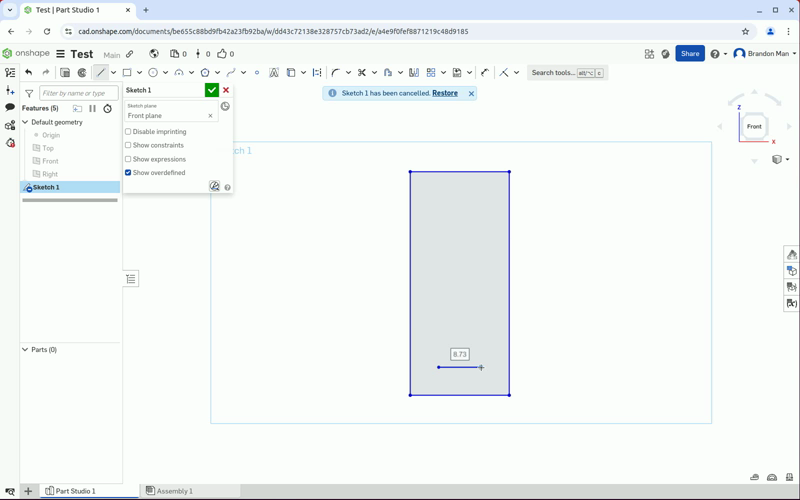
mouse_move(481, 199)
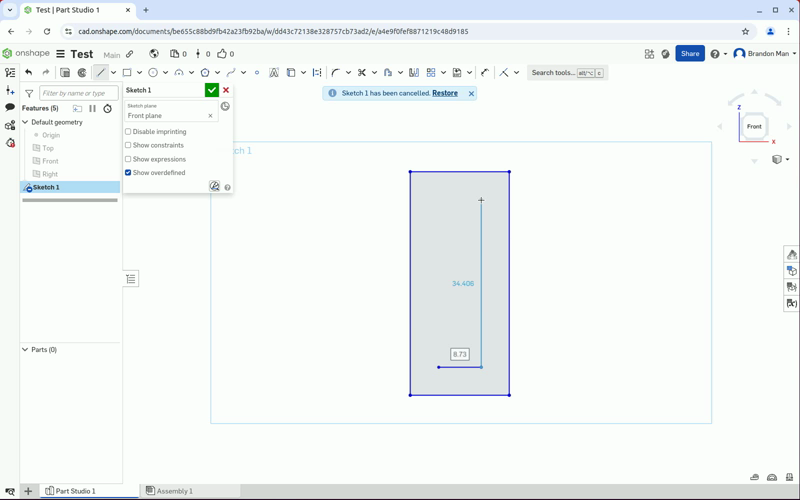
click(481, 199)
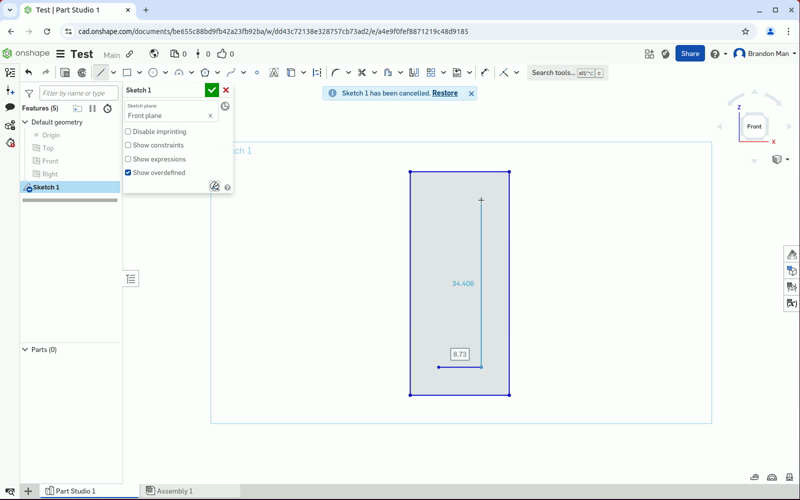
key_up(shift)
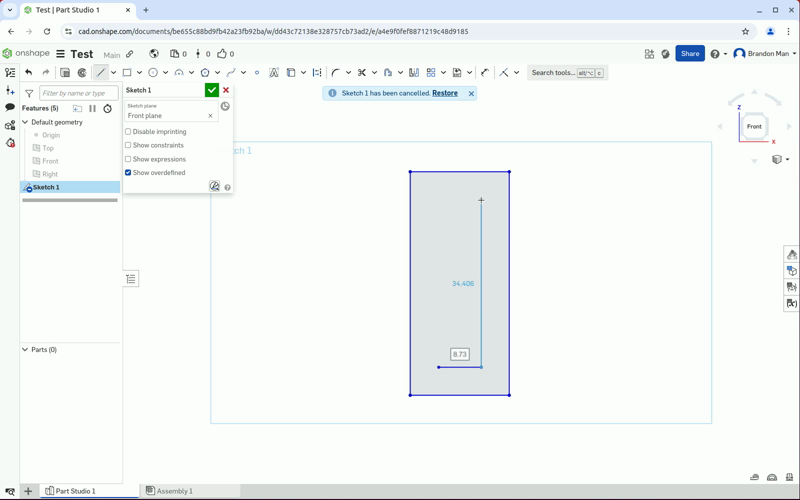
key_down(shift)
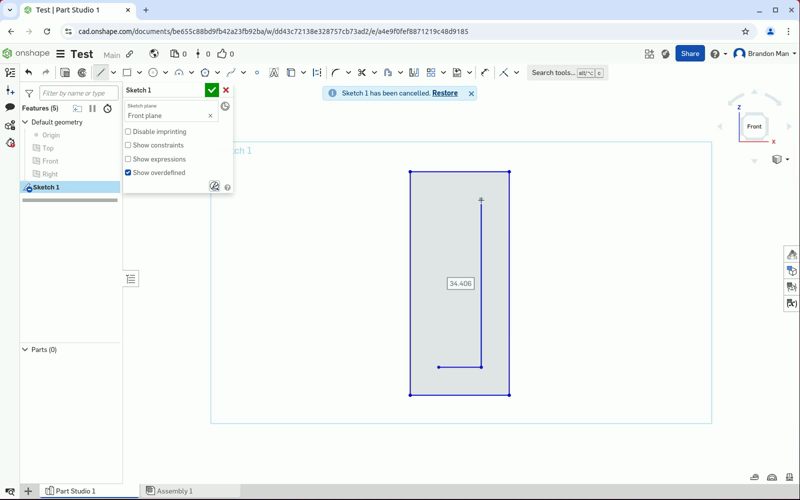
mouse_move(511, 199)
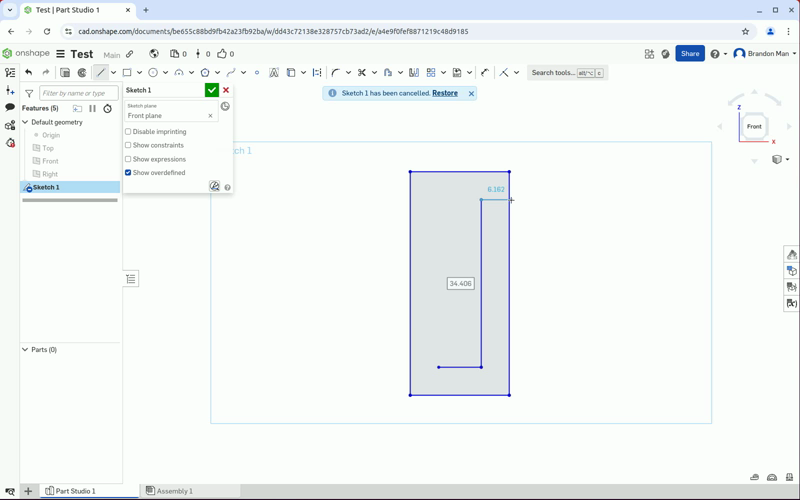
mouse_move(438, 199)
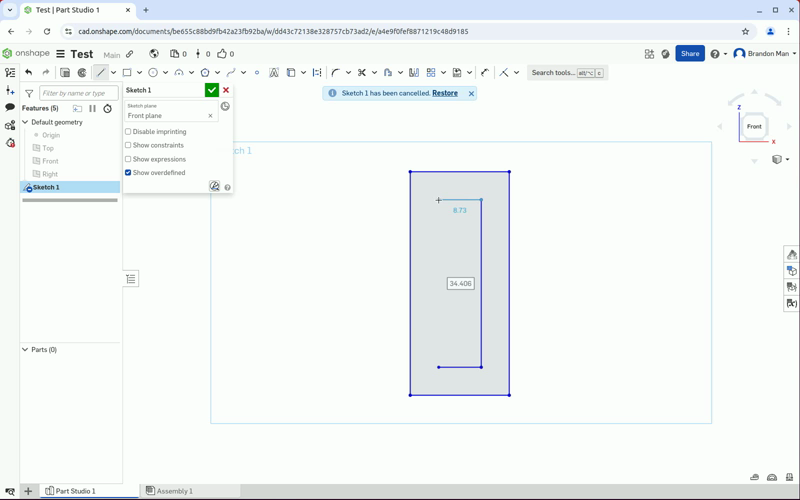
click(438, 199)
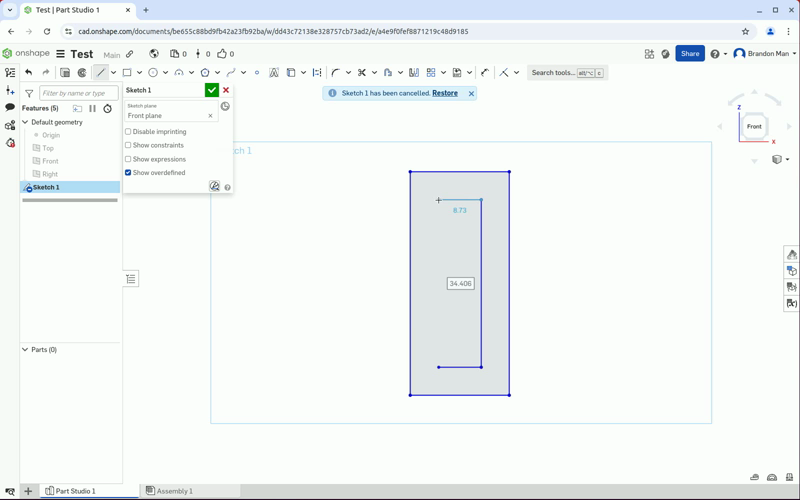
key_up(shift)
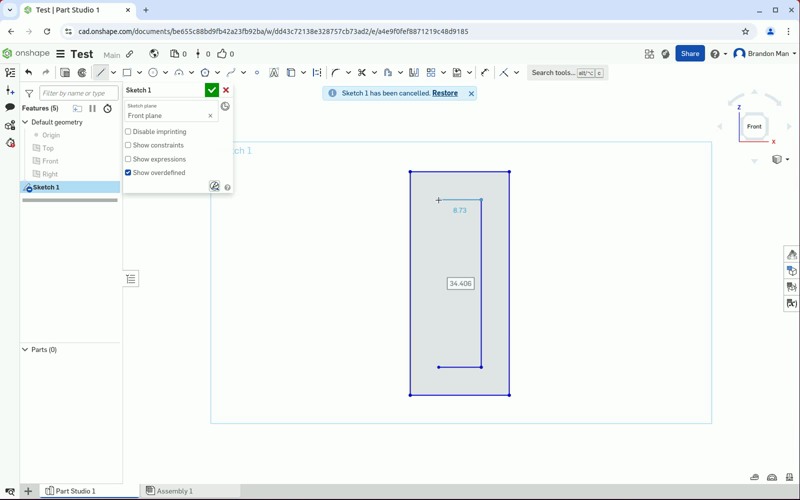
key_down(shift)
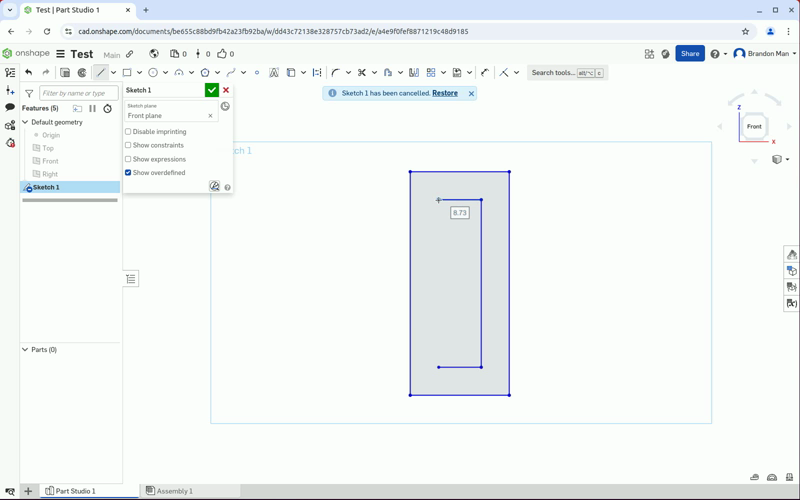
mouse_move(438, 367)
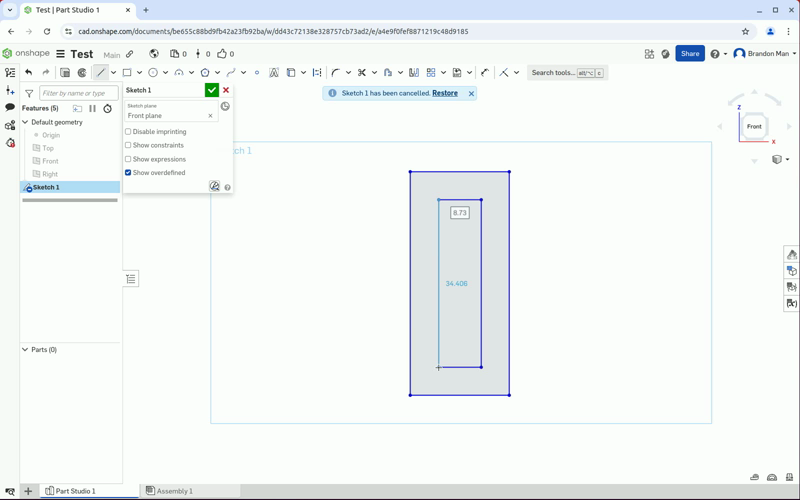
key_up(shift)
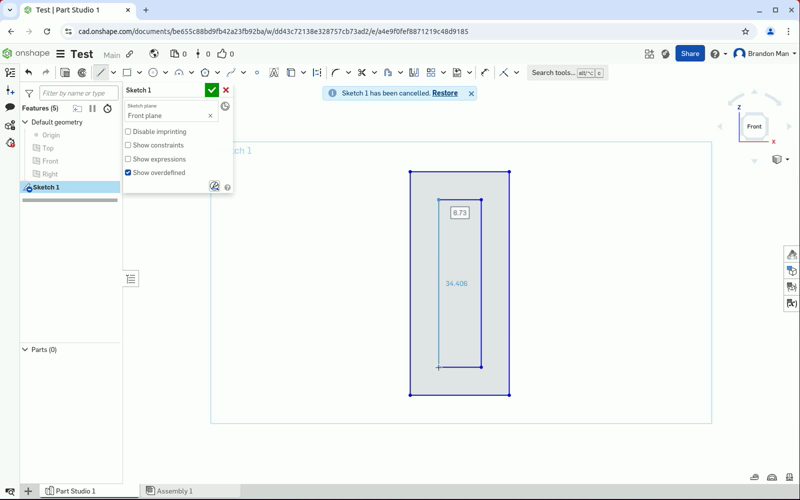
click(438, 367)
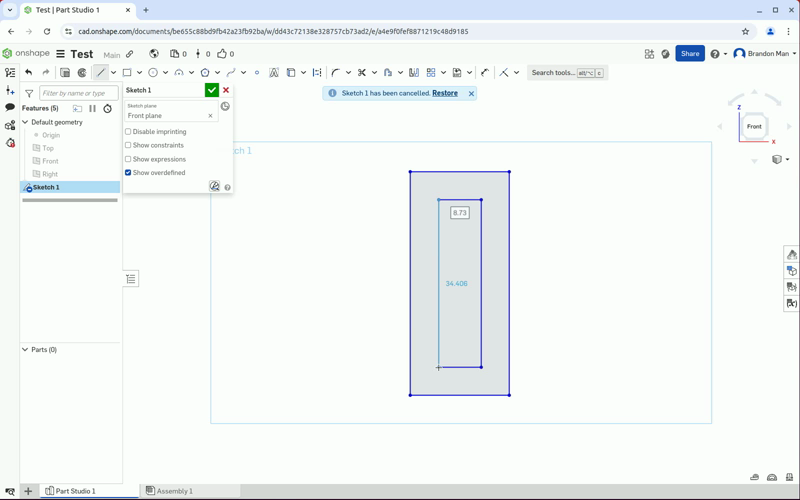
key(esc)
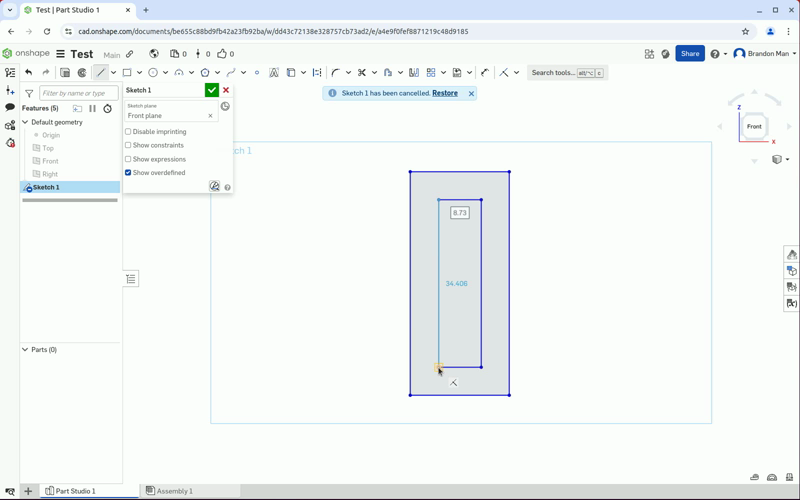
mouse_move(469, 383)
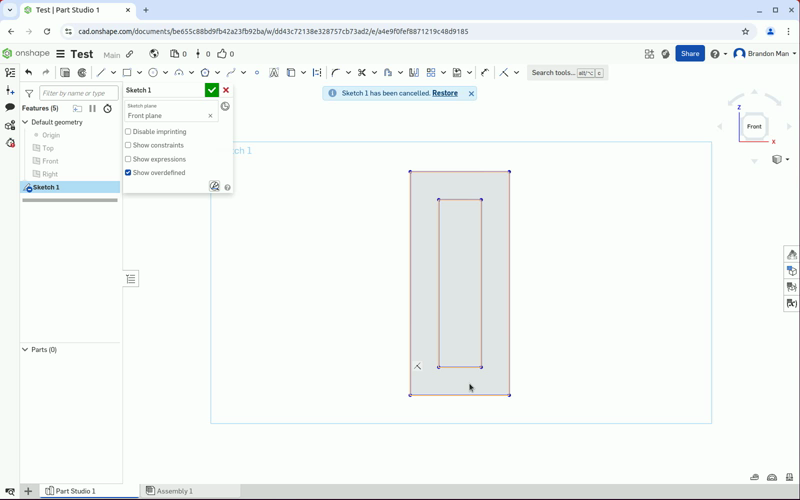
click(469, 383)
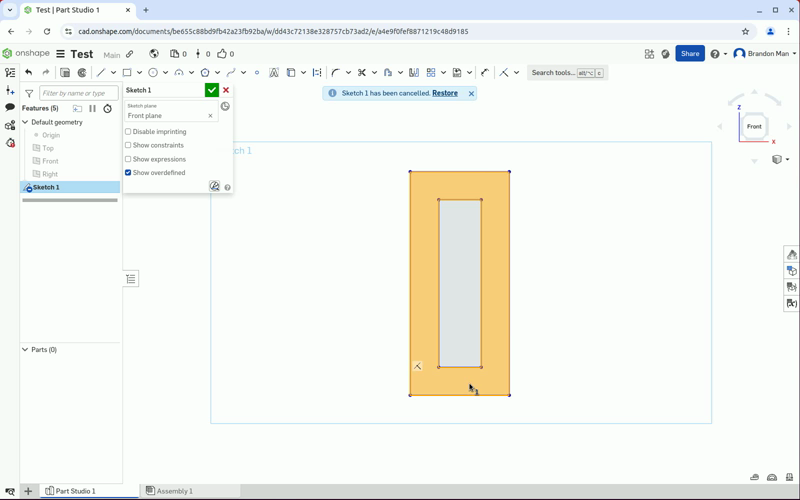
mouse_move(73, 352)
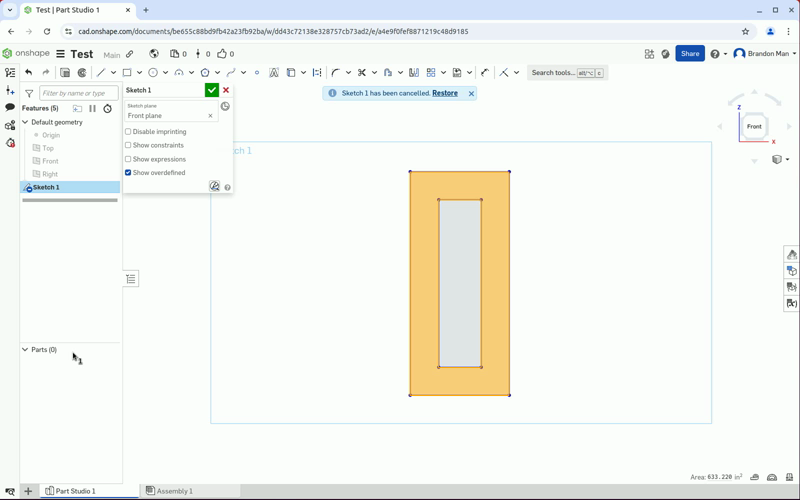
key(shift+y)
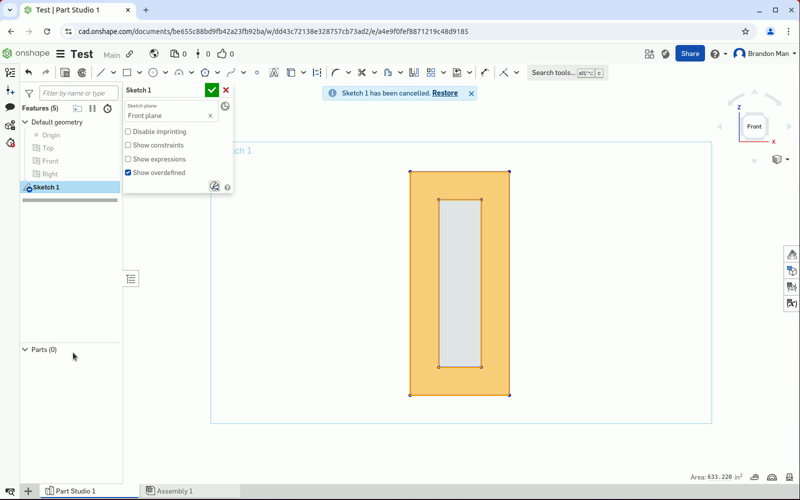
key(shift+e)
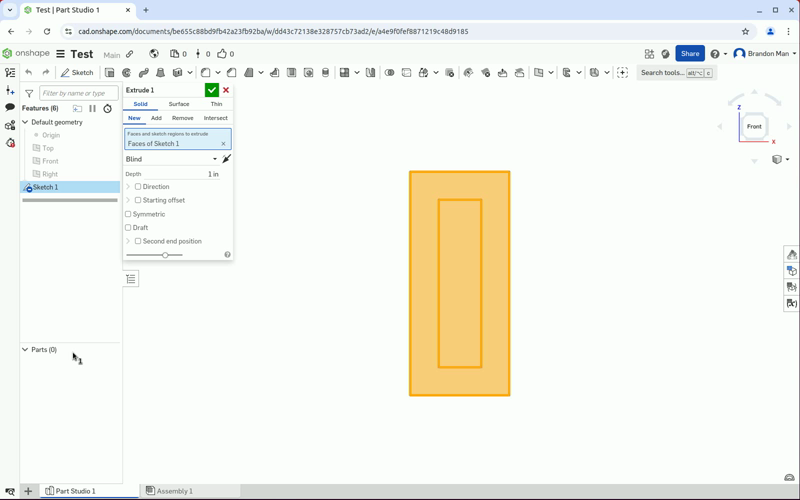
mouse_move(143, 106)
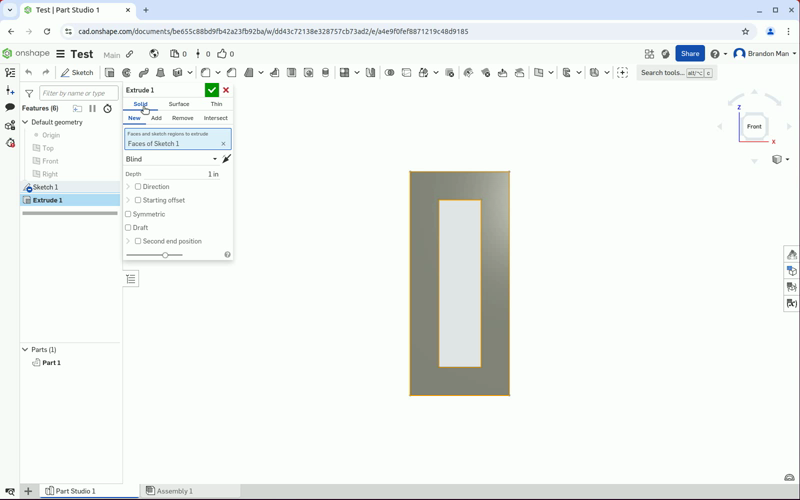
click(143, 106)
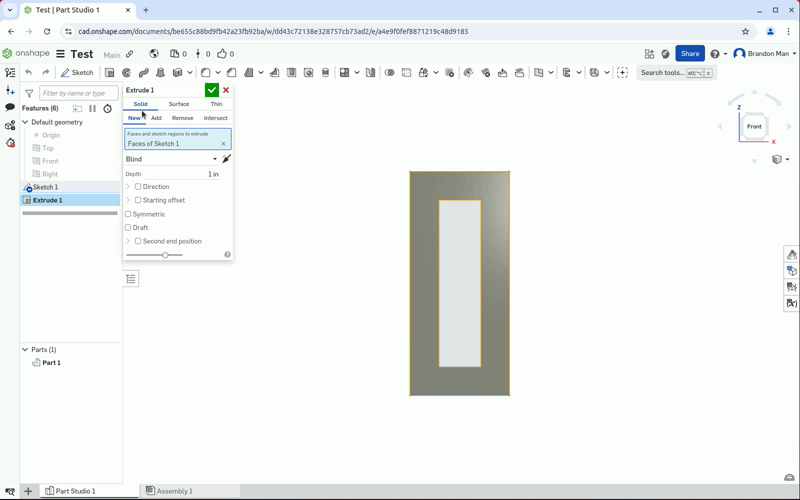
mouse_move(137, 120)
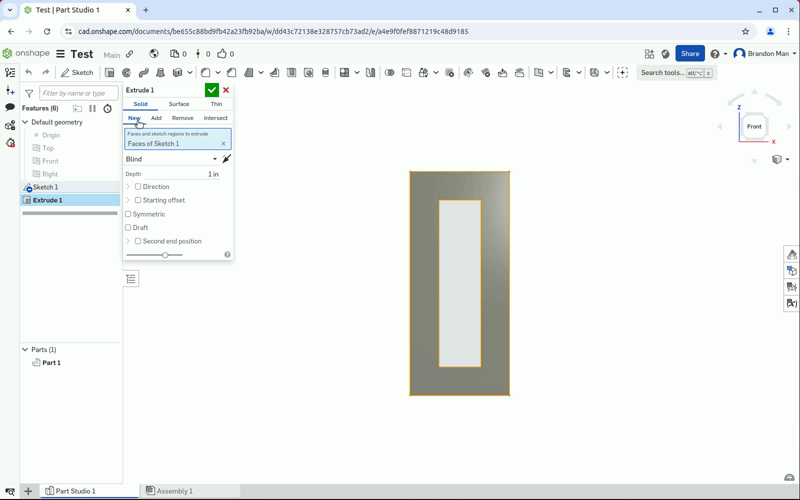
click(137, 120)
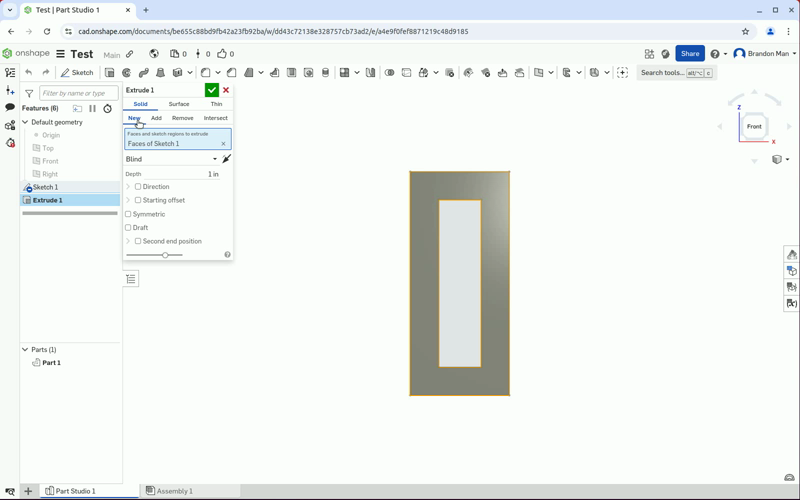
key(tab, 4)
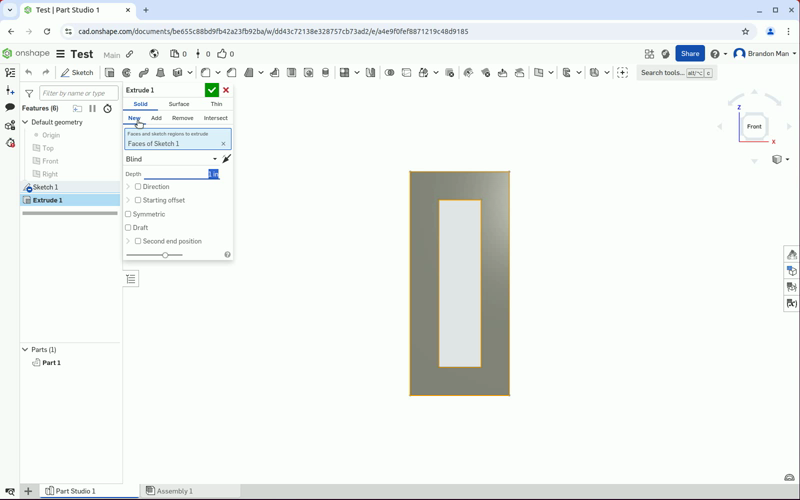
text(2.166)
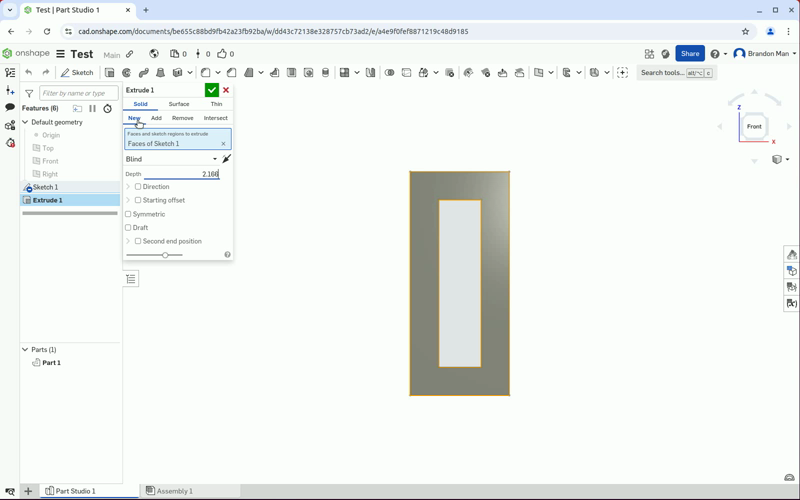
key(enter)
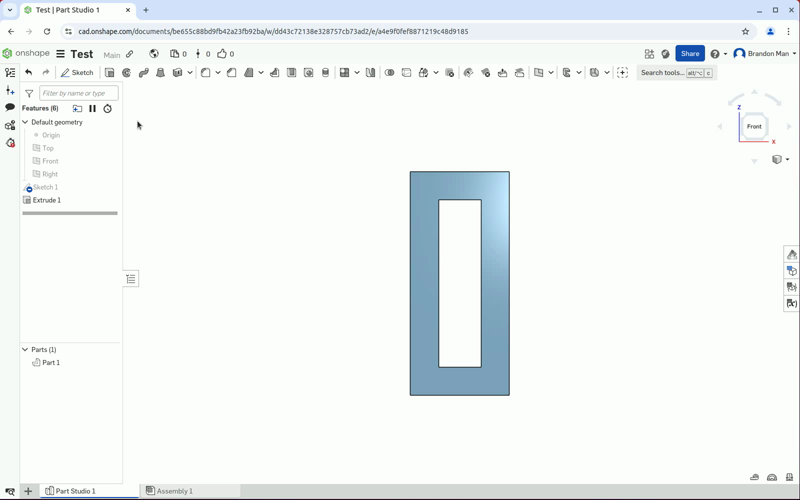
key(shift+h)
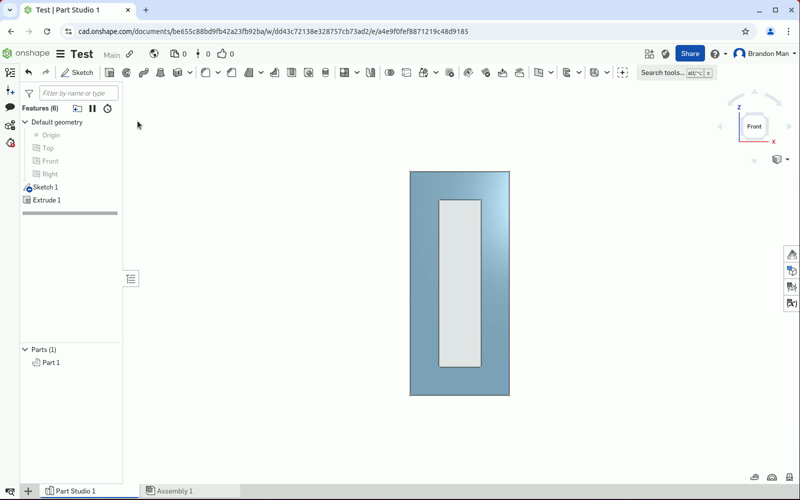
key(shift+h)
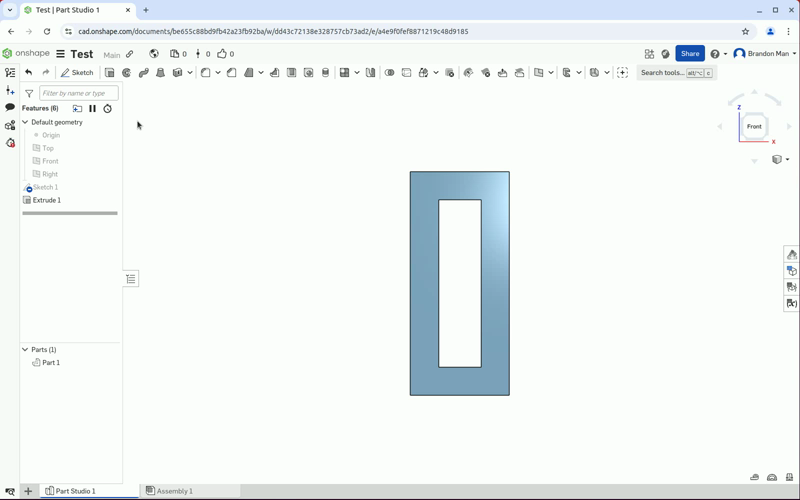
mouse_move(73, 189)
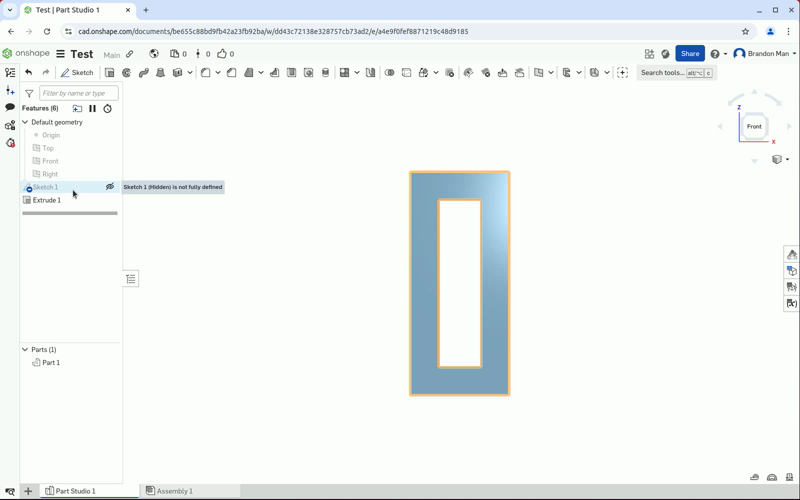
click(73, 189)
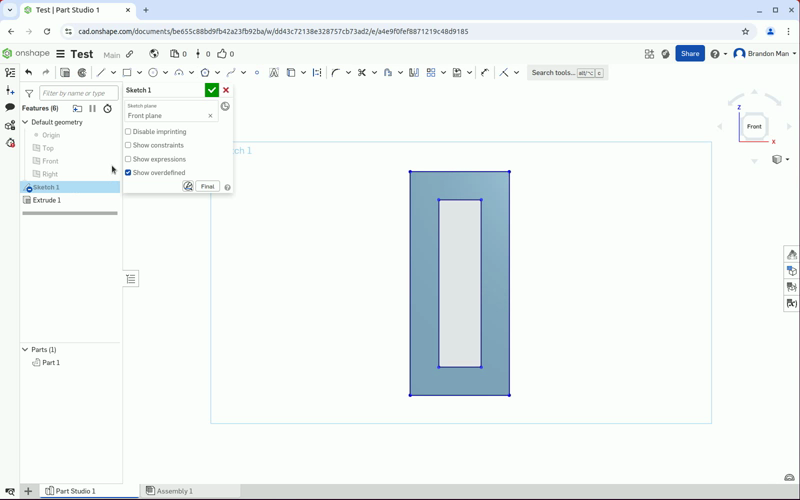
mouse_move(229, 92)
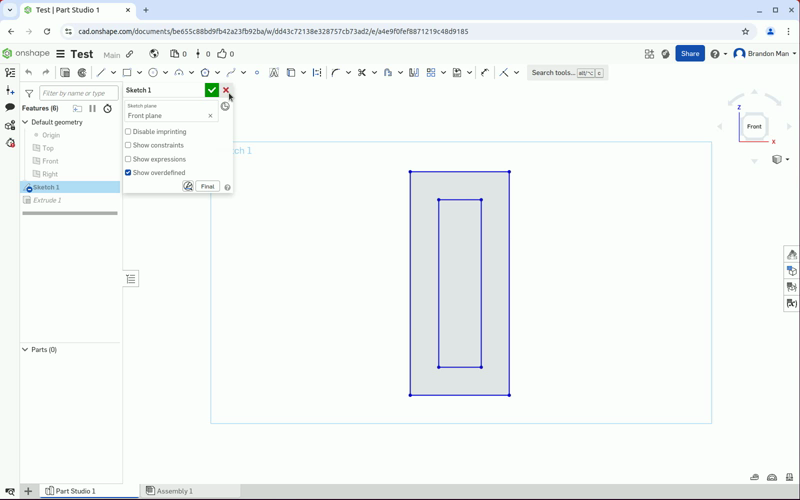
click(229, 92)
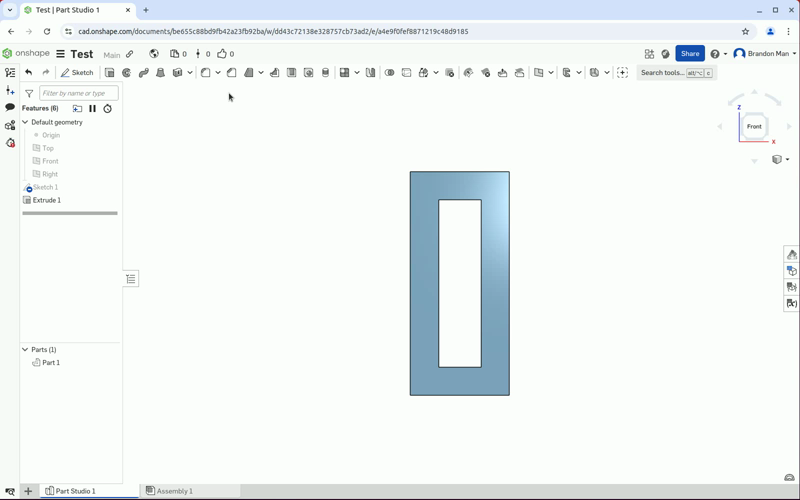
mouse_move(541, 75)
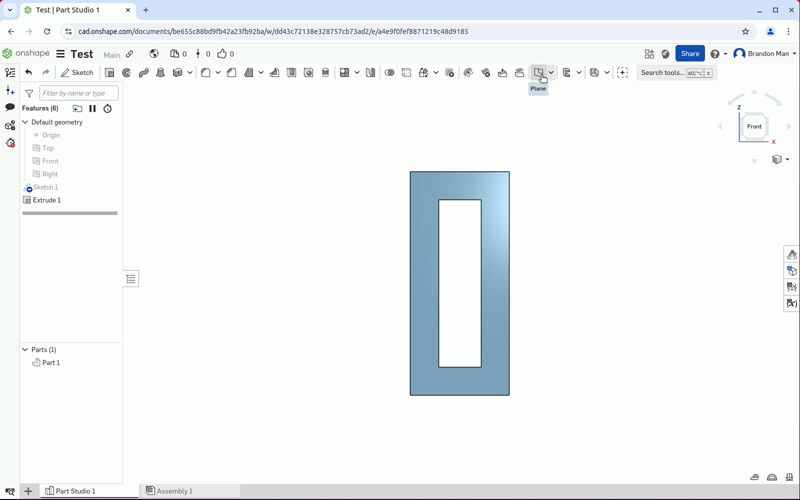
click(541, 75)
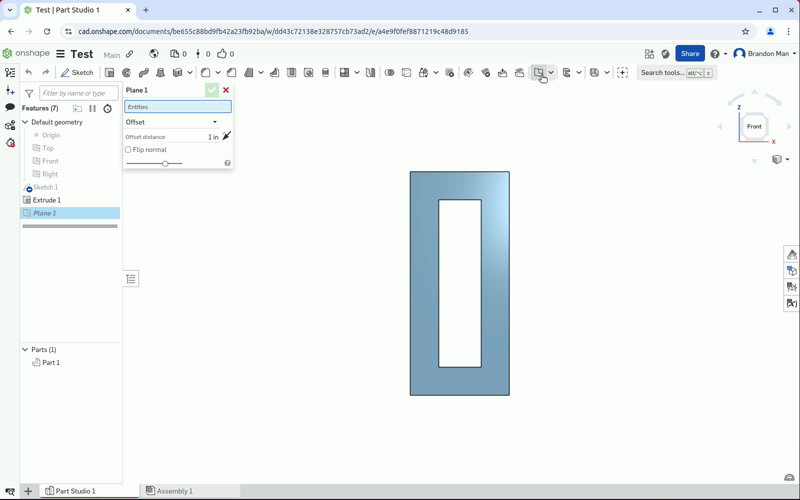
mouse_move(73, 163)
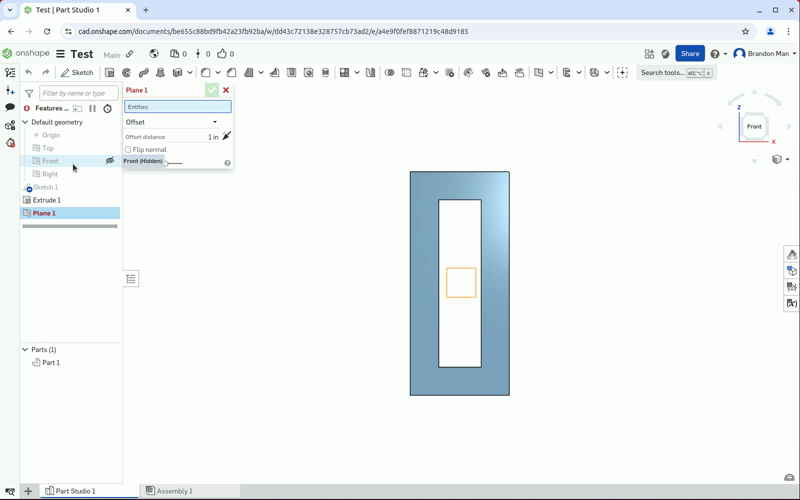
click(73, 163)
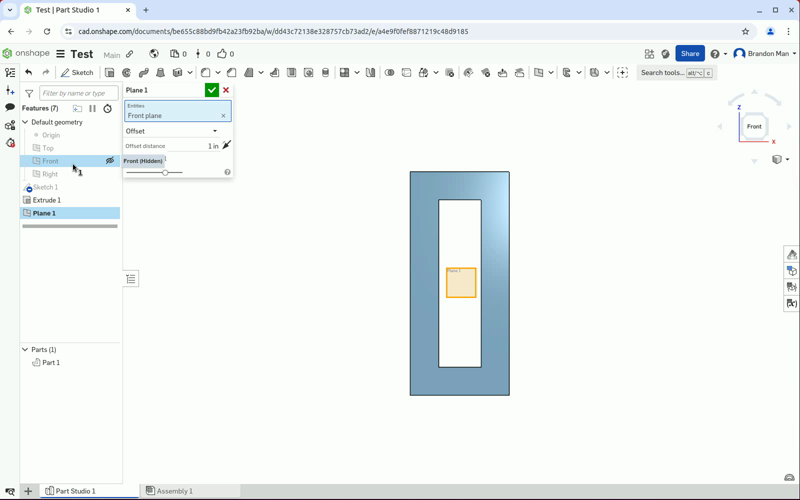
key(tab, 2)
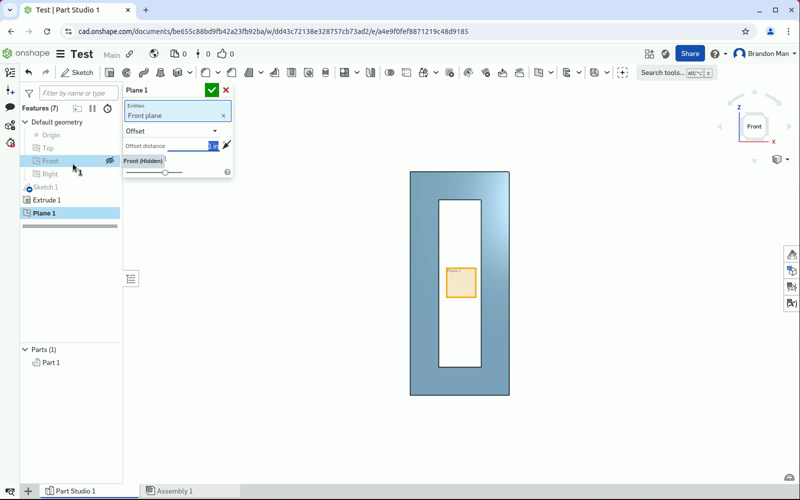
text(2.157)
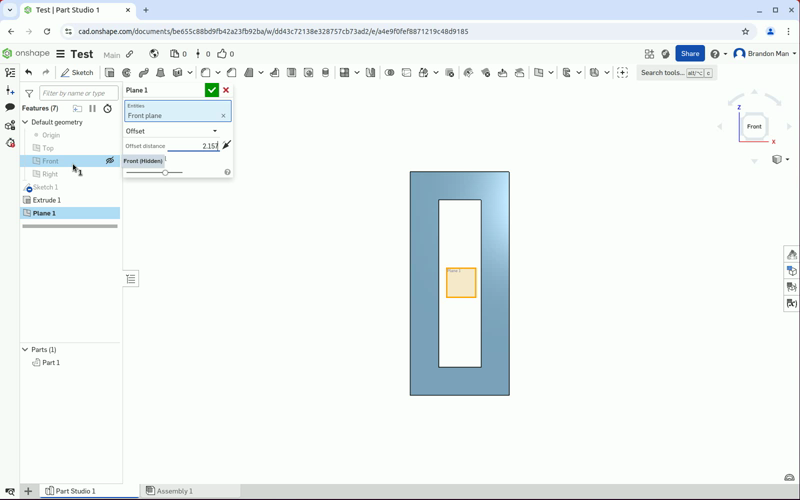
key(enter, 2)
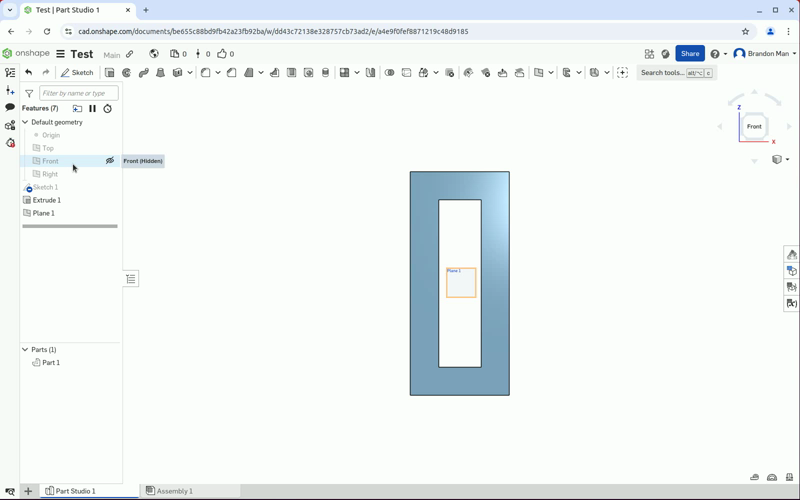
key(shift+s)
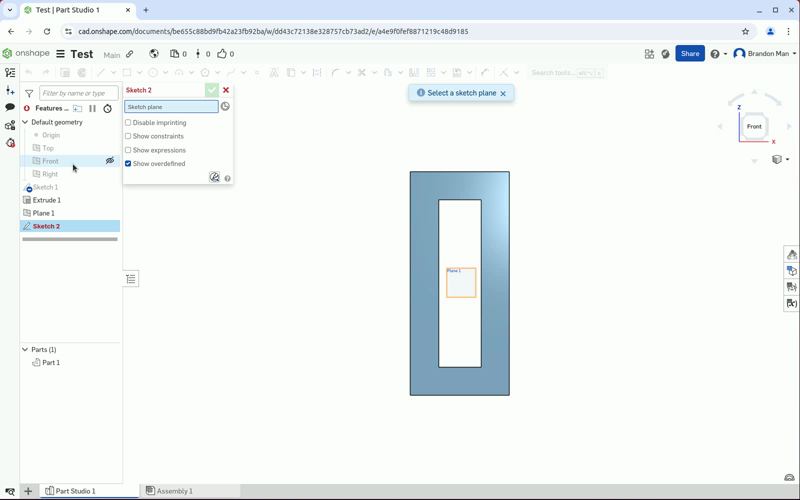
mouse_move(73, 215)
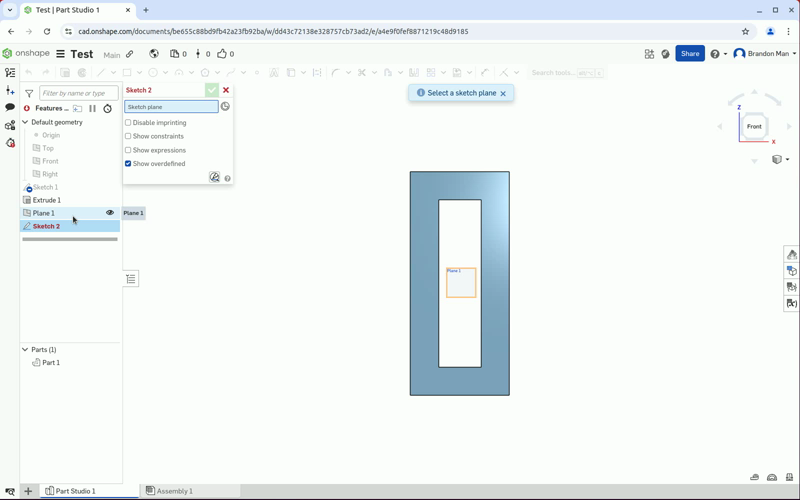
click(73, 215)
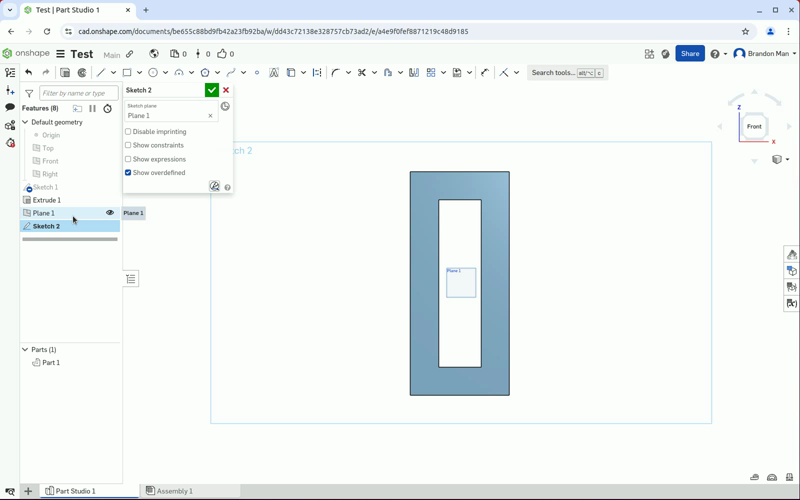
mouse_move(73, 352)
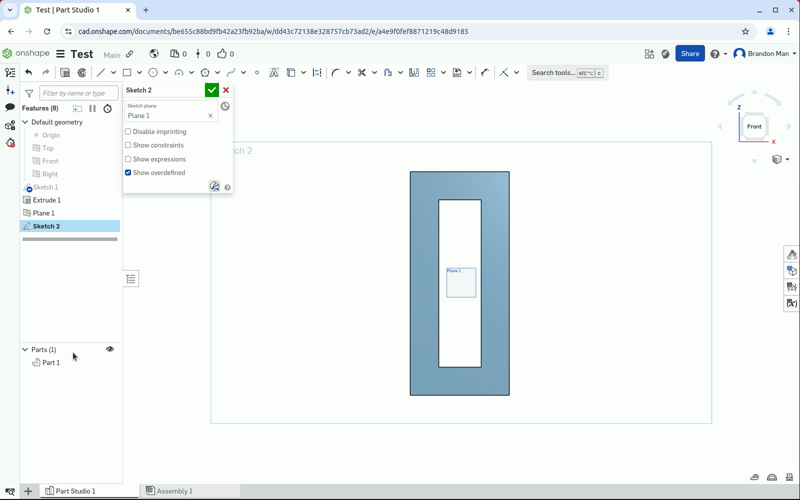
key(y)
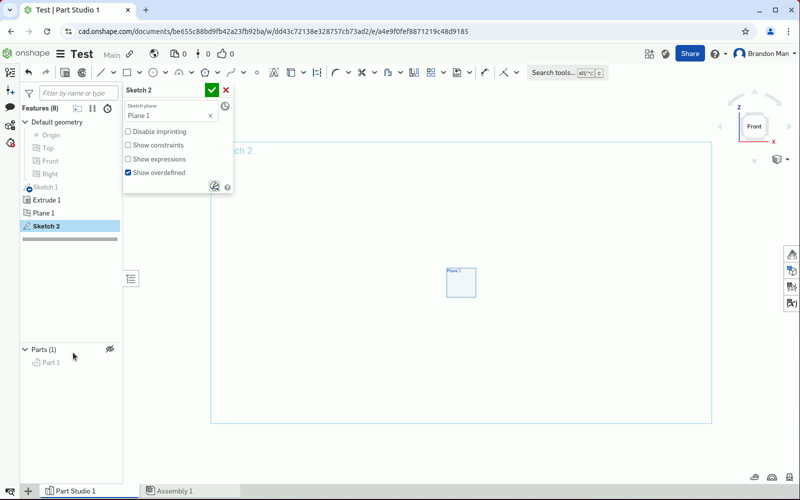
key(l)
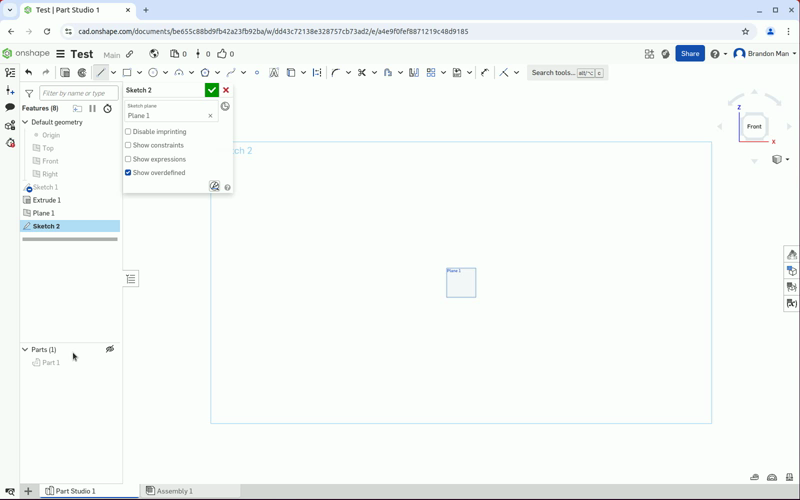
key_down(shift)
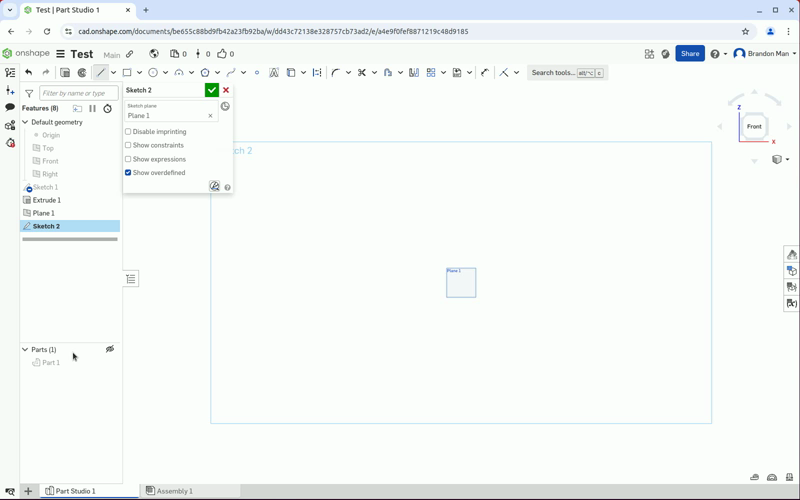
mouse_move(433, 373)
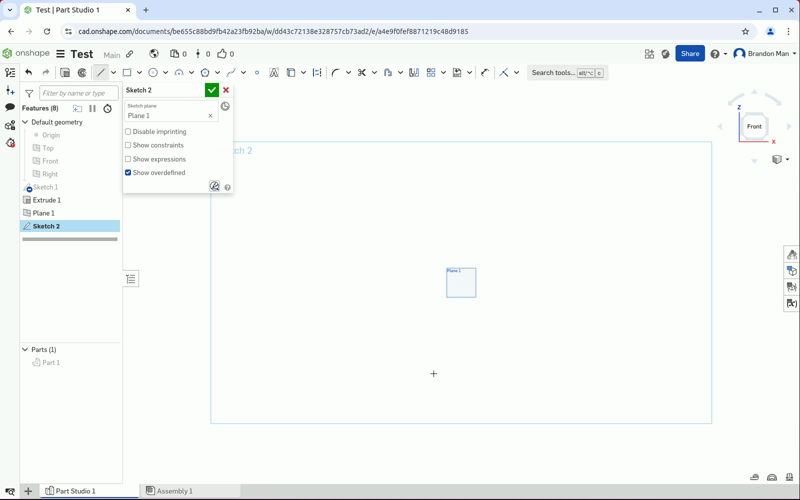
click(433, 373)
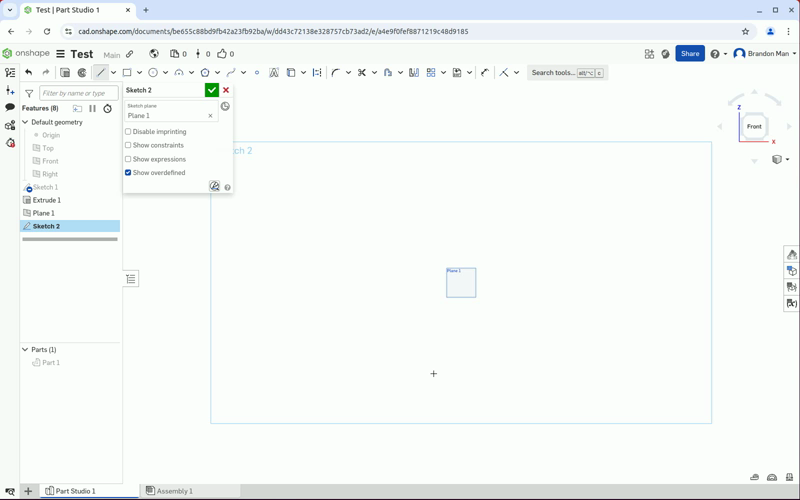
key_up(shift)
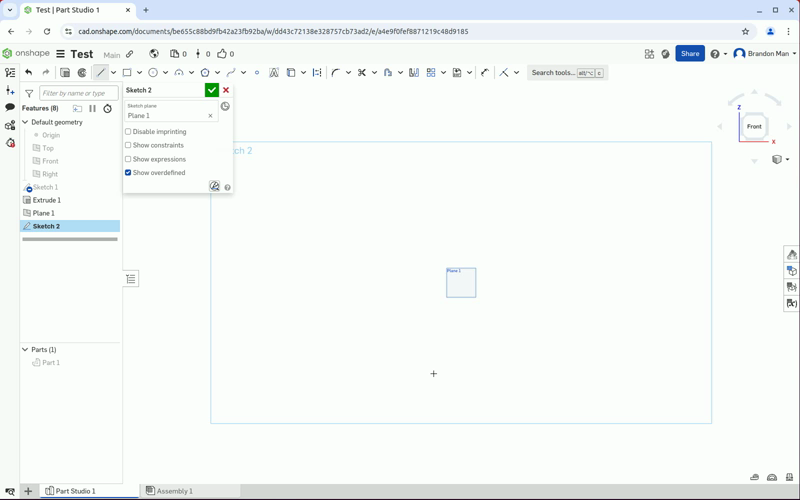
key_down(shift)
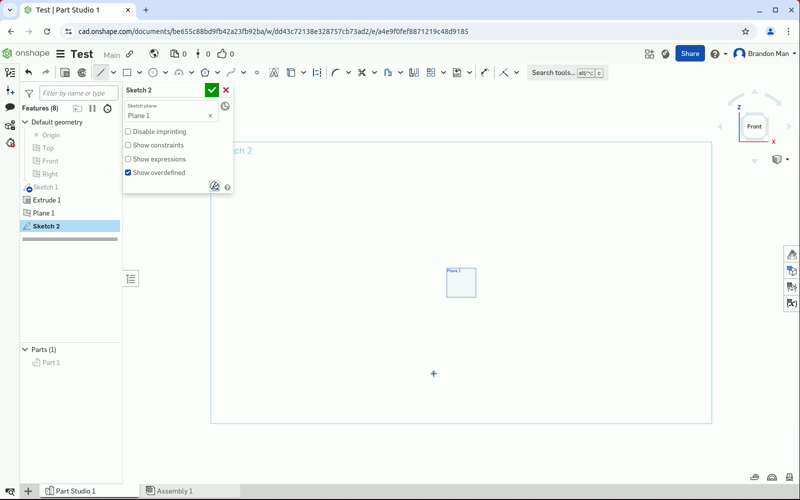
mouse_move(463, 373)
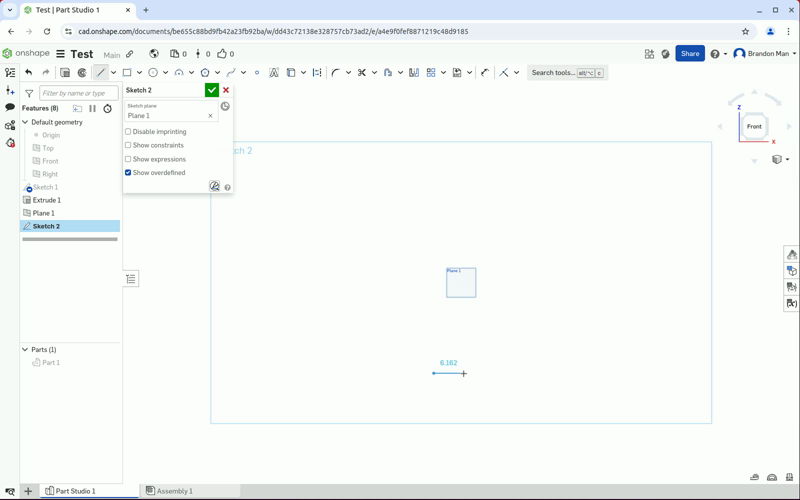
mouse_move(441, 373)
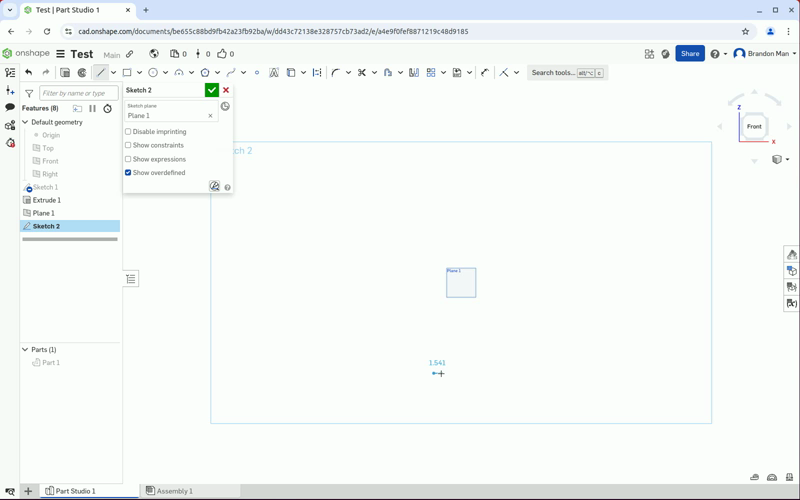
click(441, 373)
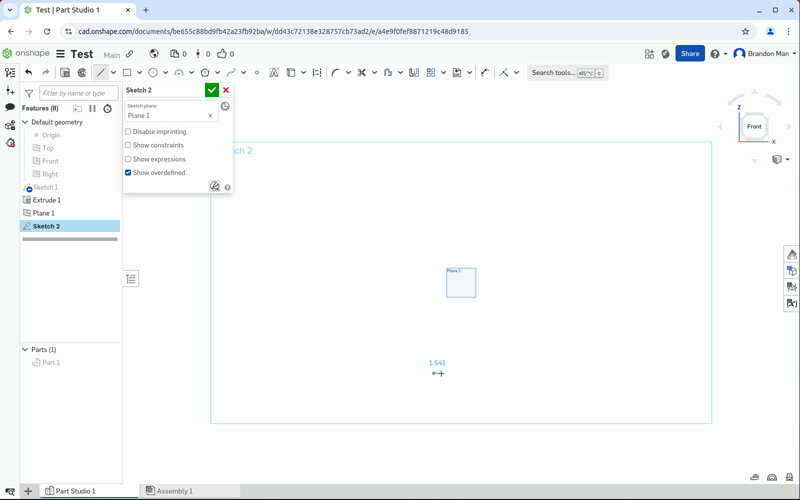
key_up(shift)
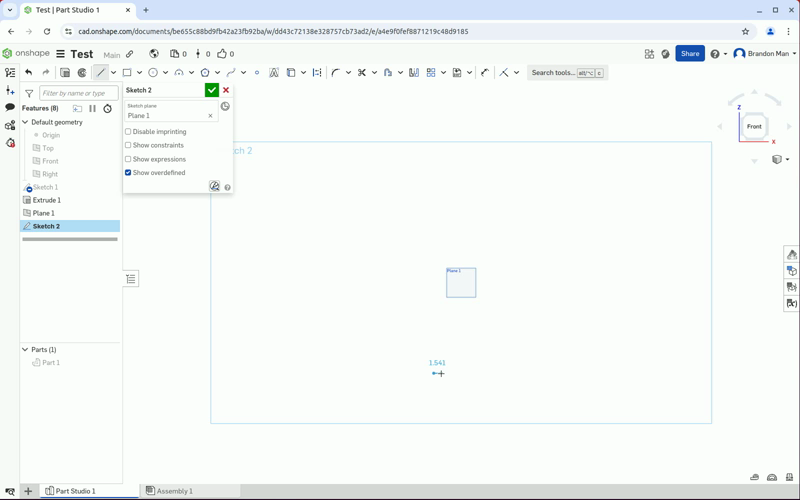
key_down(shift)
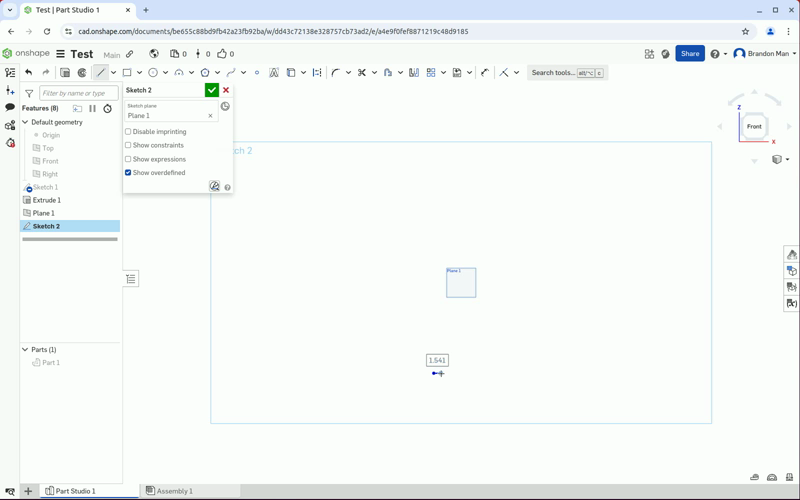
mouse_move(471, 373)
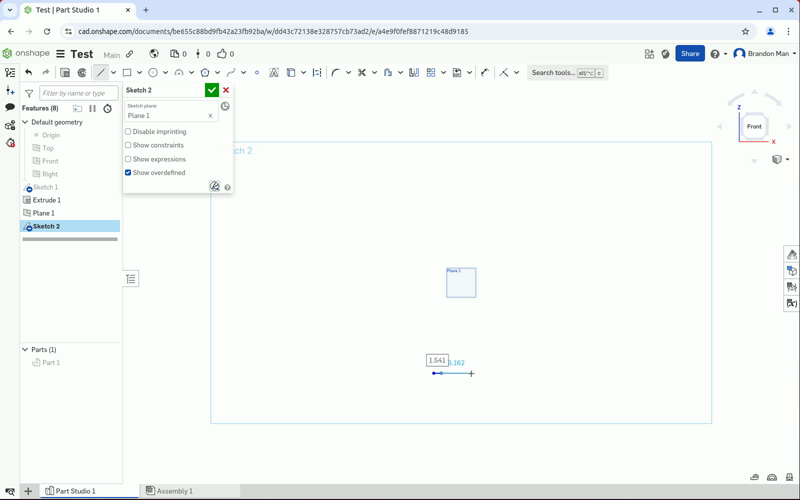
mouse_move(441, 365)
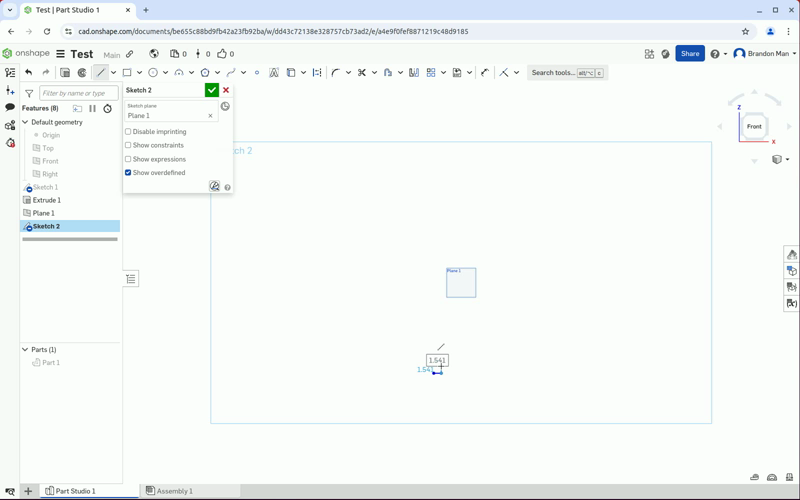
scroll(6)
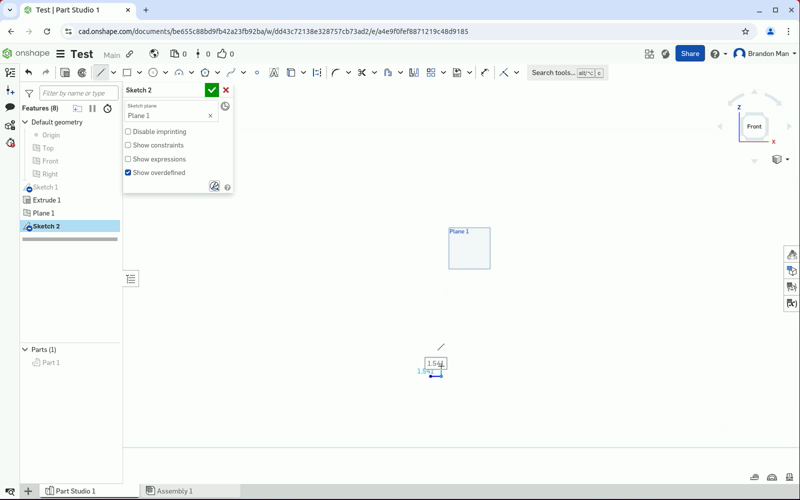
scroll(6)
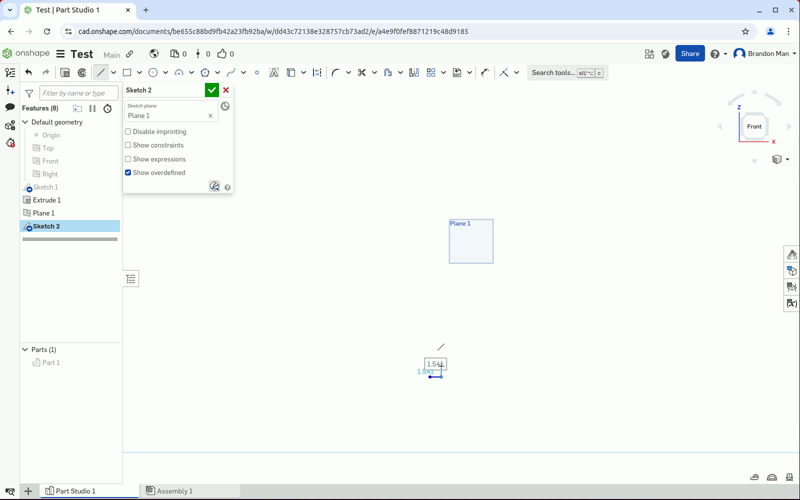
scroll(6)
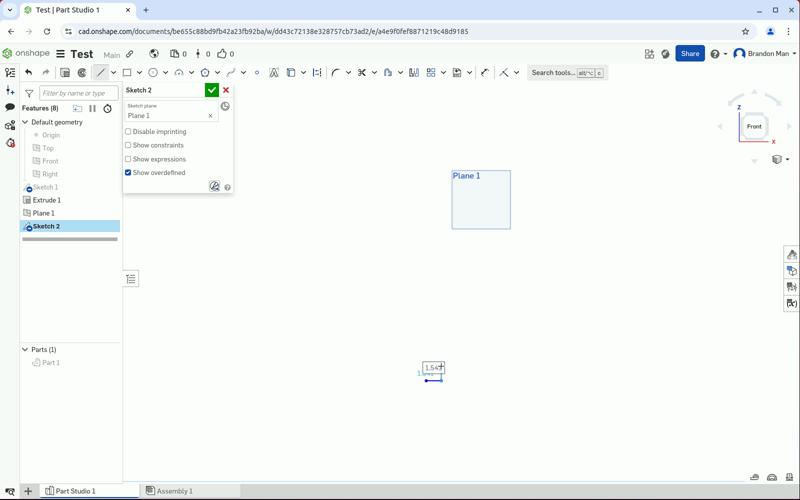
scroll(6)
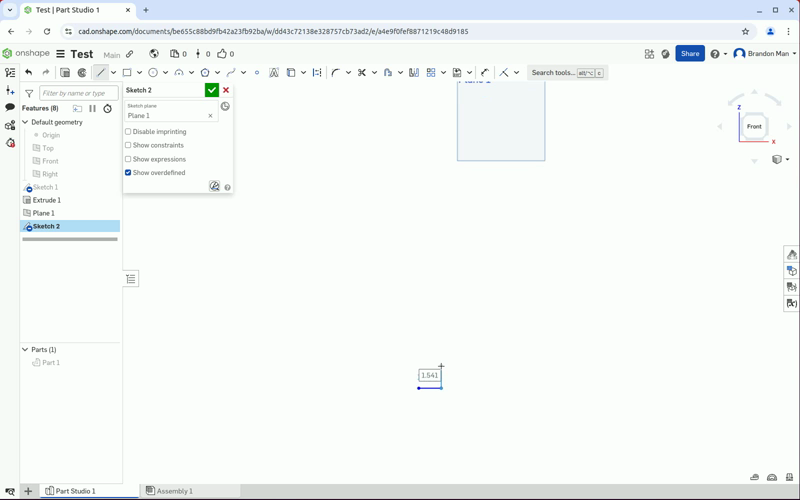
scroll(6)
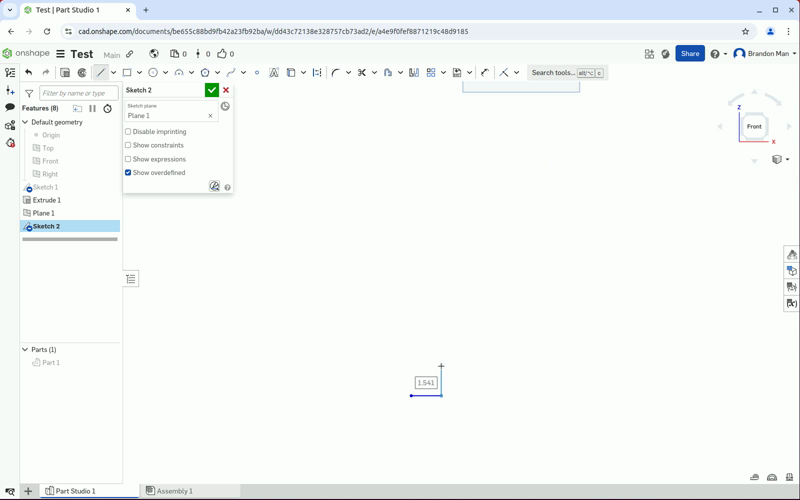
scroll(6)
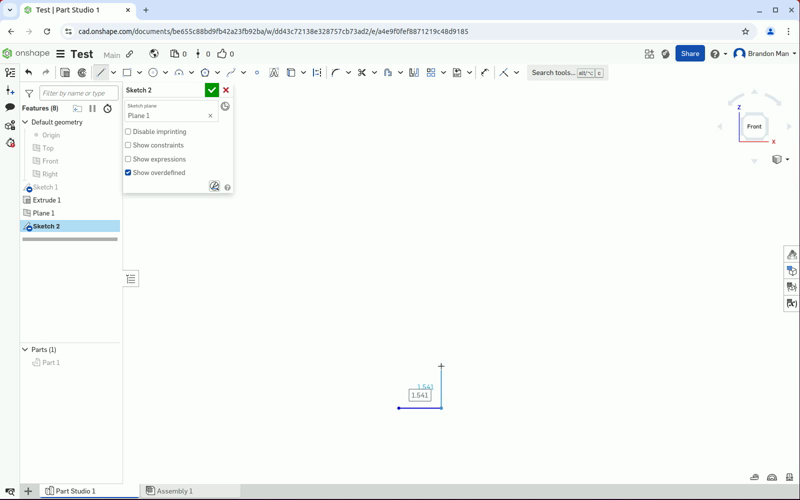
scroll(6)
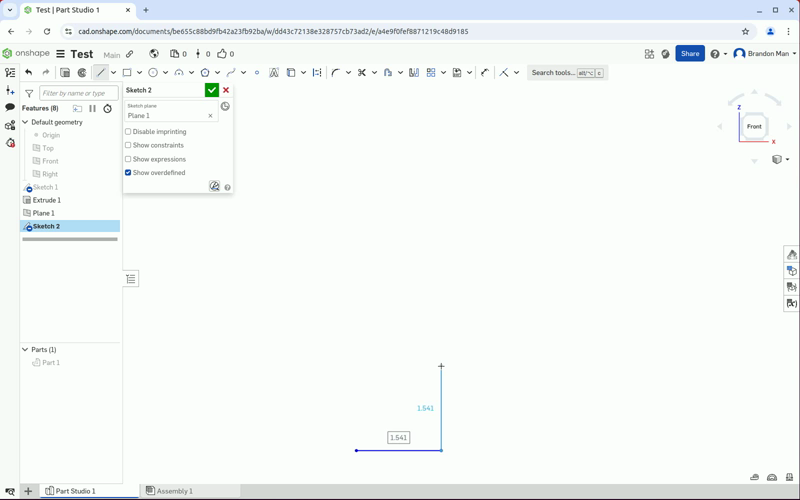
click(441, 365)
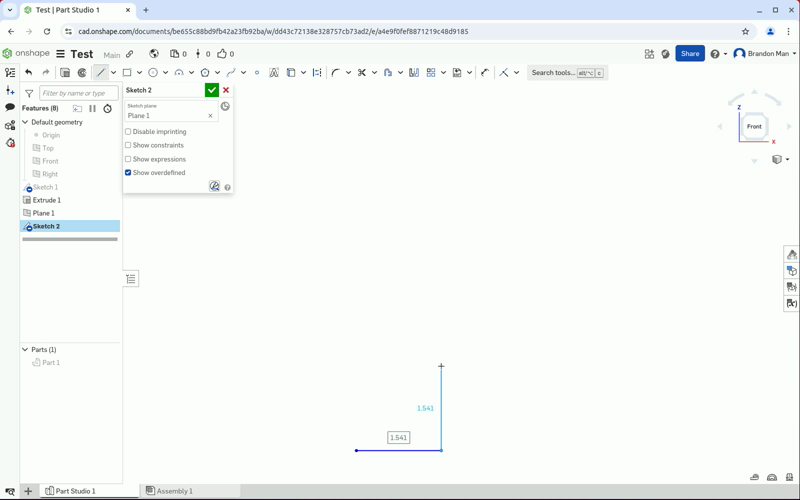
scroll(-6)
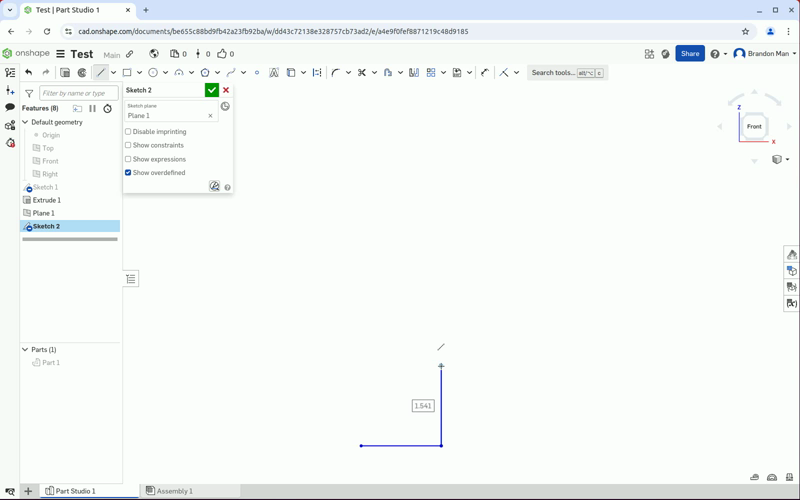
scroll(-6)
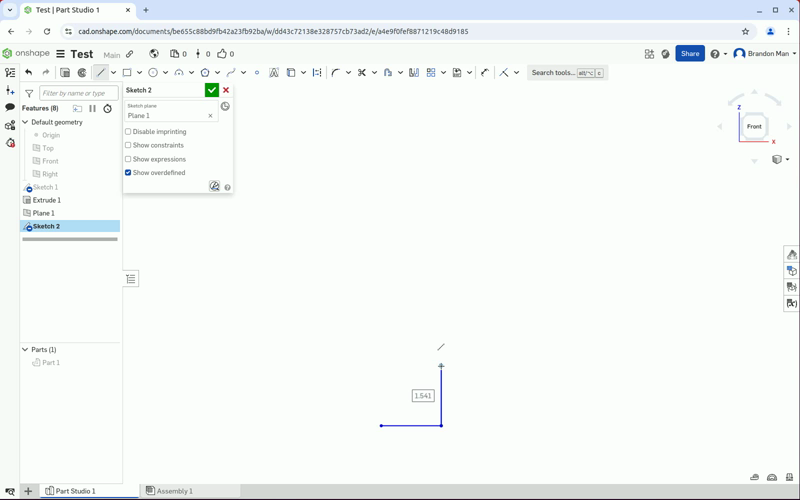
scroll(-6)
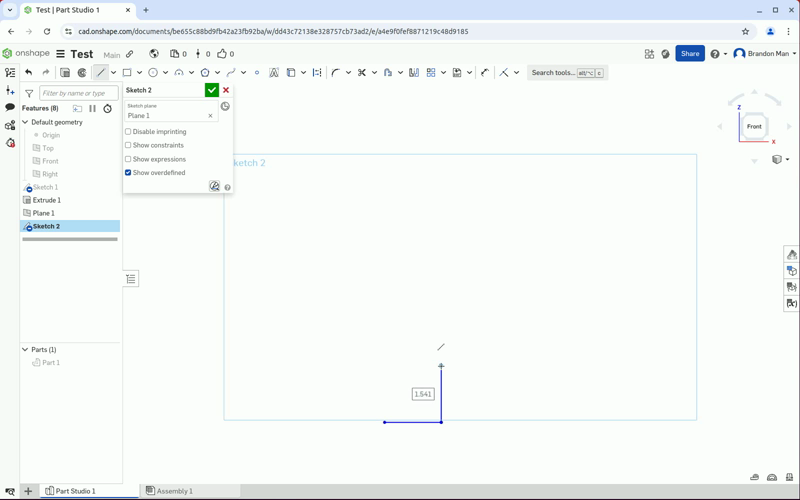
scroll(-6)
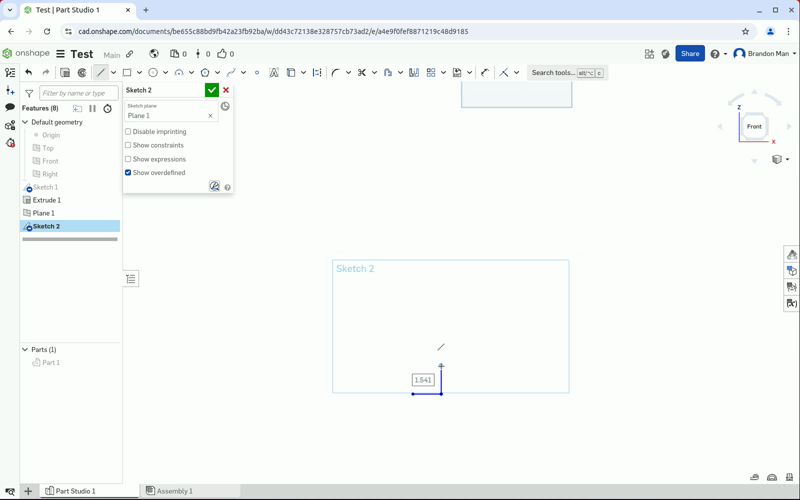
scroll(-6)
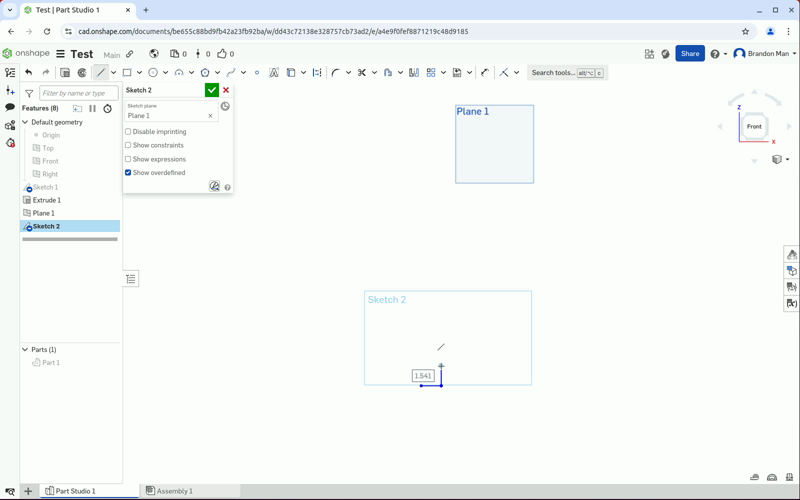
scroll(-6)
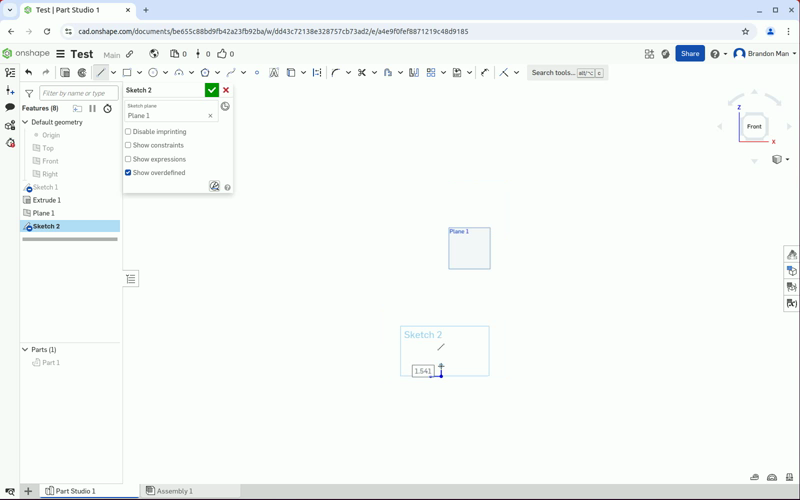
scroll(-6)
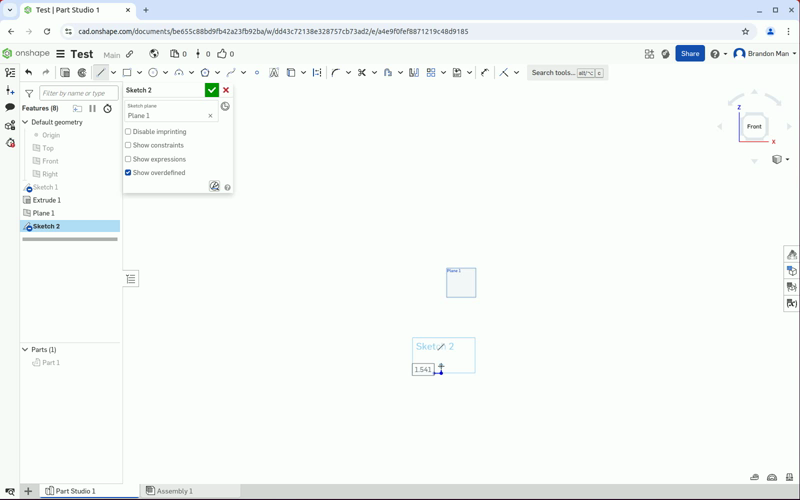
key_up(shift)
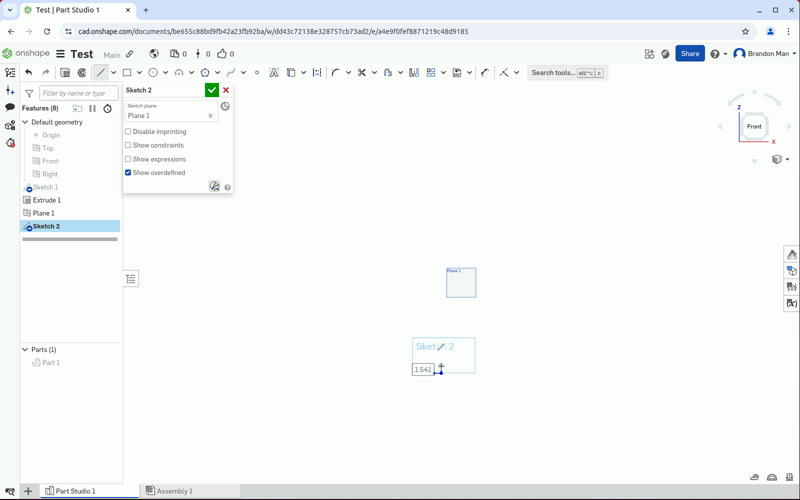
key_down(shift)
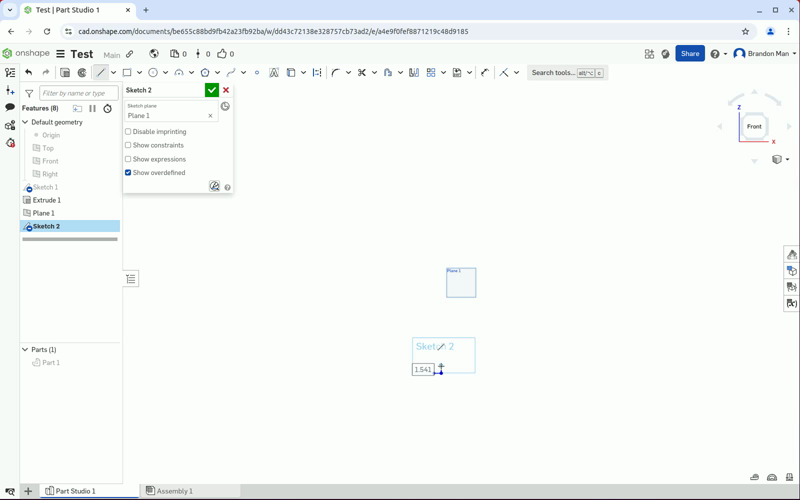
mouse_move(441, 201)
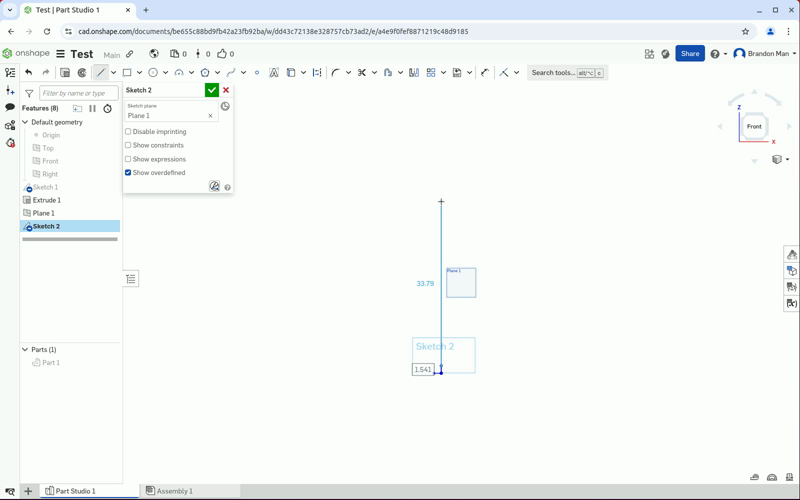
click(441, 201)
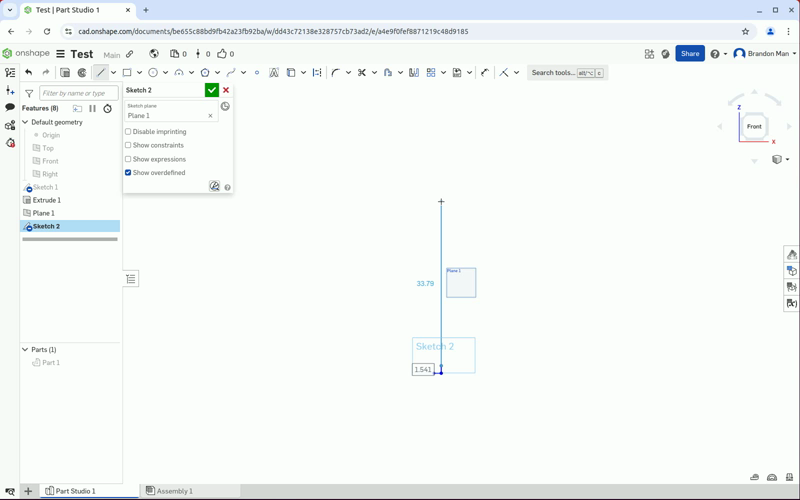
key_up(shift)
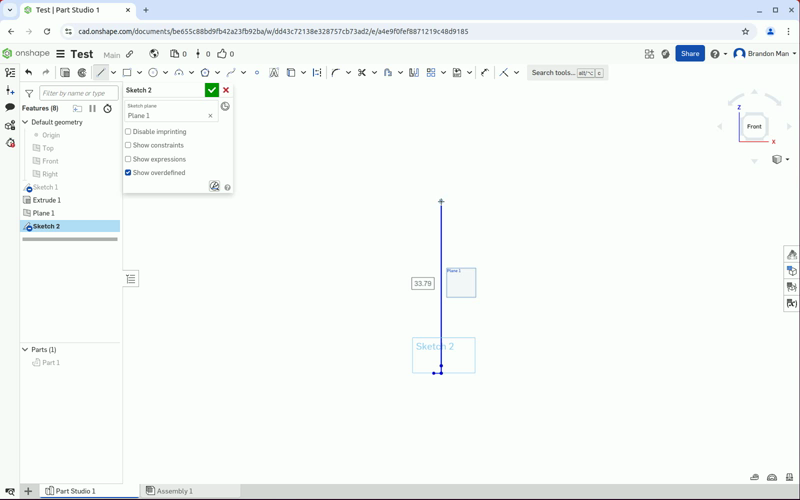
key_down(shift)
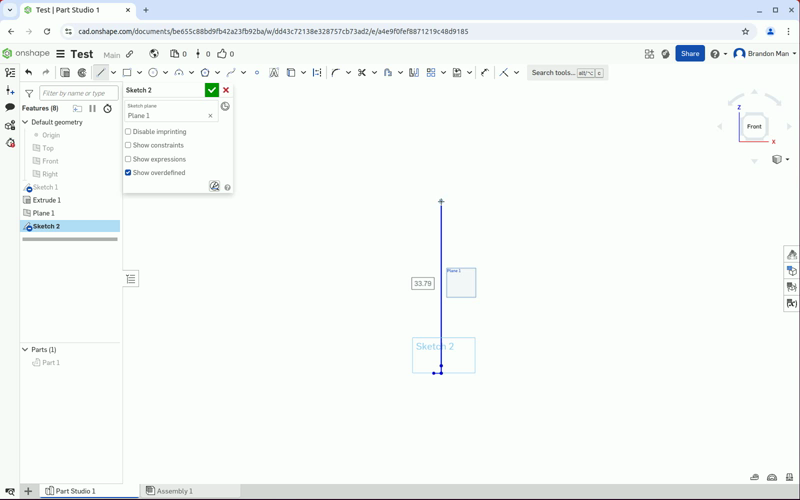
mouse_move(471, 201)
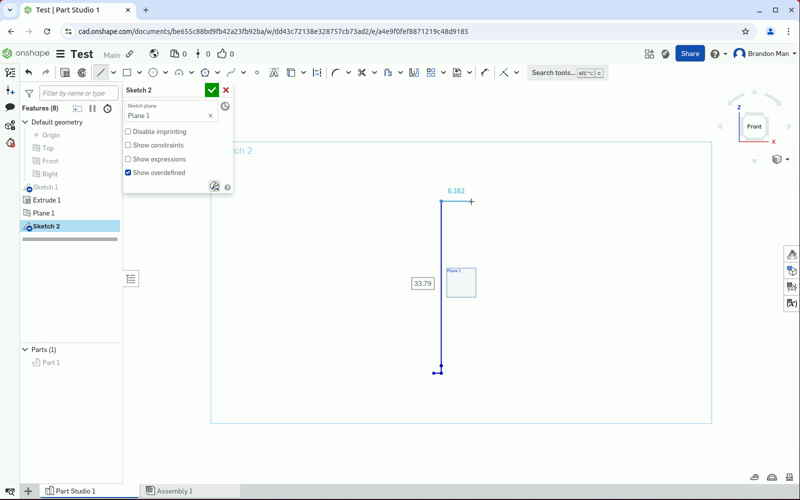
mouse_move(483, 201)
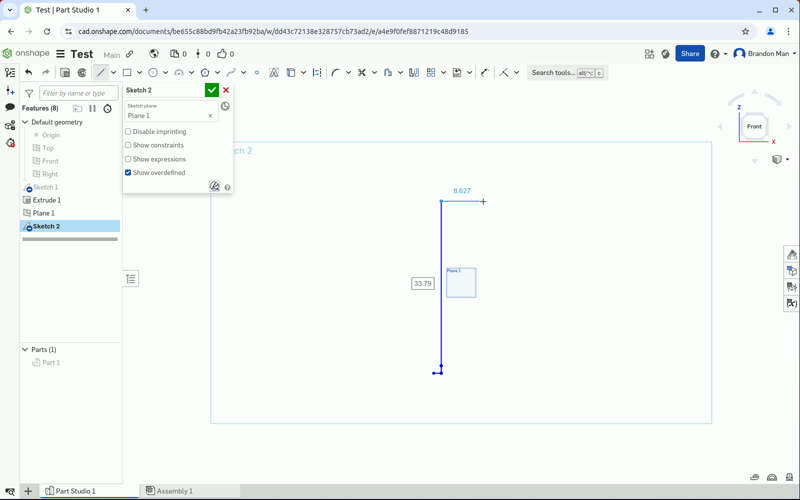
click(483, 201)
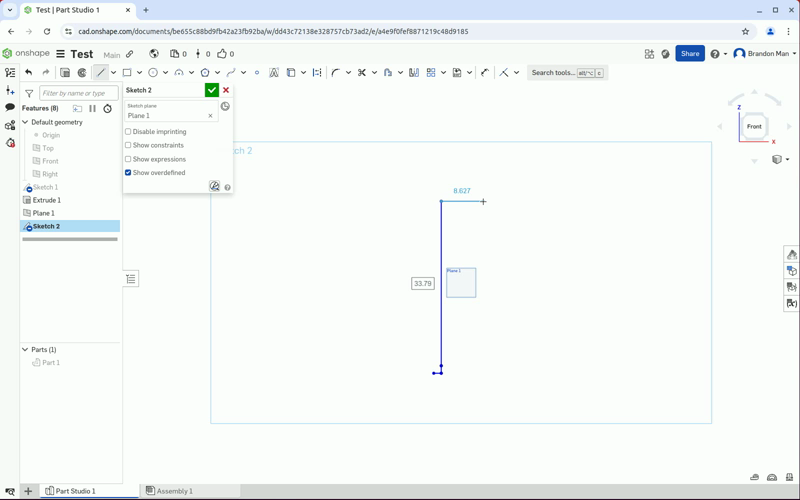
key_up(shift)
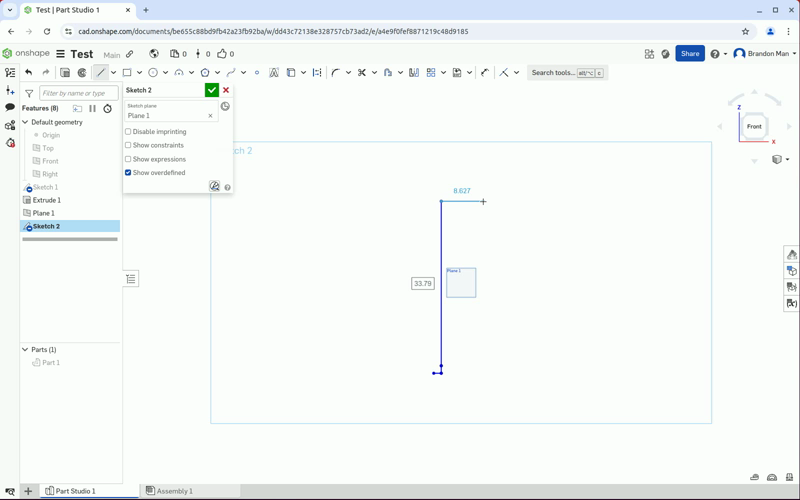
key_down(shift)
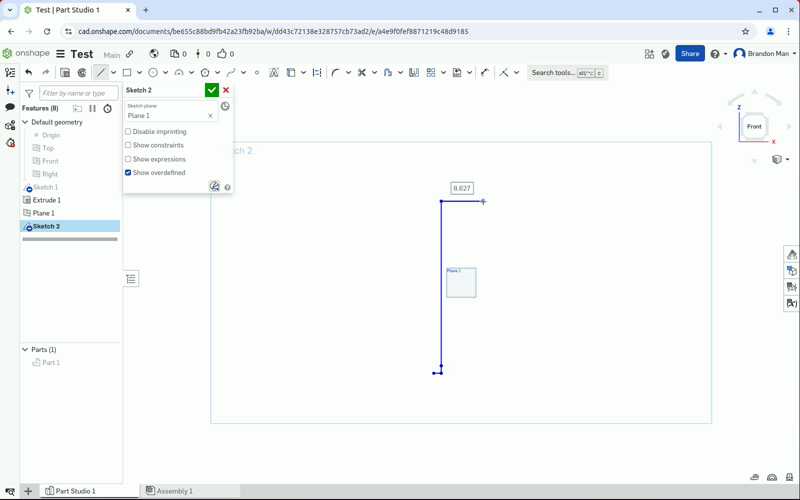
mouse_move(483, 365)
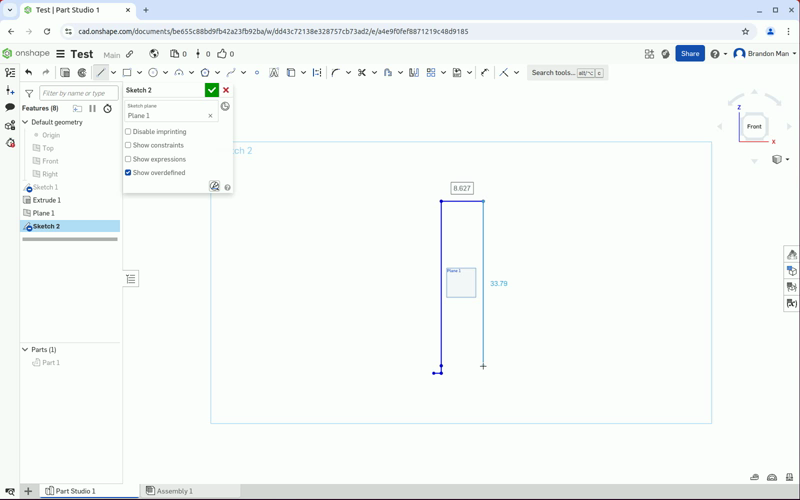
click(483, 365)
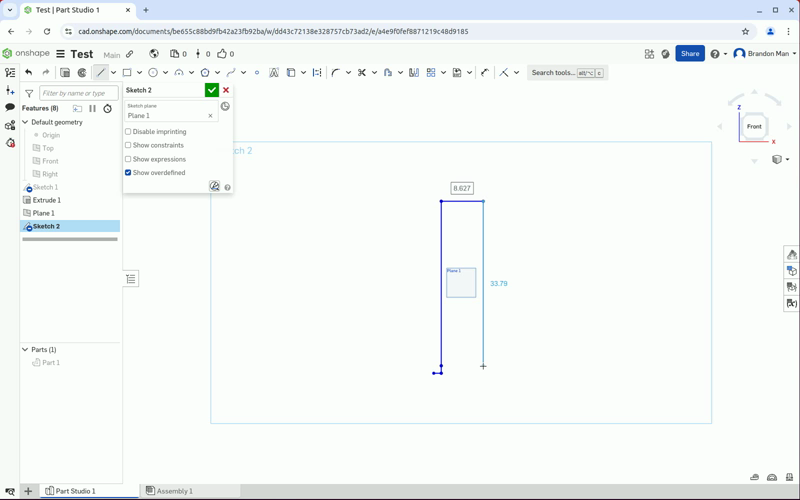
key_up(shift)
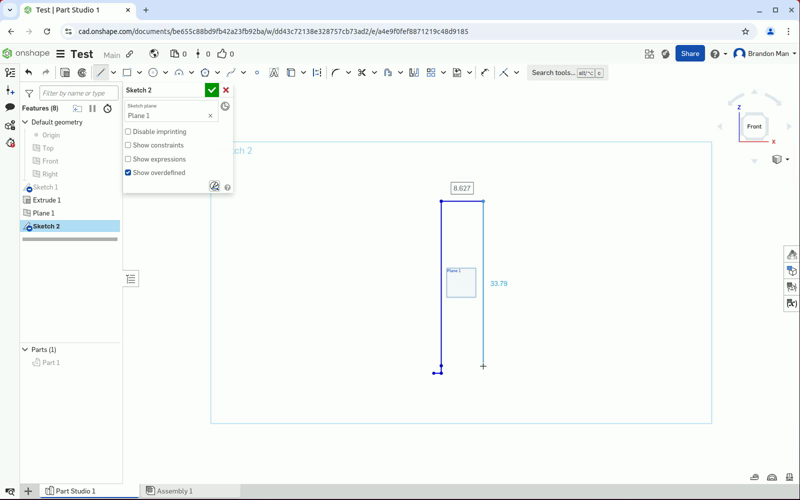
key_down(shift)
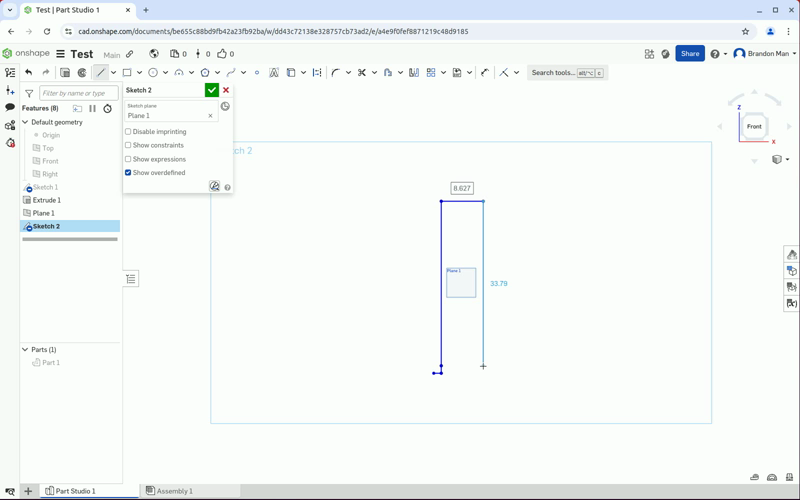
mouse_move(513, 365)
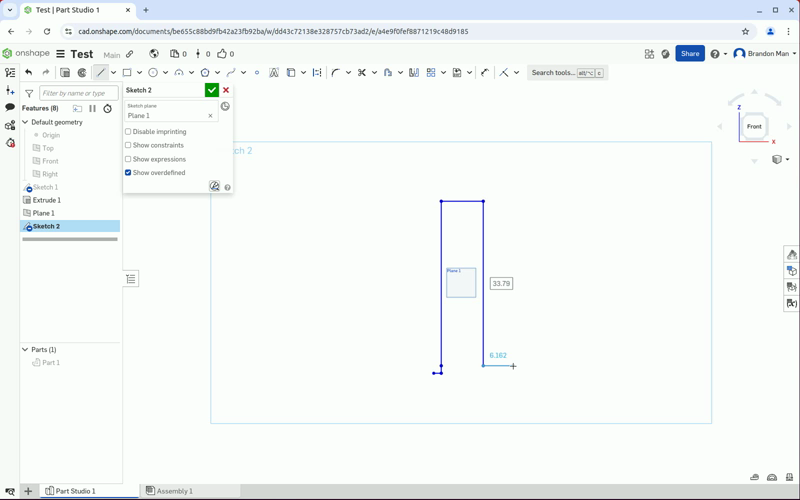
mouse_move(483, 373)
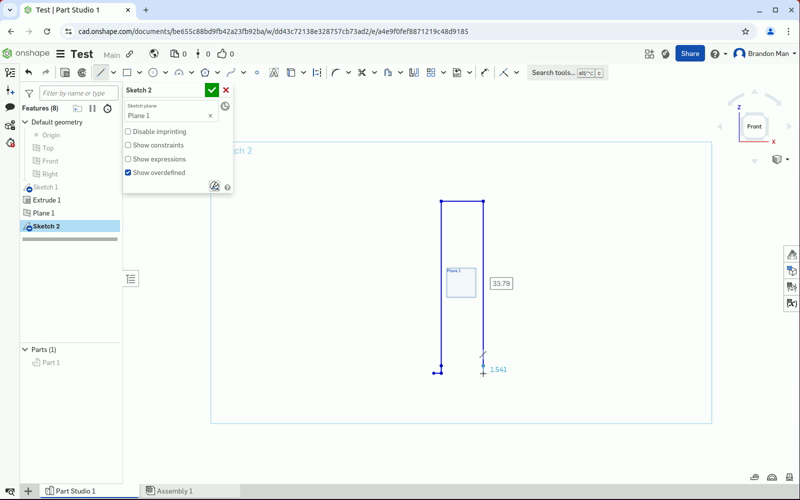
scroll(6)
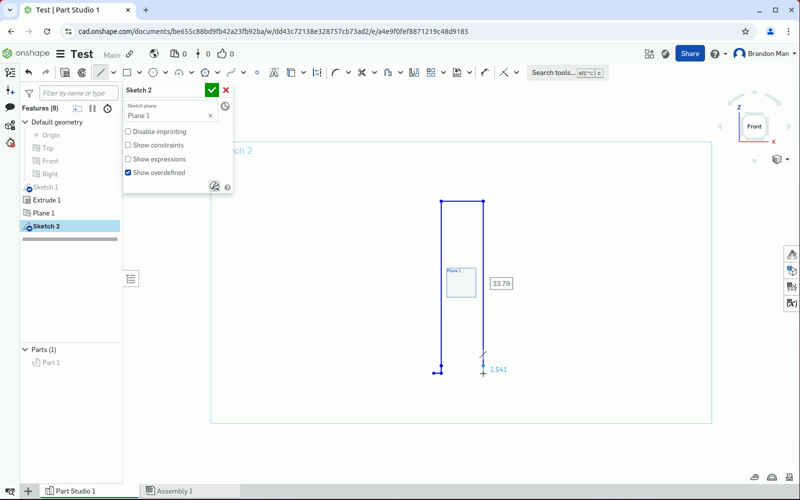
scroll(6)
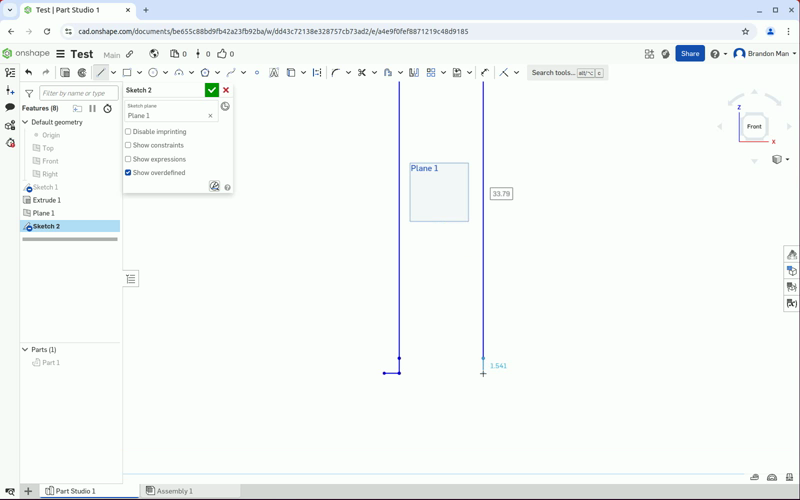
scroll(6)
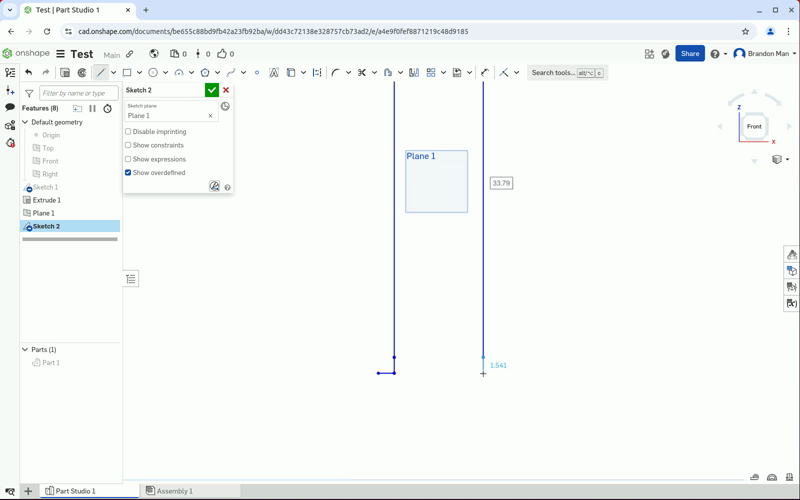
scroll(6)
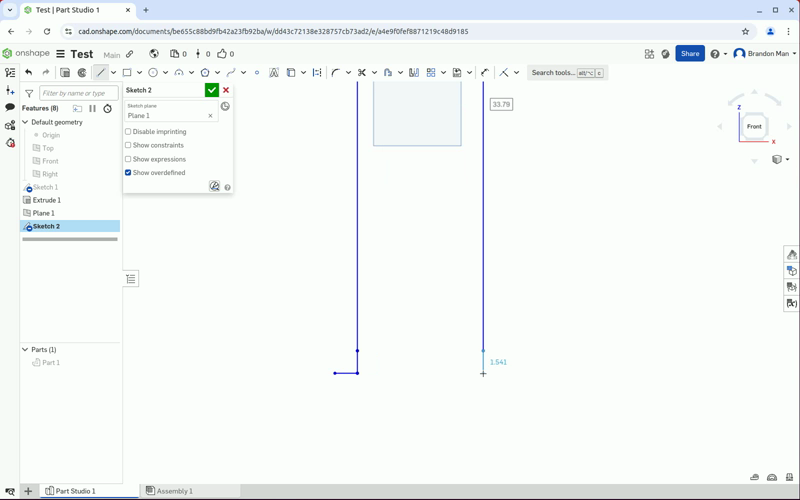
scroll(6)
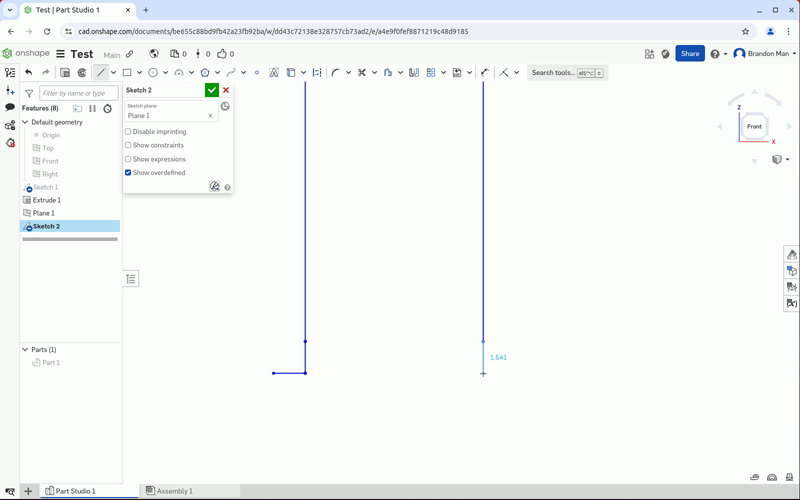
scroll(6)
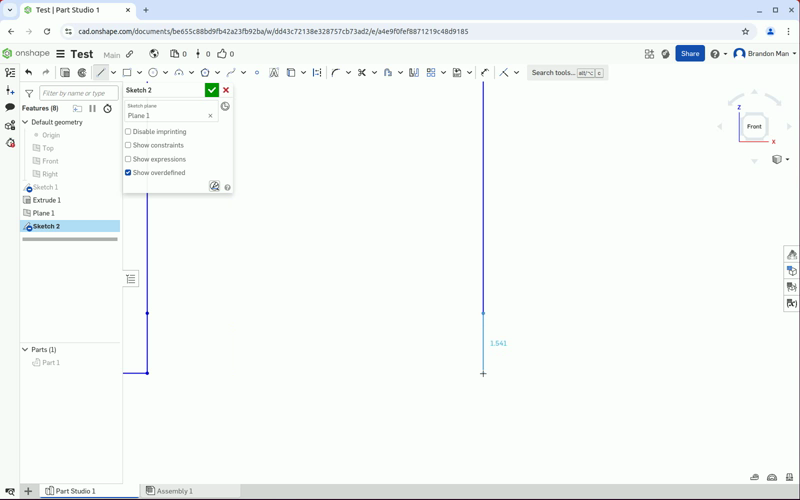
scroll(6)
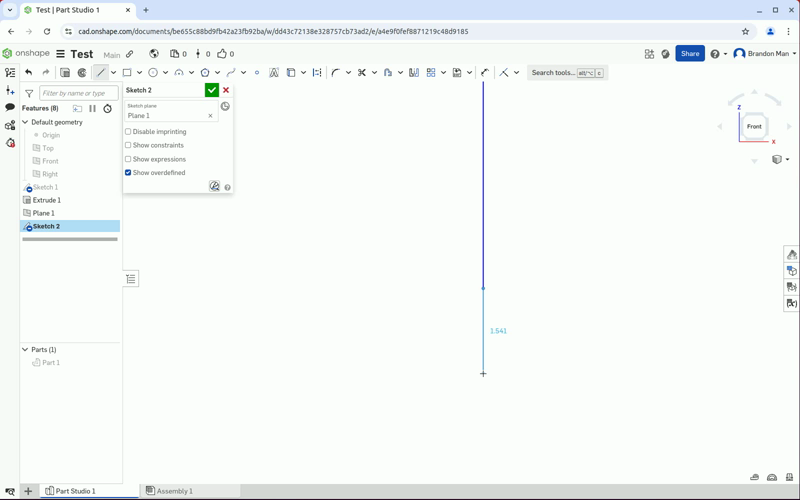
click(483, 373)
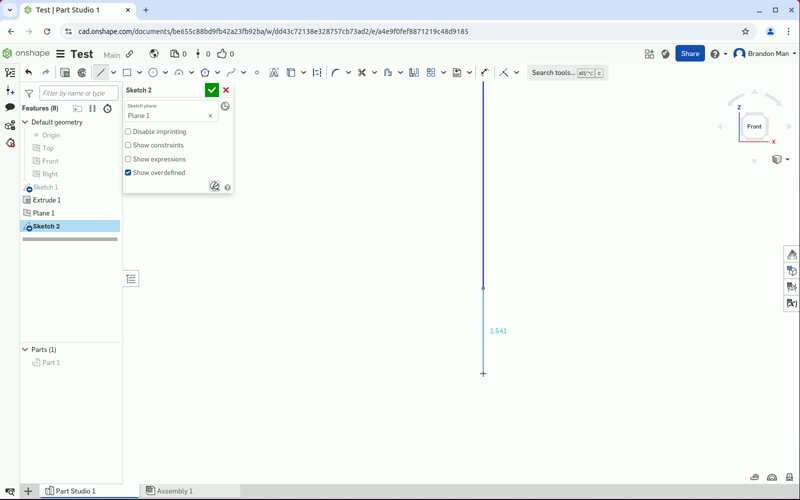
scroll(-6)
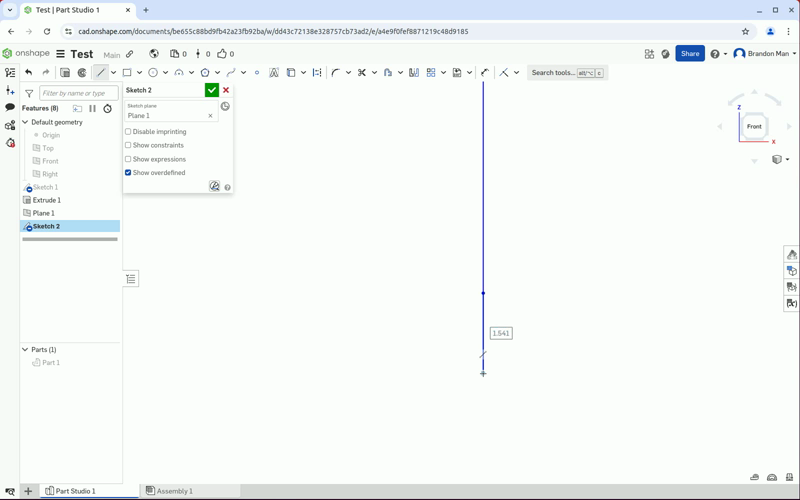
scroll(-6)
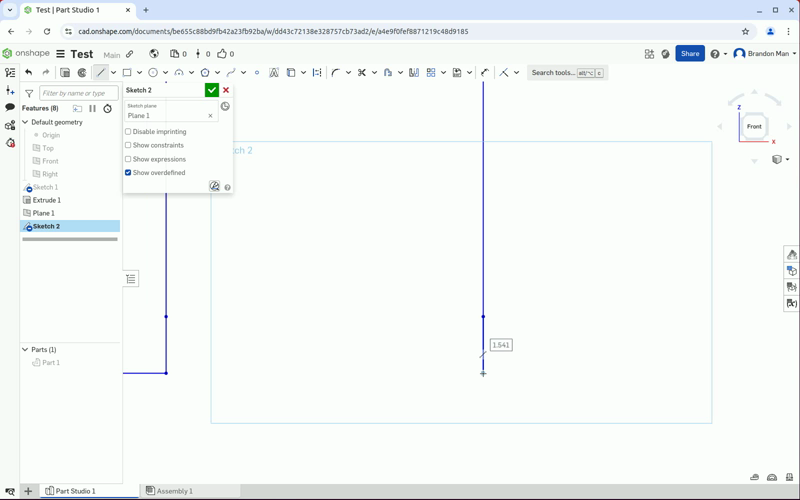
scroll(-6)
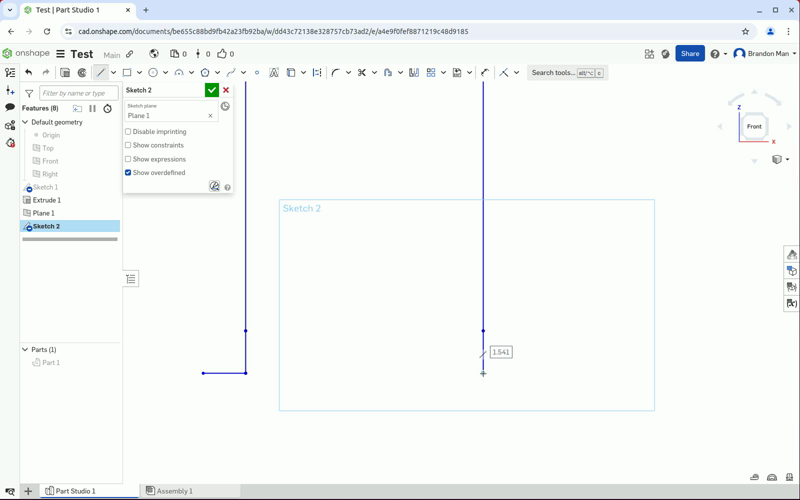
scroll(-6)
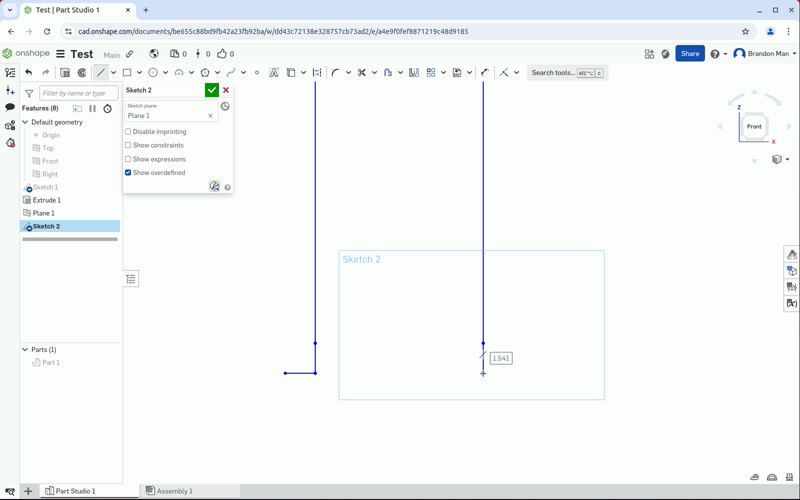
scroll(-6)
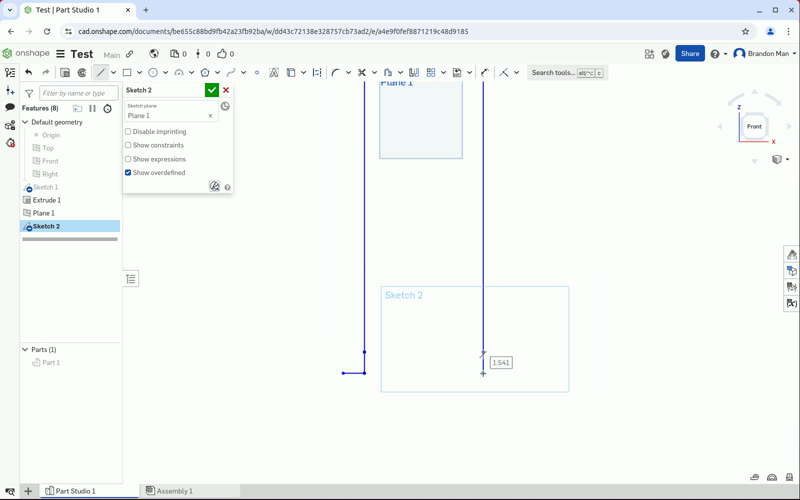
scroll(-6)
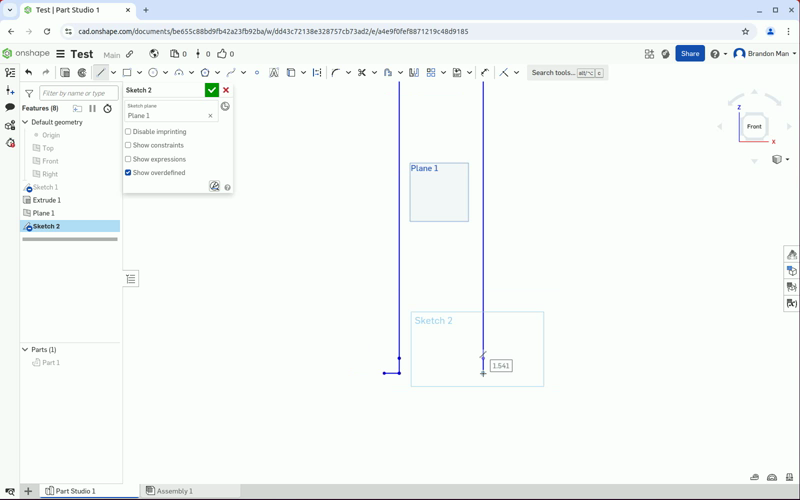
scroll(-6)
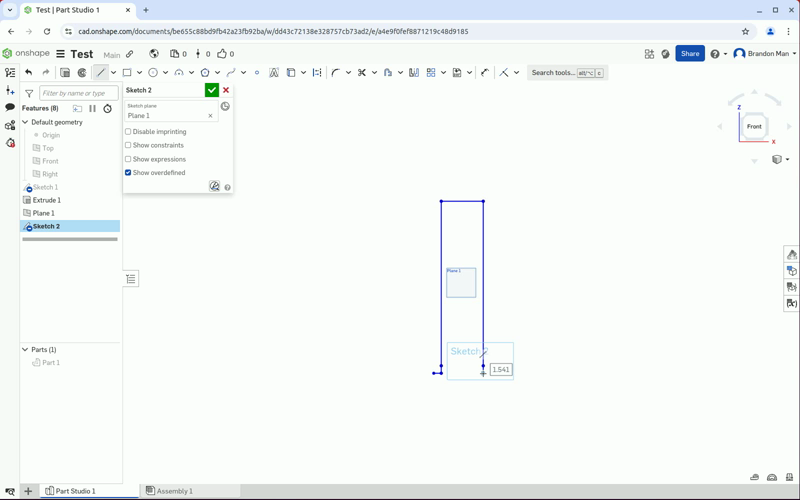
key_up(shift)
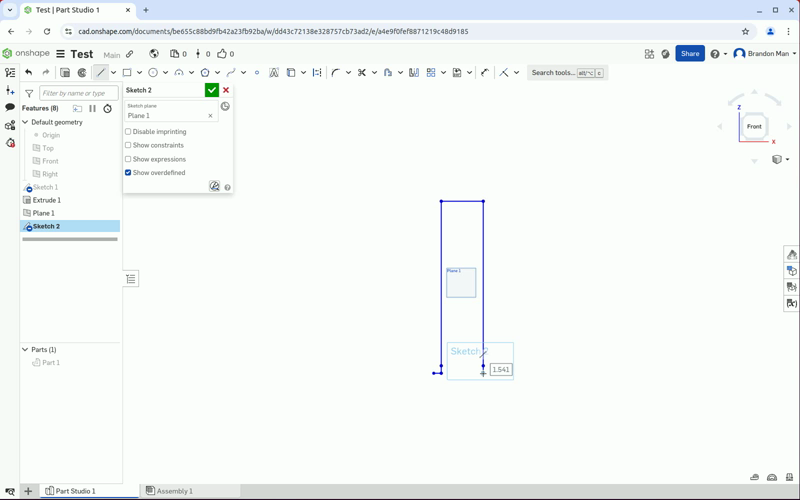
key_down(shift)
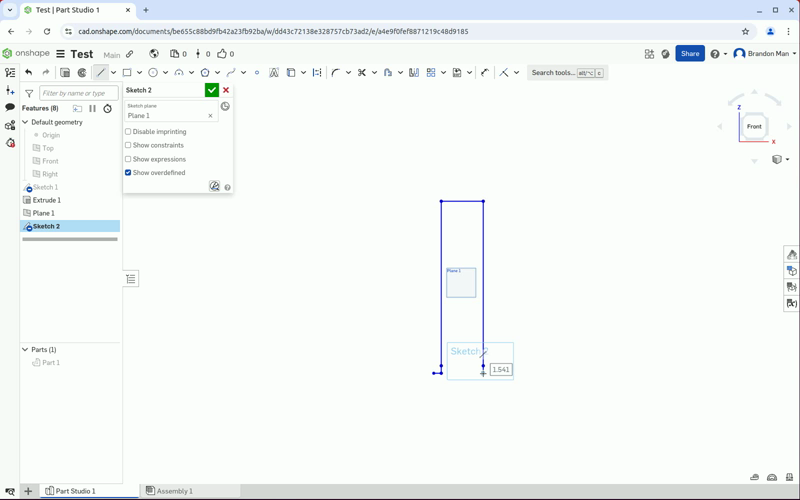
mouse_move(513, 373)
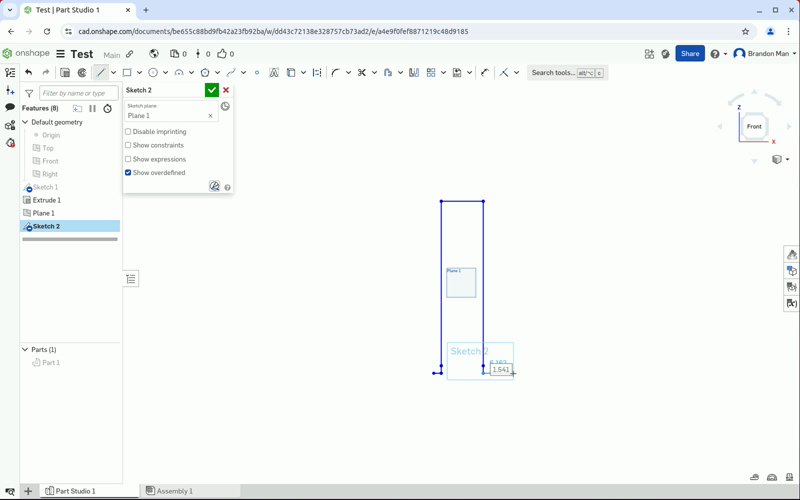
mouse_move(488, 373)
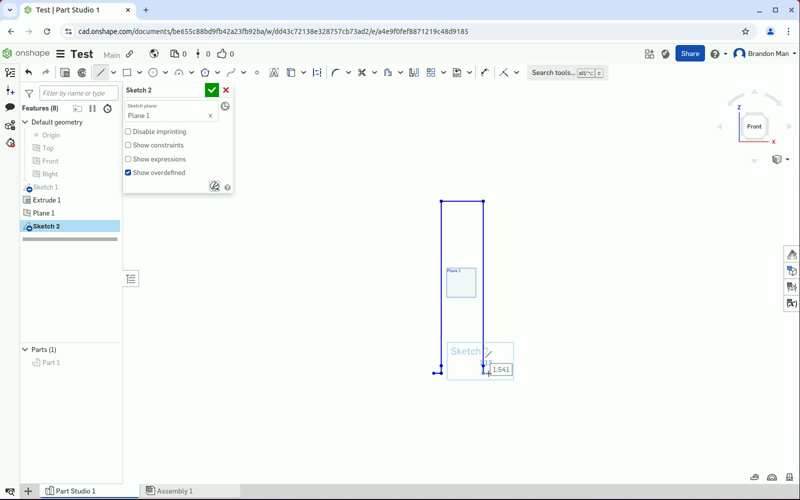
scroll(6)
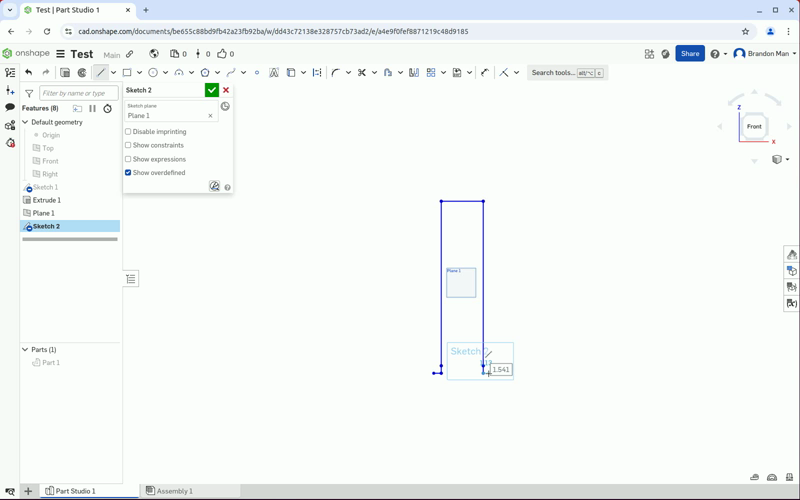
scroll(6)
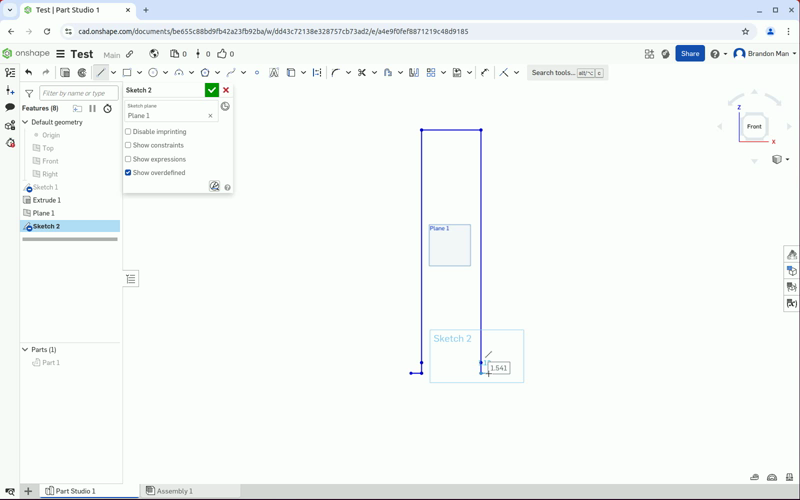
scroll(6)
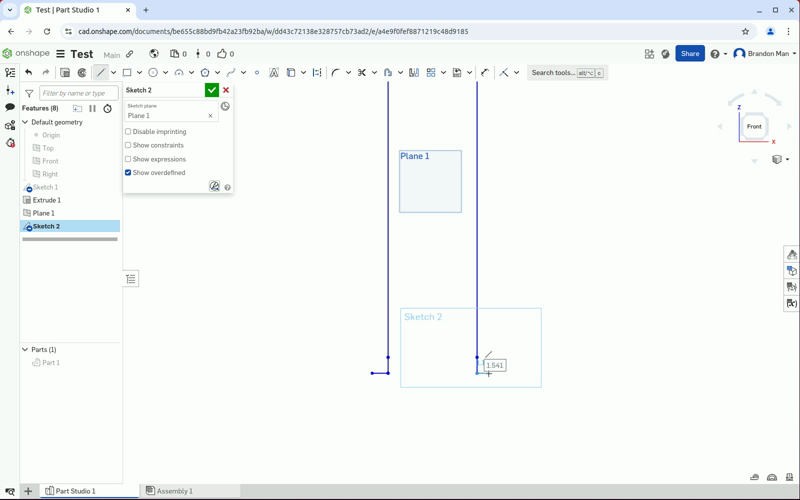
scroll(6)
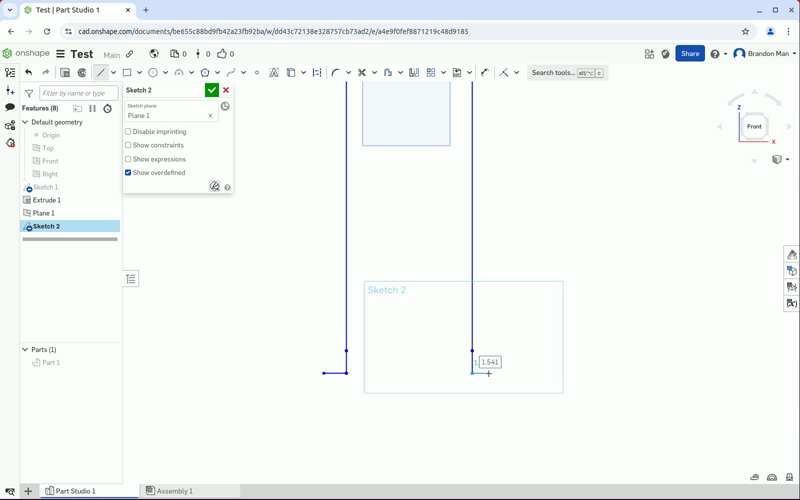
scroll(6)
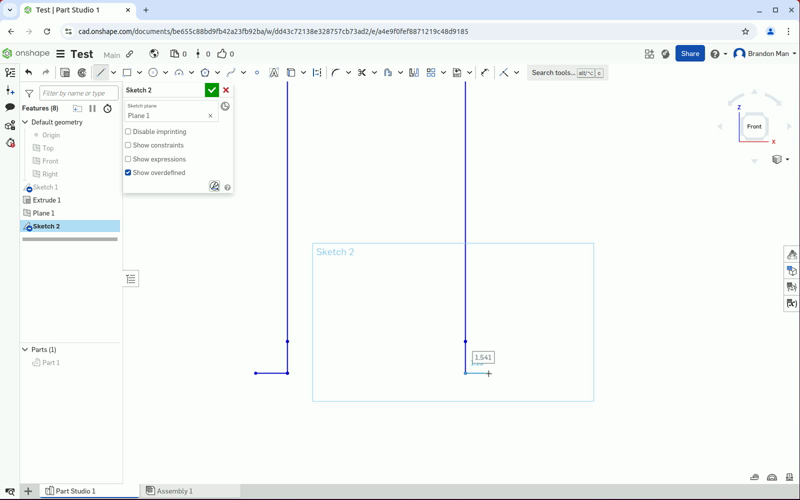
scroll(6)
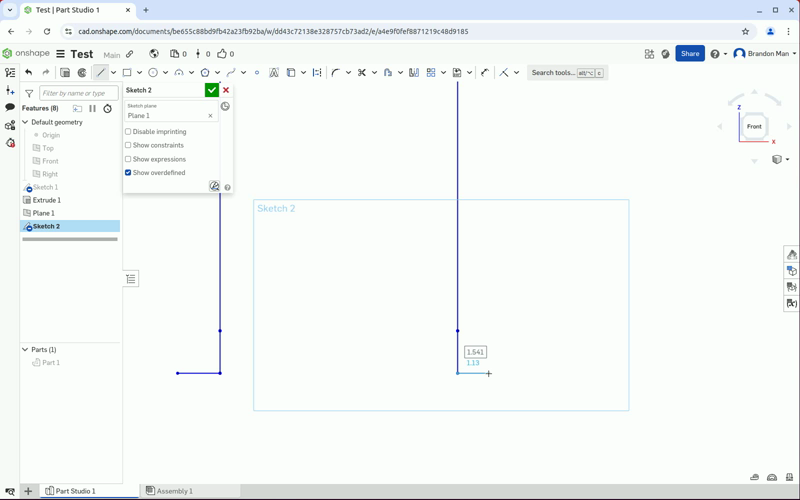
scroll(6)
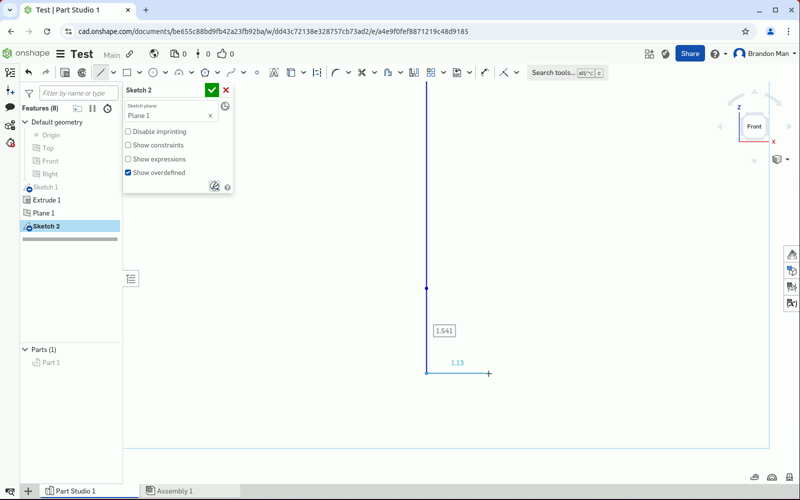
click(488, 373)
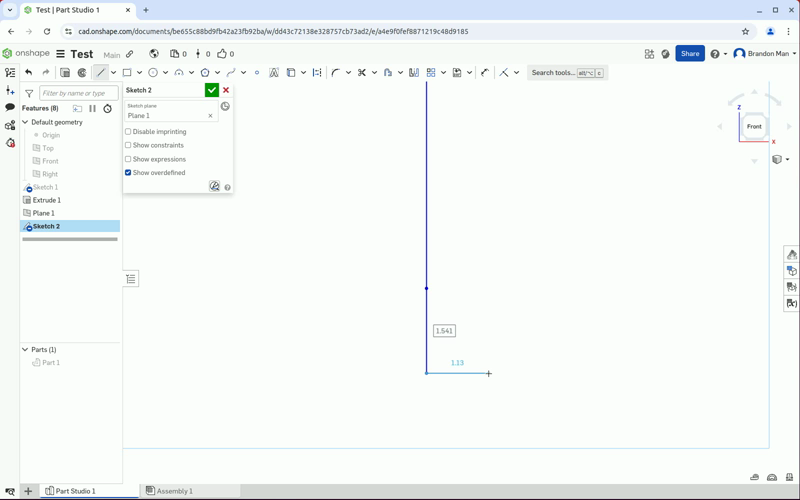
scroll(-6)
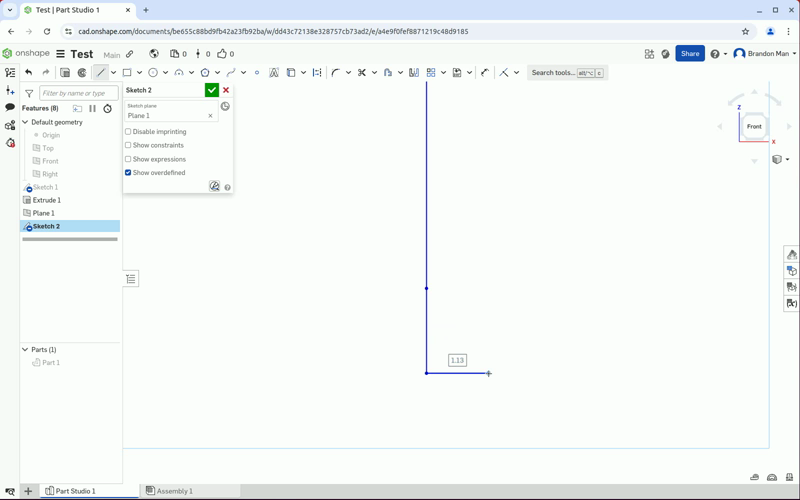
scroll(-6)
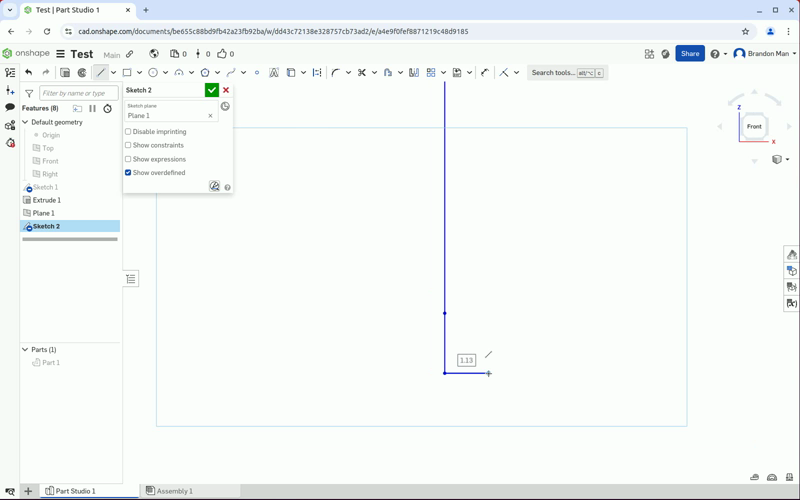
scroll(-6)
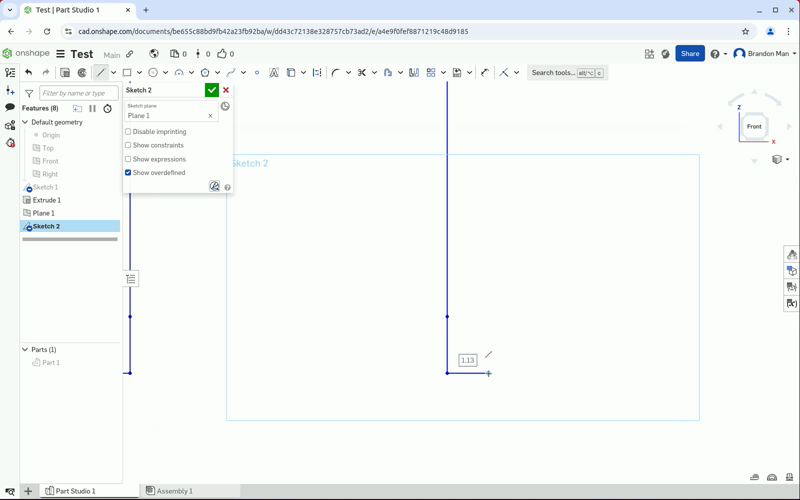
scroll(-6)
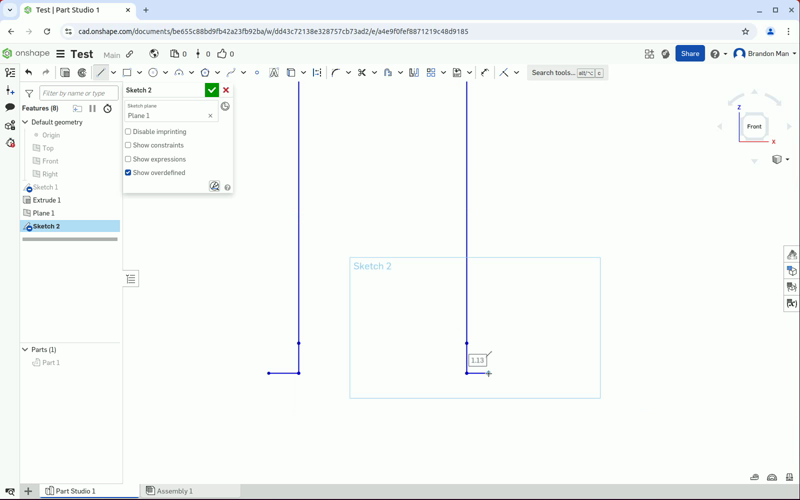
scroll(-6)
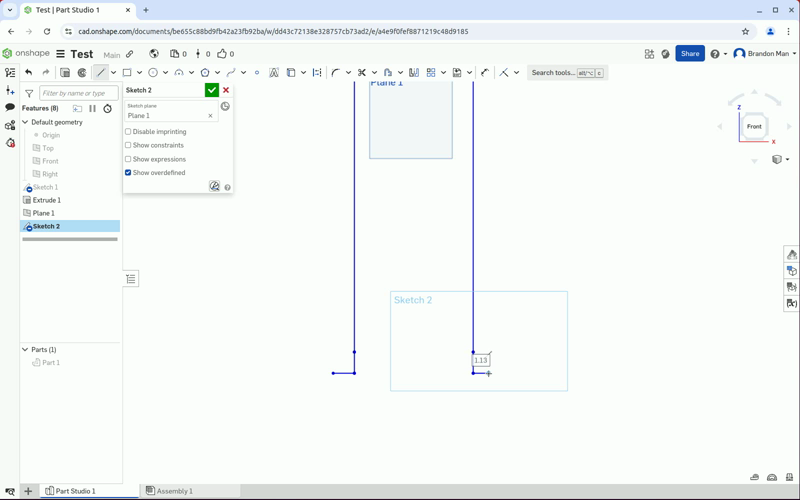
scroll(-6)
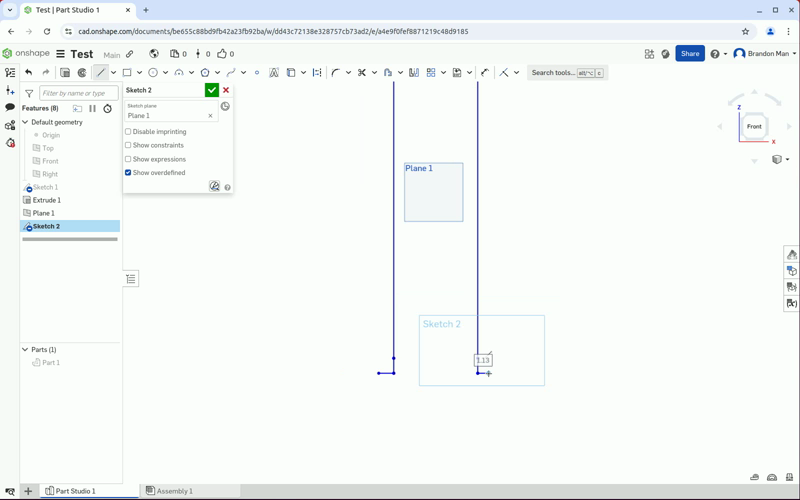
scroll(-6)
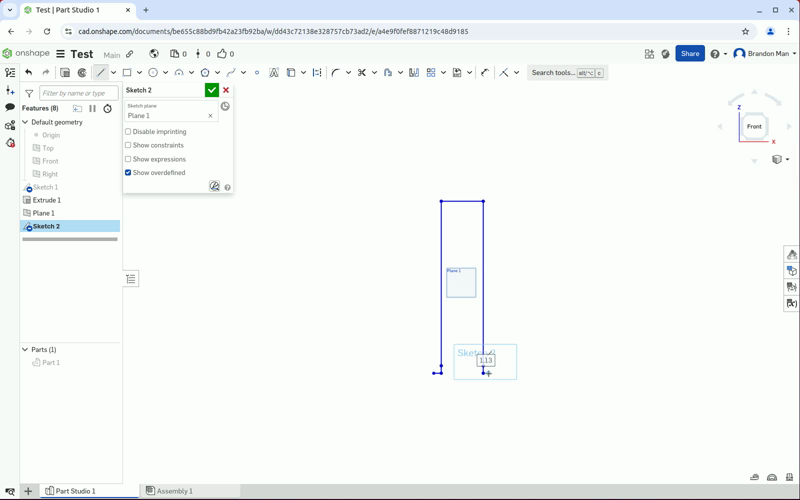
key_up(shift)
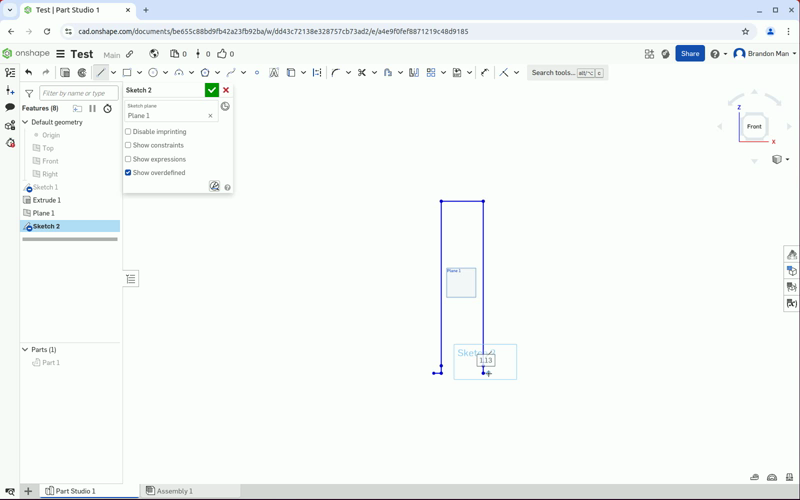
key_down(shift)
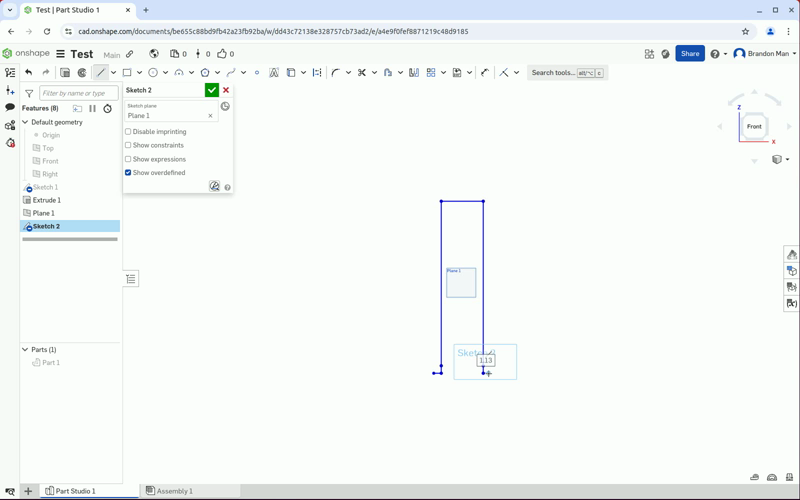
mouse_move(488, 193)
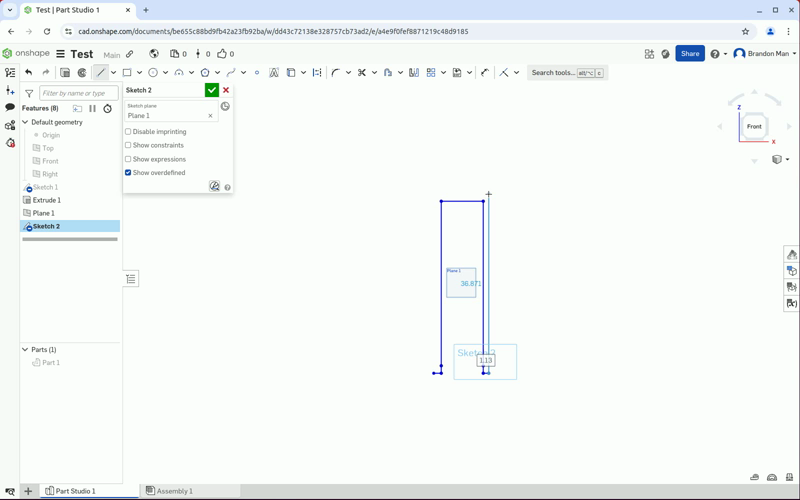
click(488, 193)
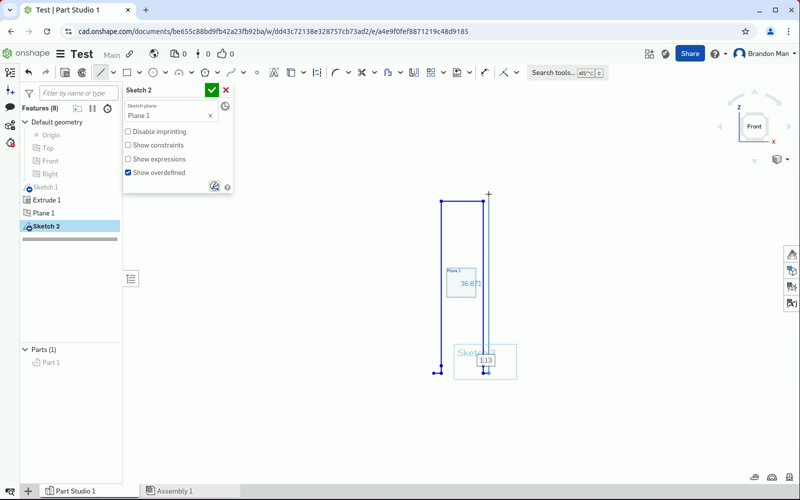
key_up(shift)
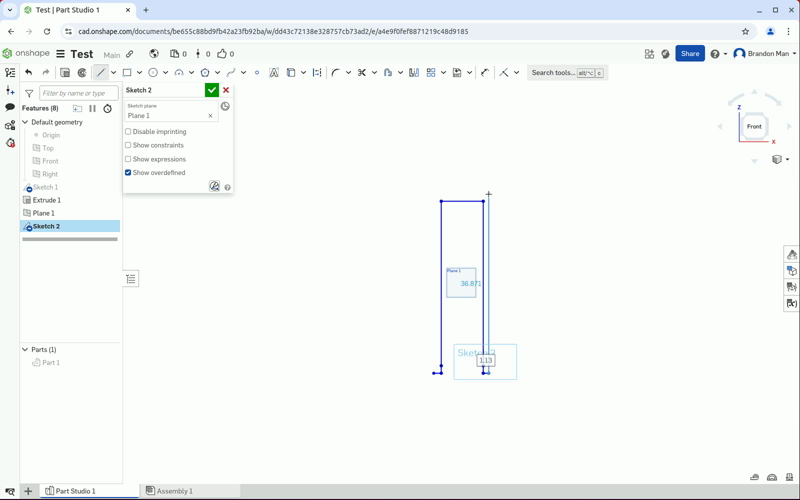
key_down(shift)
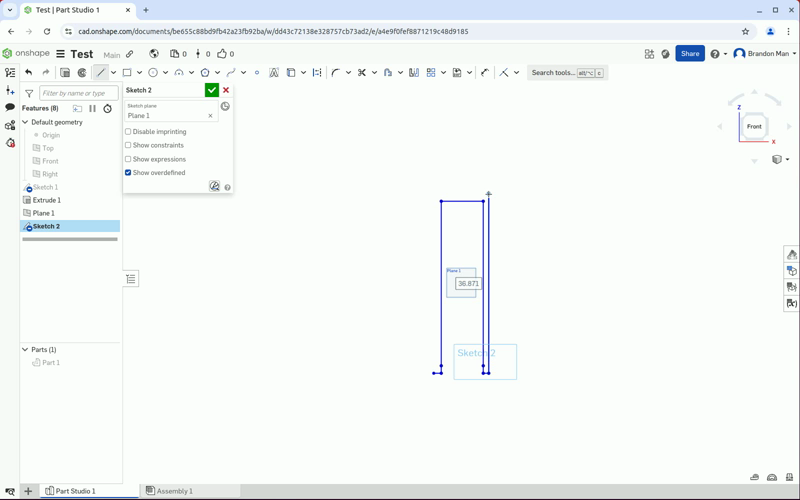
mouse_move(518, 193)
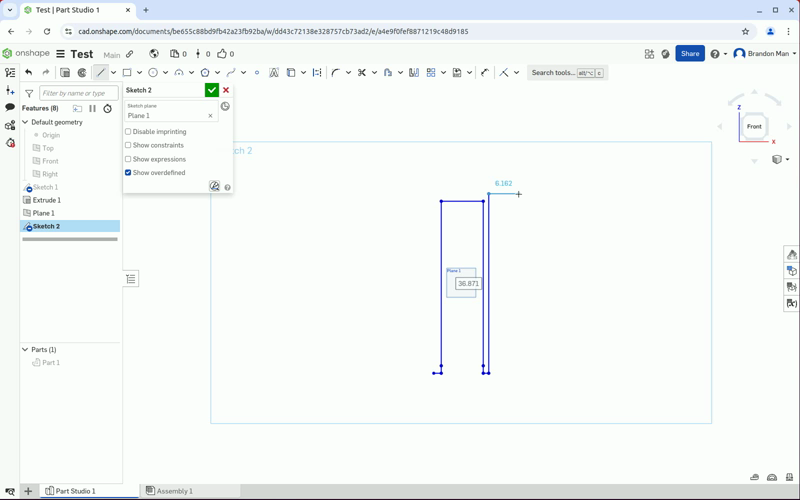
mouse_move(433, 193)
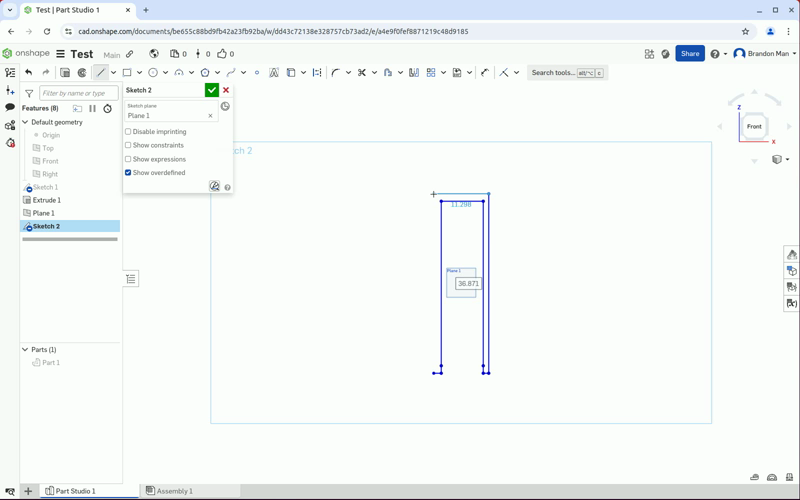
click(433, 193)
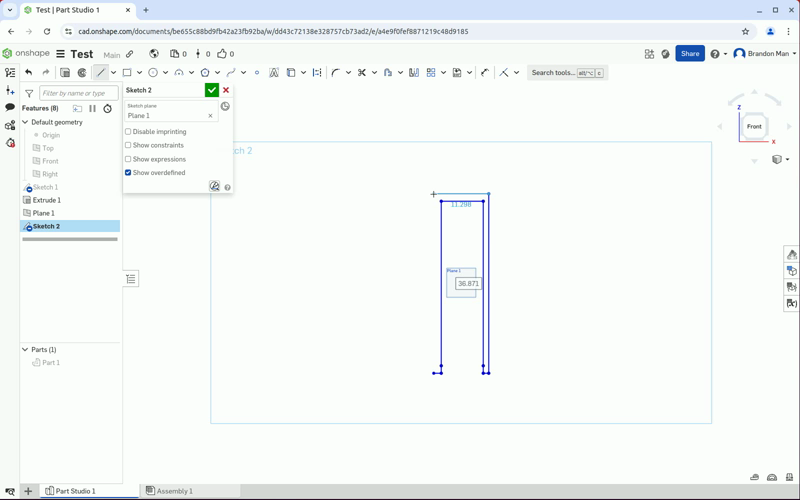
key_up(shift)
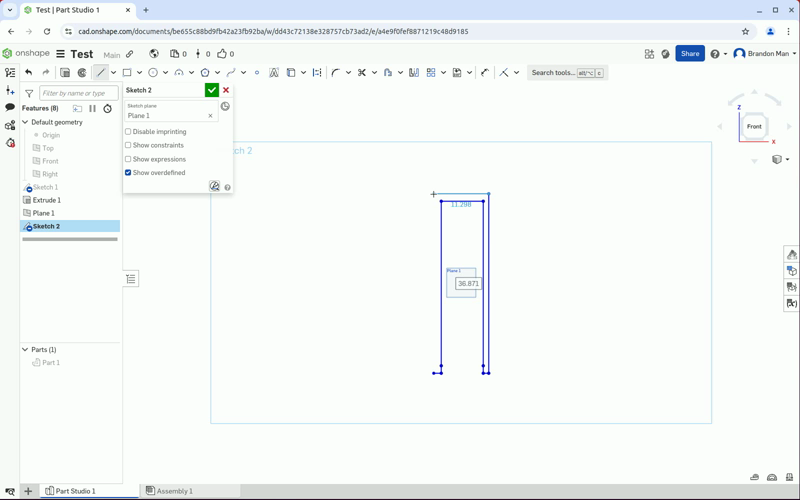
key_down(shift)
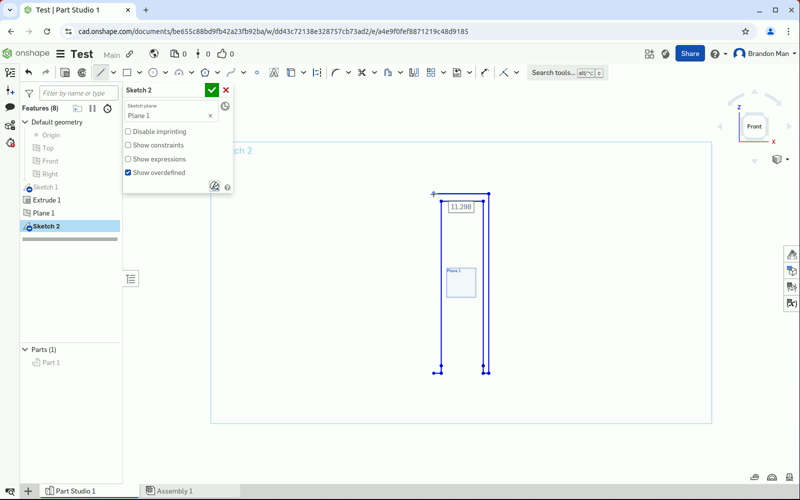
mouse_move(433, 373)
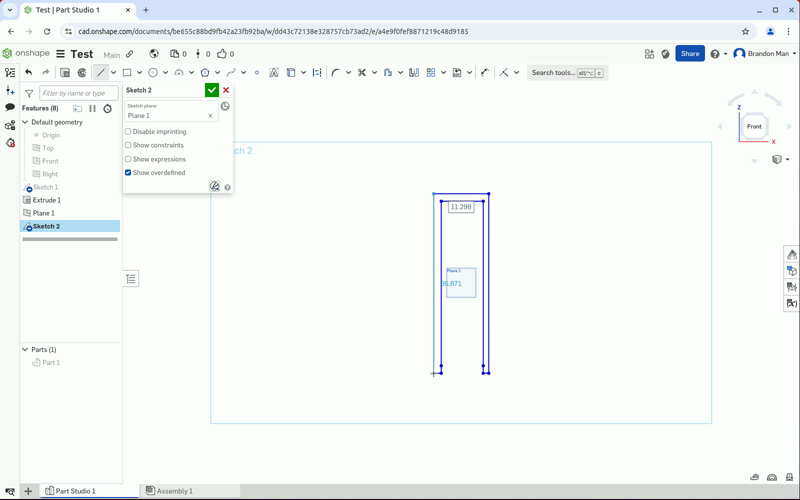
key_up(shift)
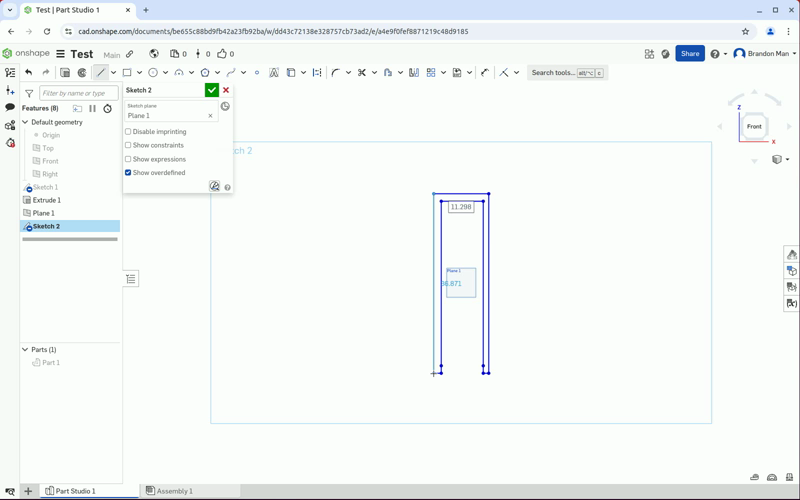
click(433, 373)
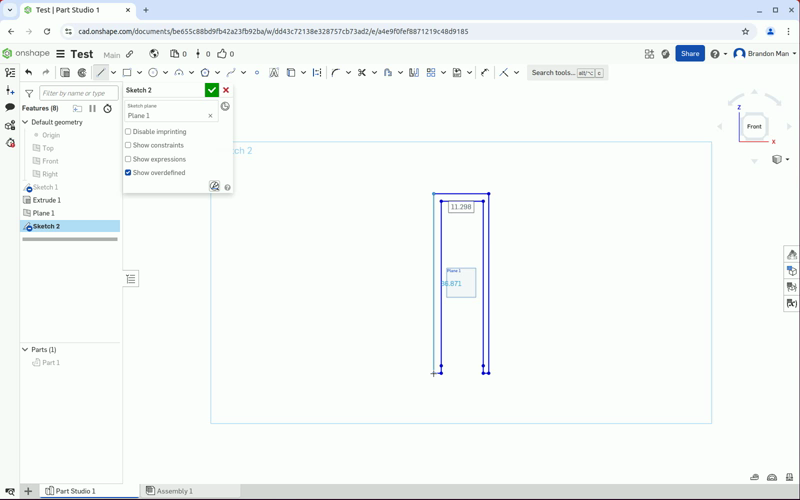
key(esc)
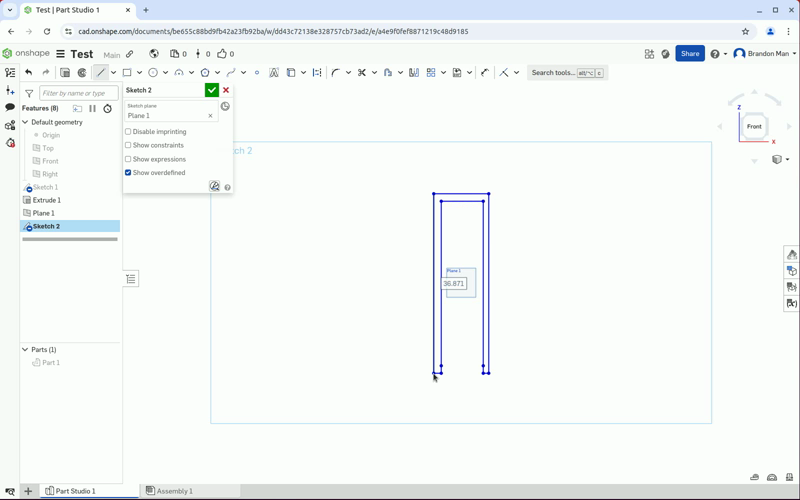
mouse_move(486, 263)
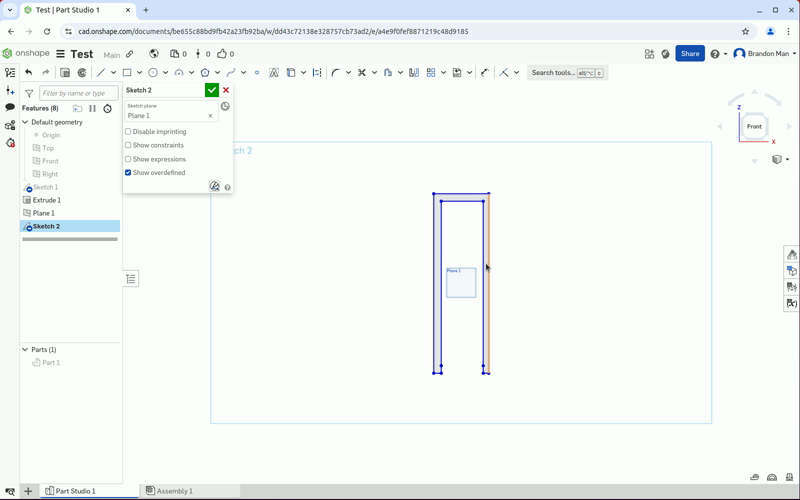
click(486, 263)
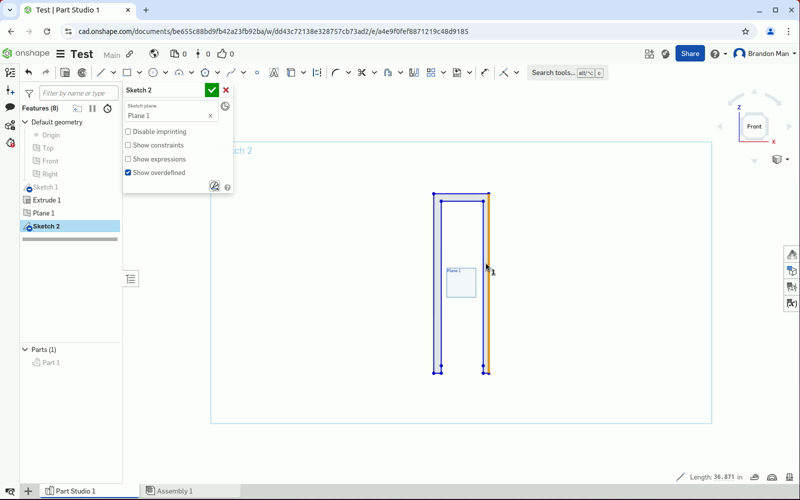
mouse_move(73, 352)
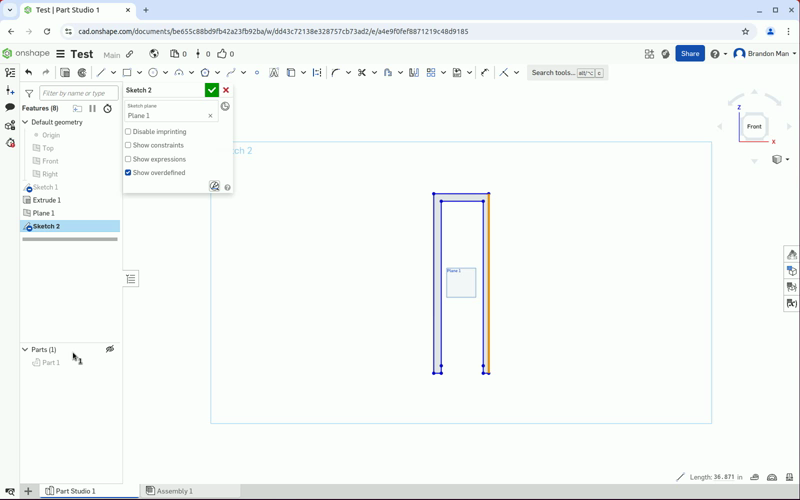
key(shift+y)
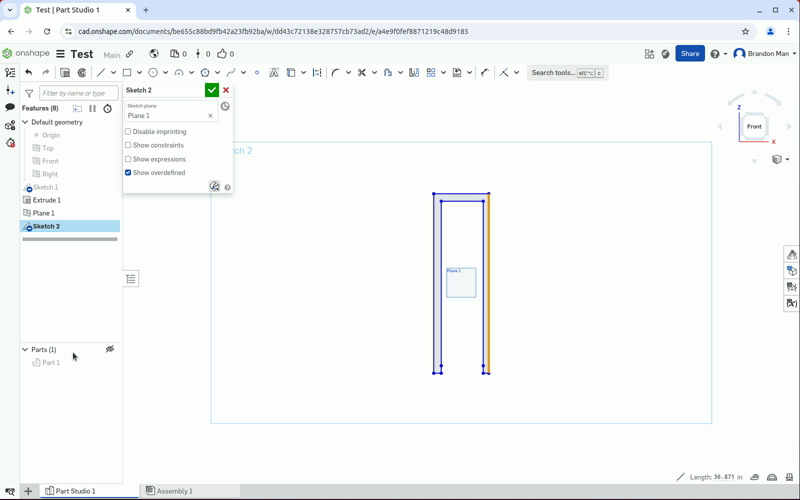
key(shift+e)
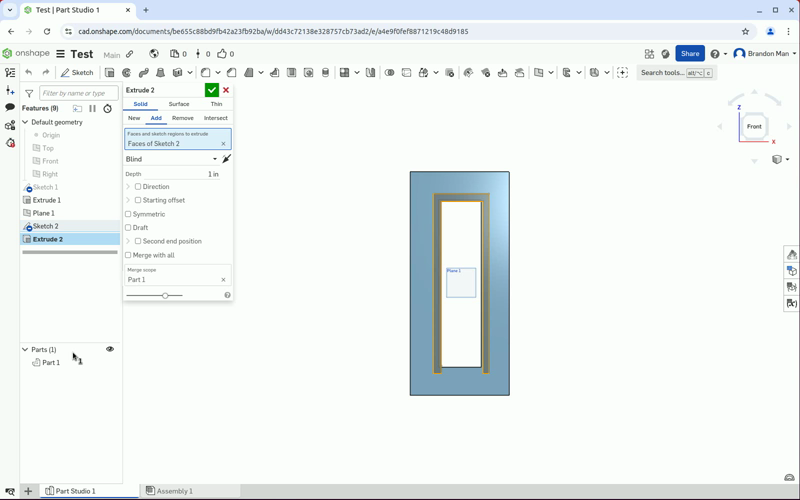
mouse_move(143, 106)
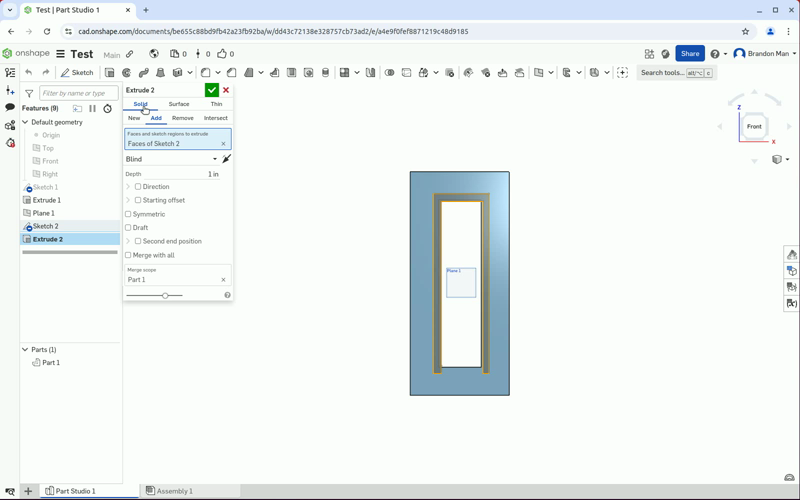
click(143, 106)
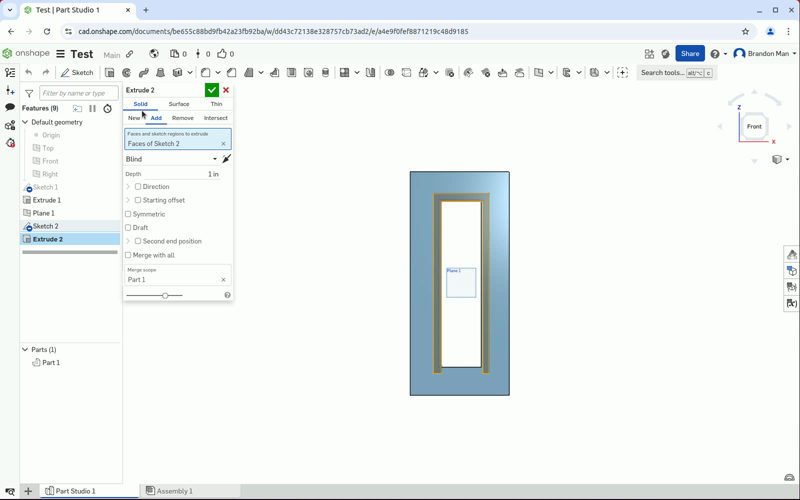
mouse_move(137, 120)
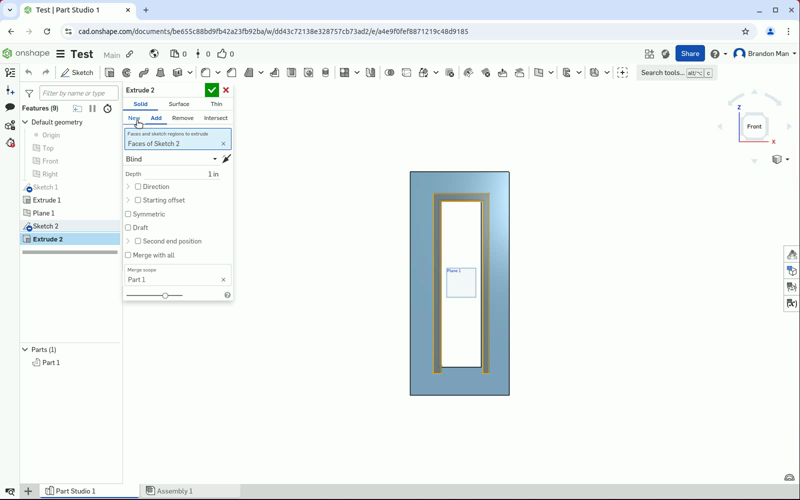
click(137, 120)
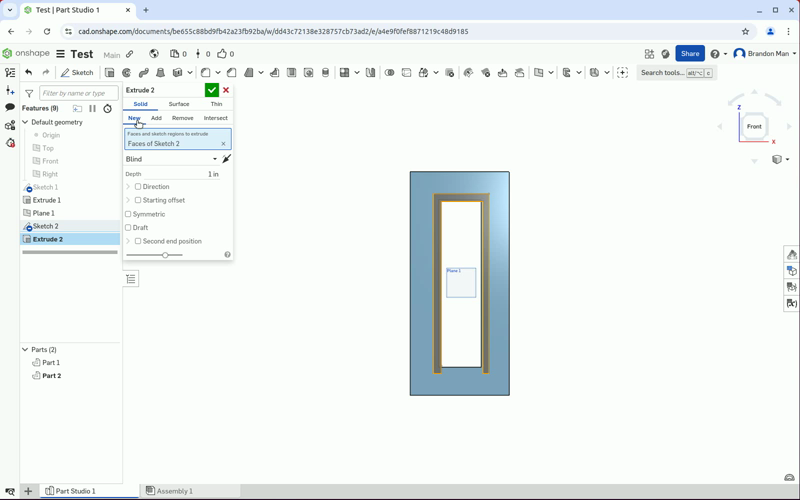
key(tab, 4)
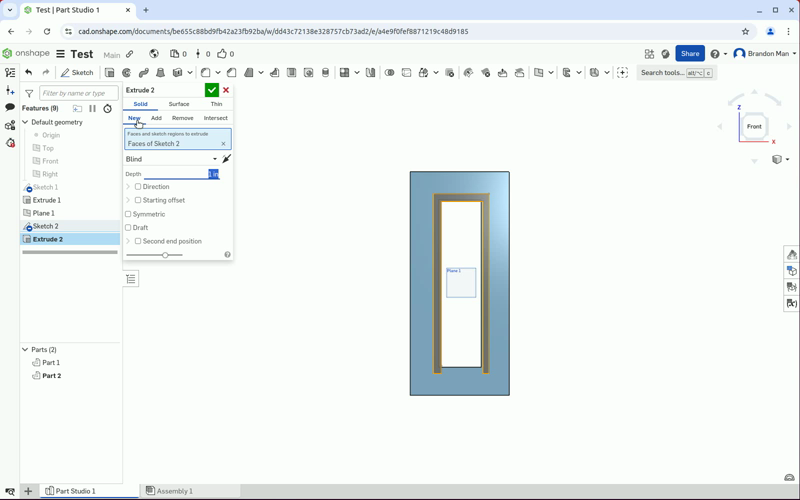
text(7.221)
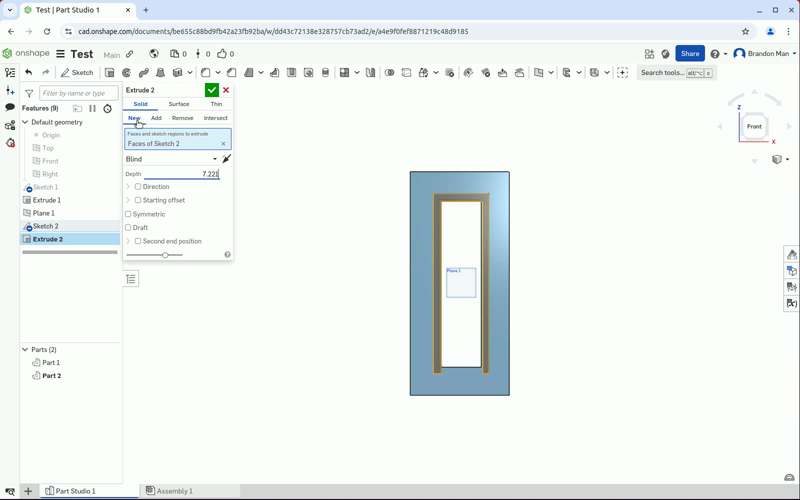
key(enter)
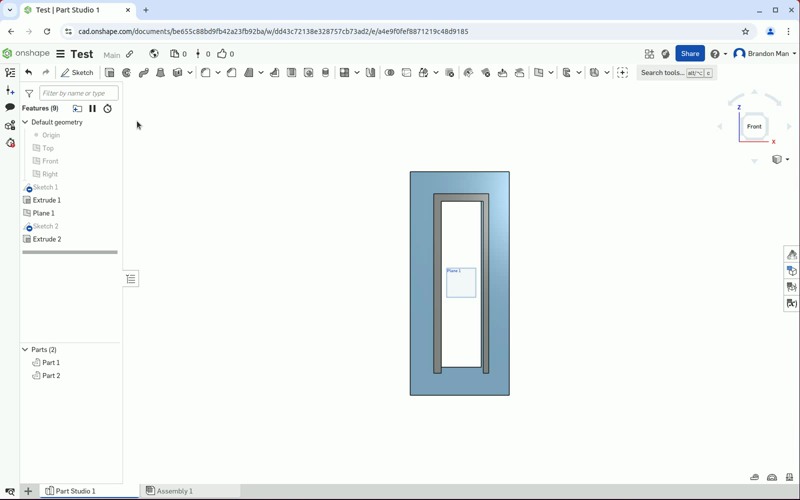
key(shift+h)
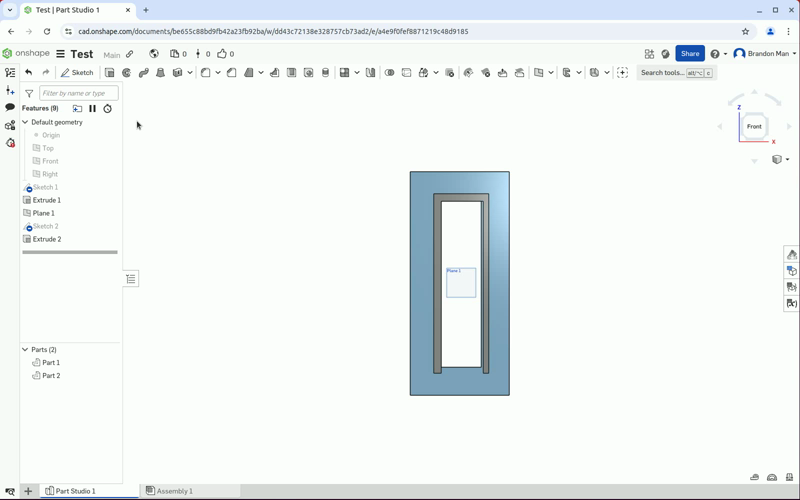
key(shift+h)
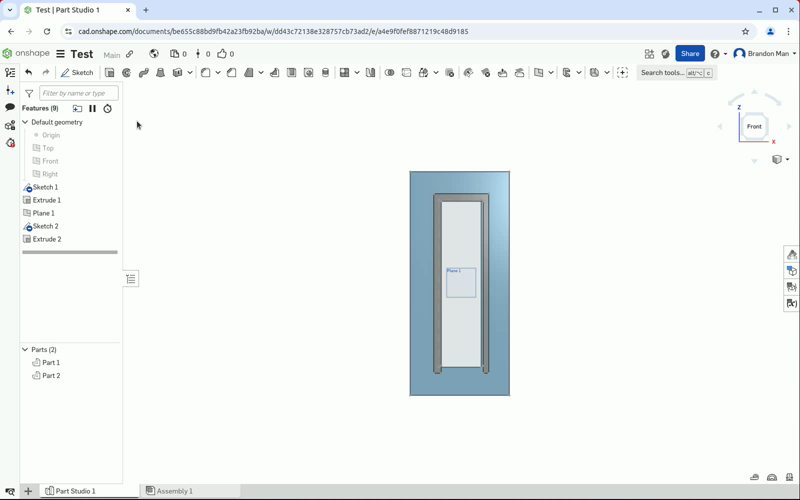
key(shift+7)
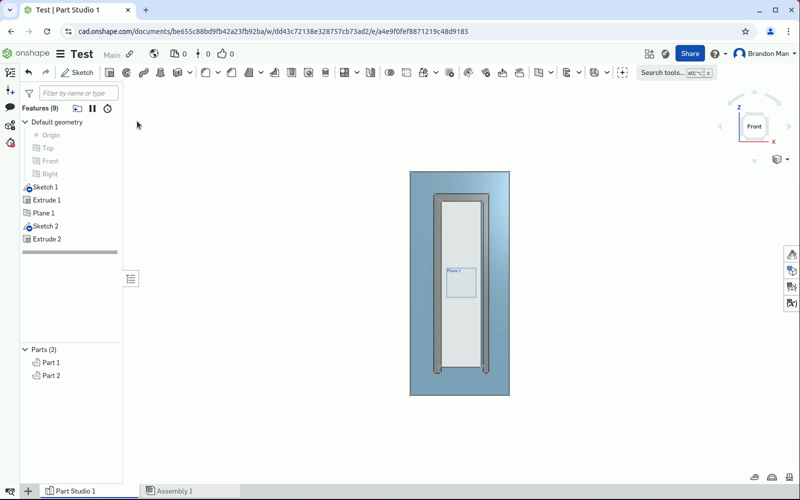
key(left, 2)
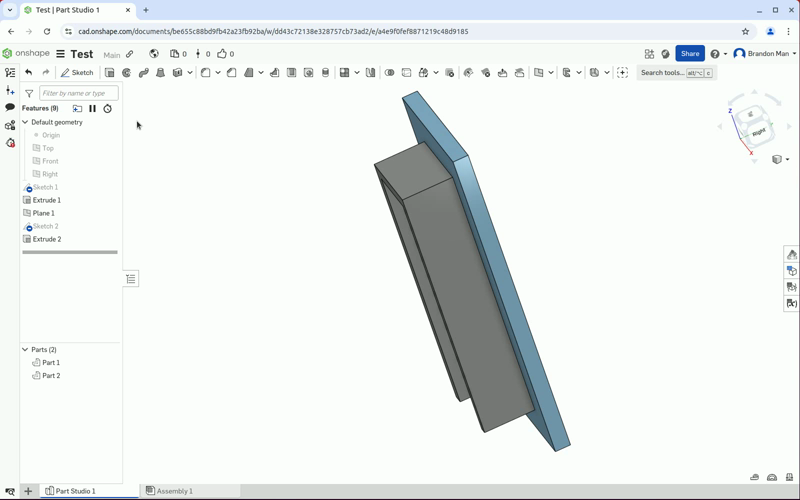
key(down, 2)
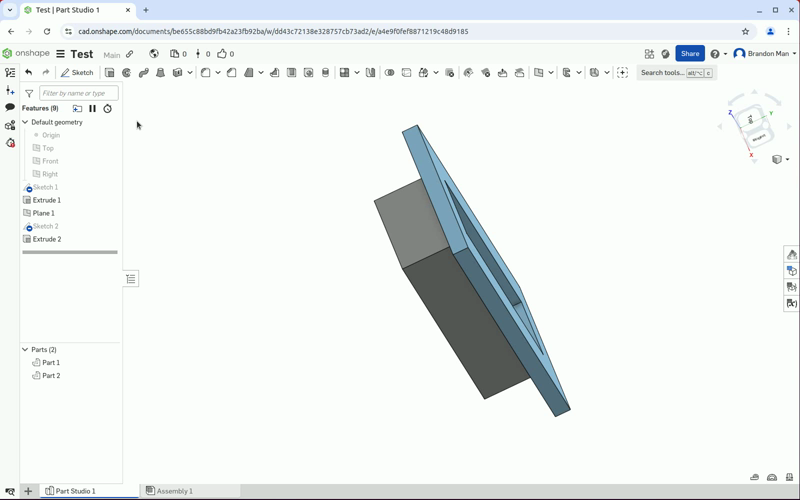
key(up, 2)
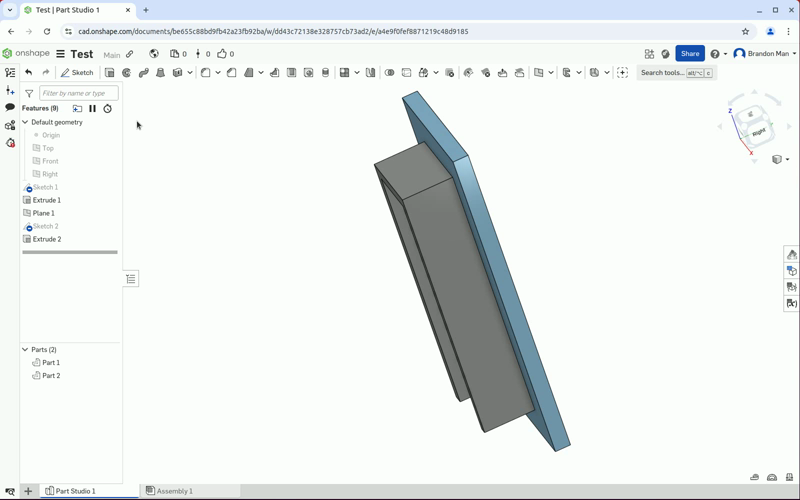
key(right, 2)
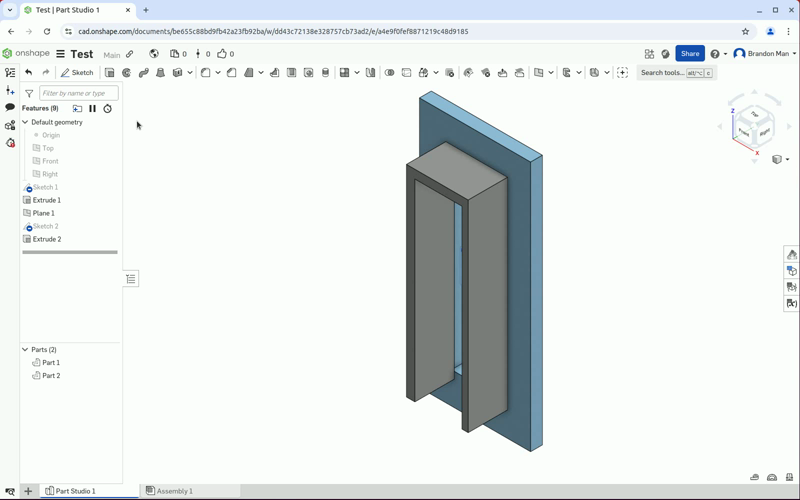
mouse_move(73, 189)
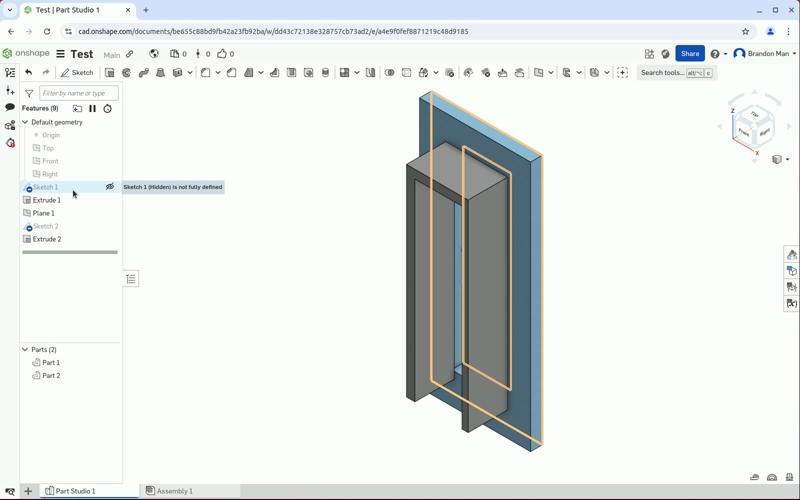
click(73, 189)